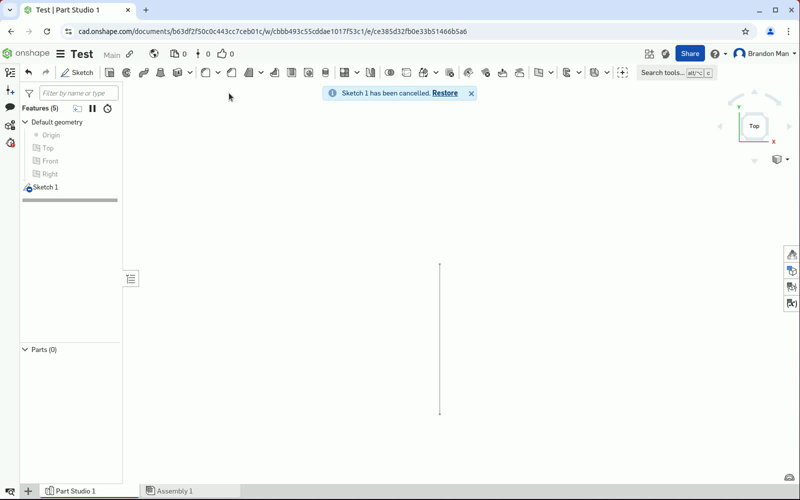
key(shift+h)
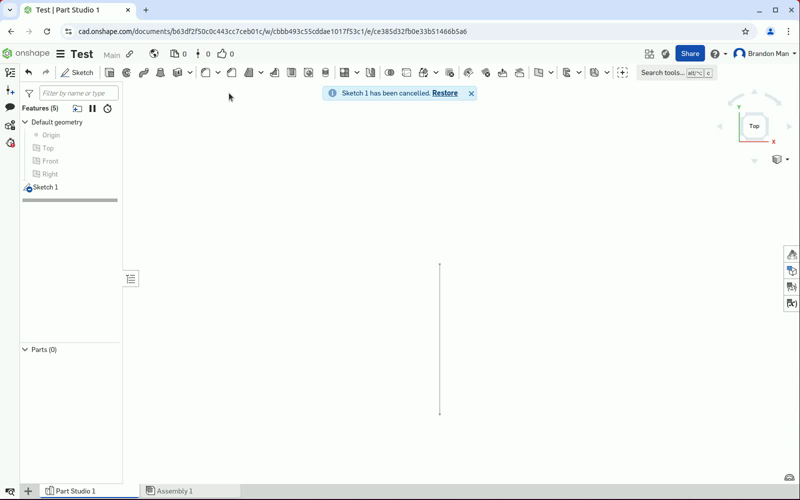
key(shift+s)
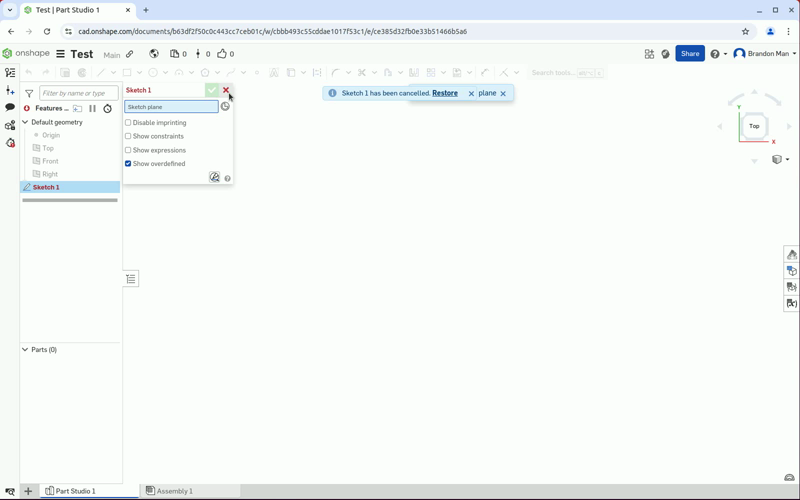
mouse_move(73, 150)
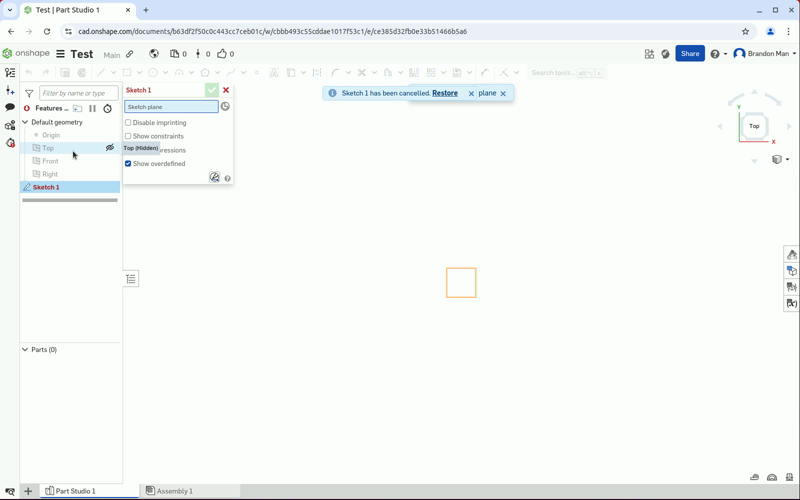
click(73, 150)
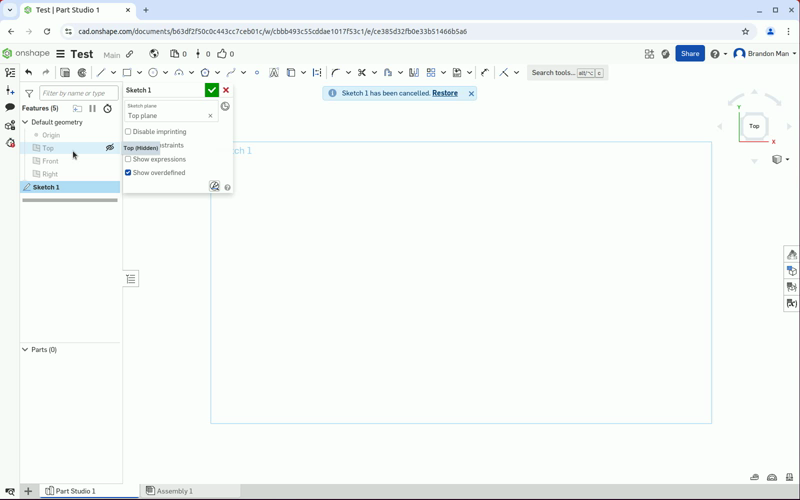
mouse_move(73, 352)
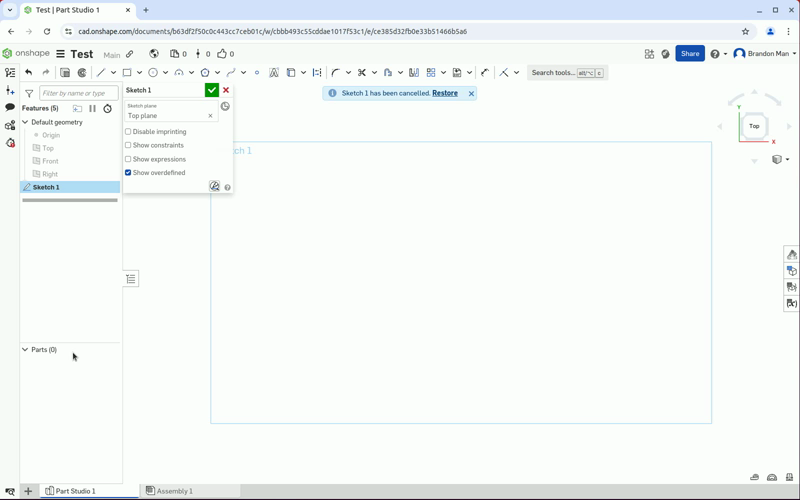
key(y)
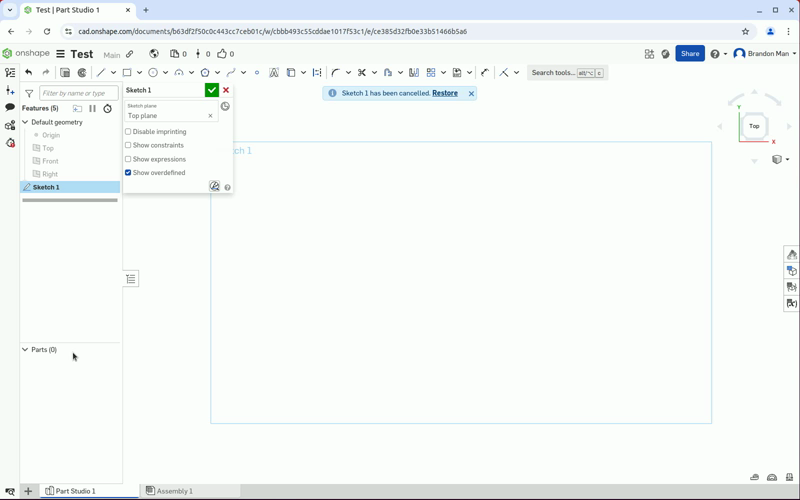
key(a)
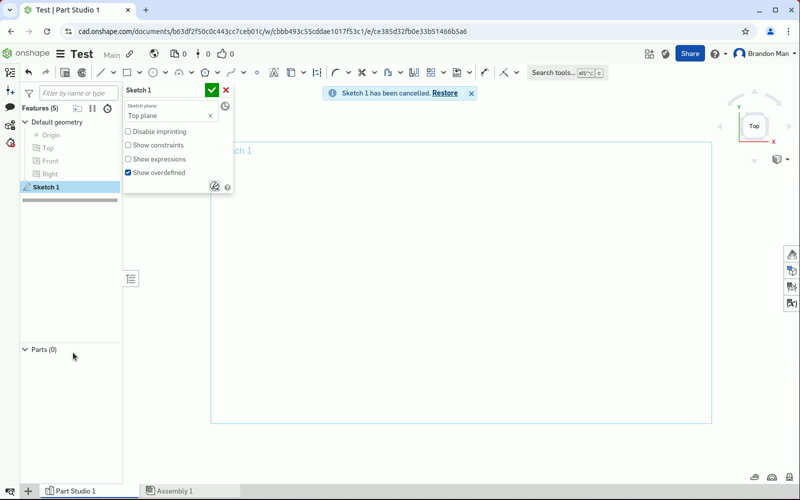
key_down(shift)
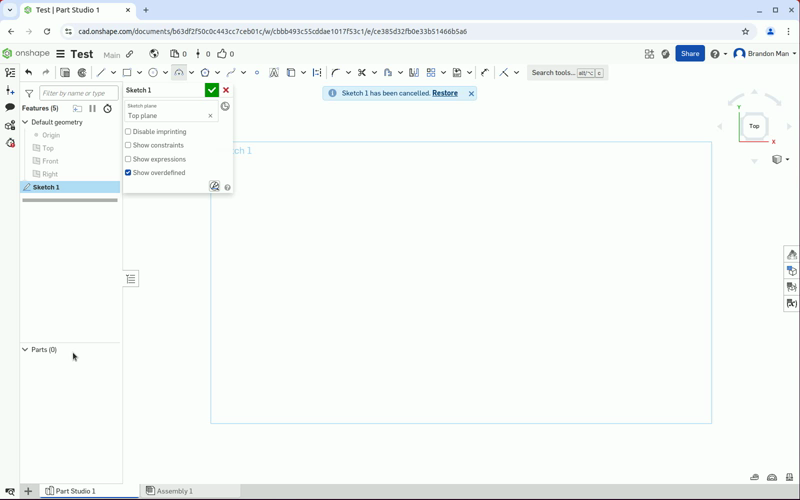
mouse_move(377, 207)
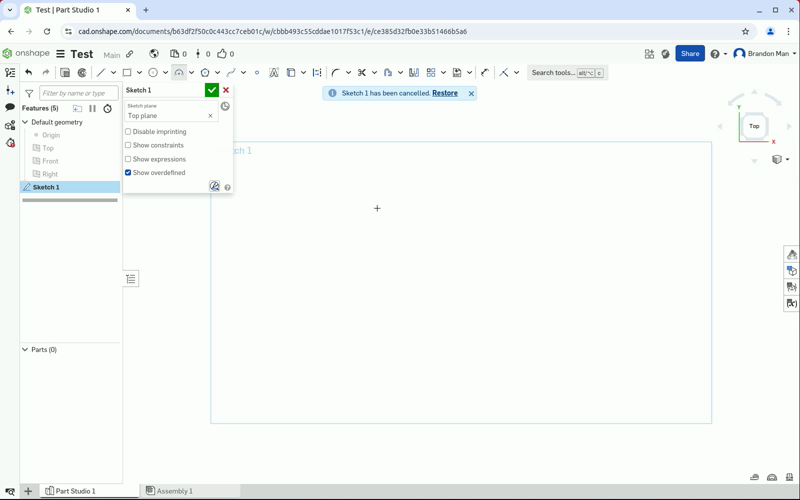
click(377, 207)
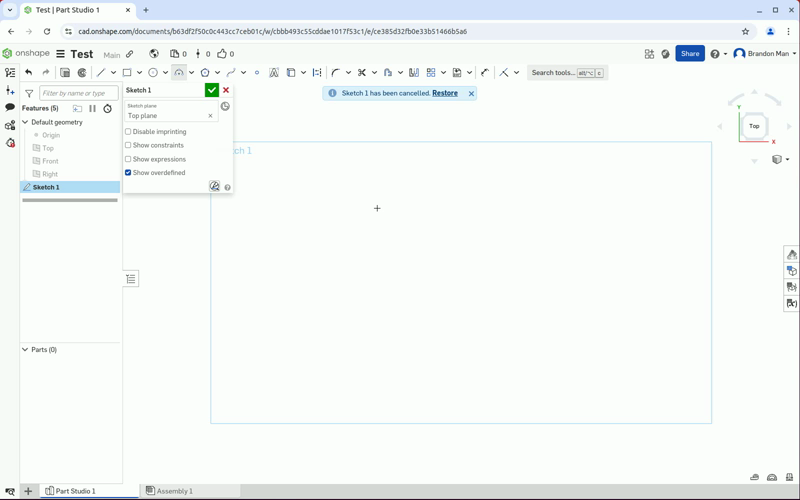
key_up(shift)
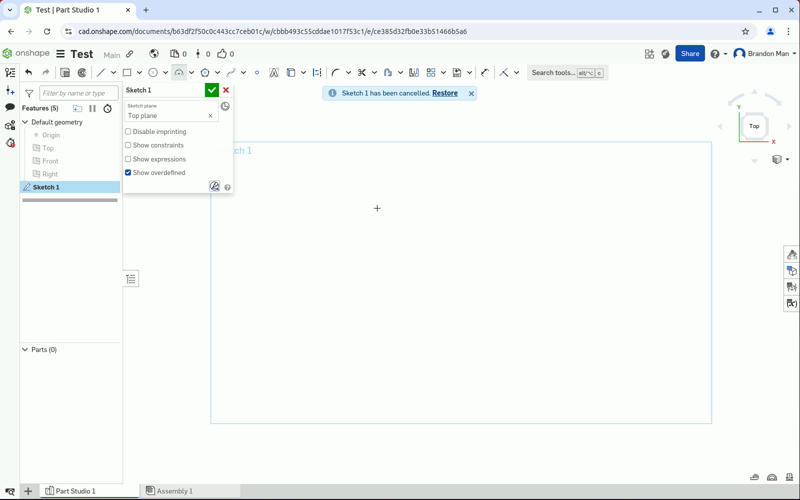
key_down(shift)
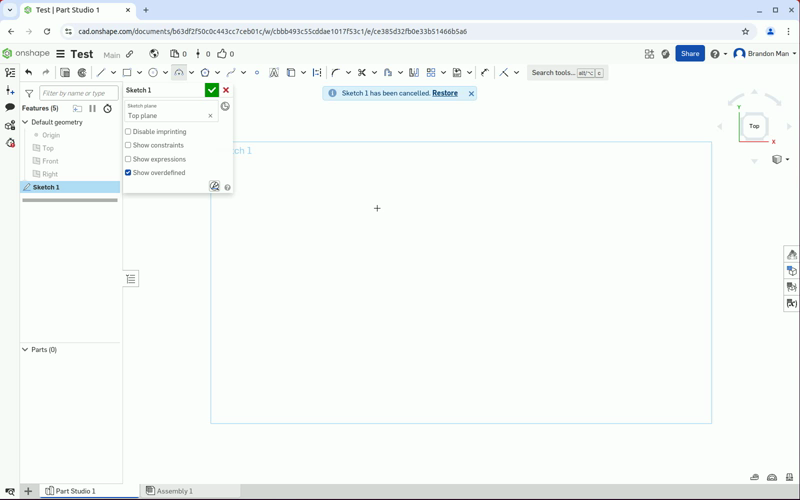
mouse_move(451, 170)
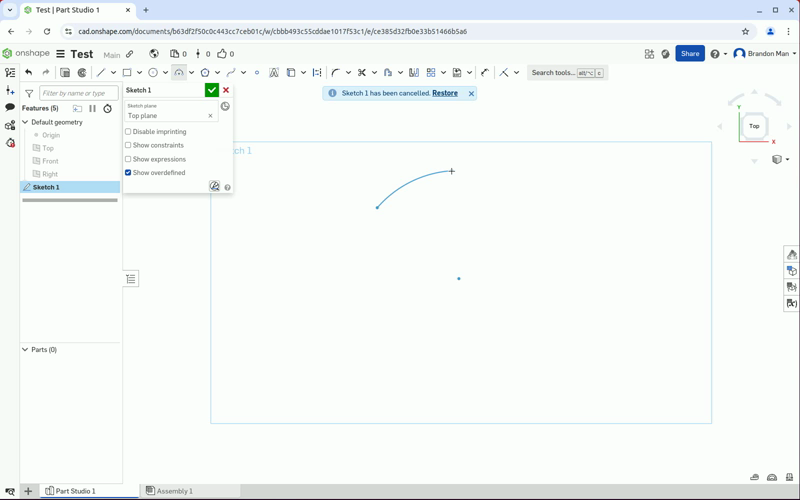
click(451, 170)
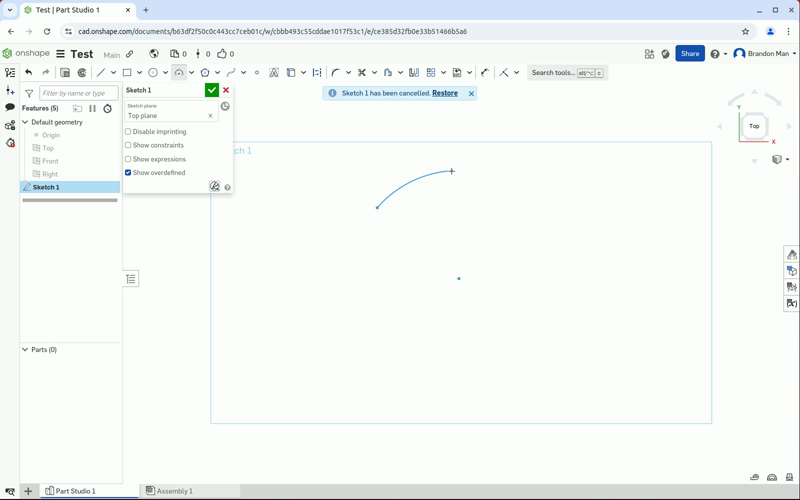
mouse_move(510, 381)
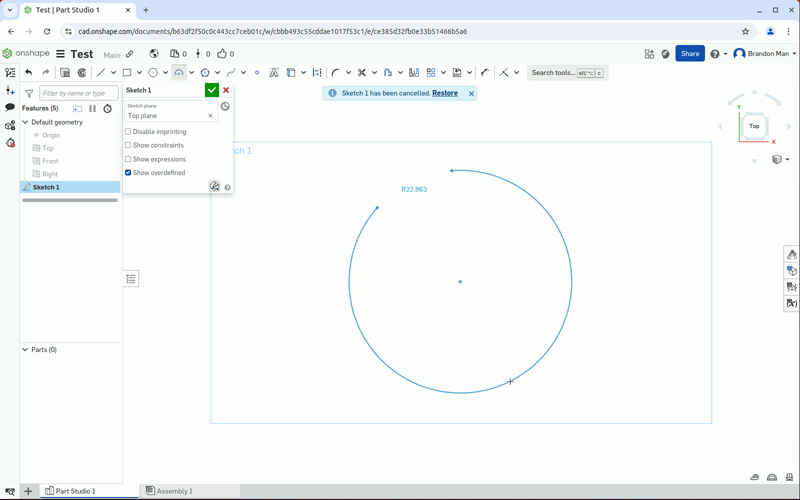
click(510, 381)
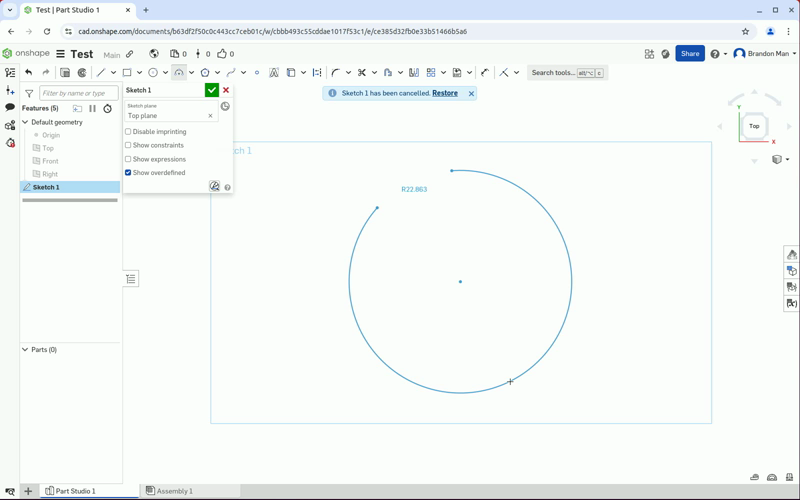
key_up(shift)
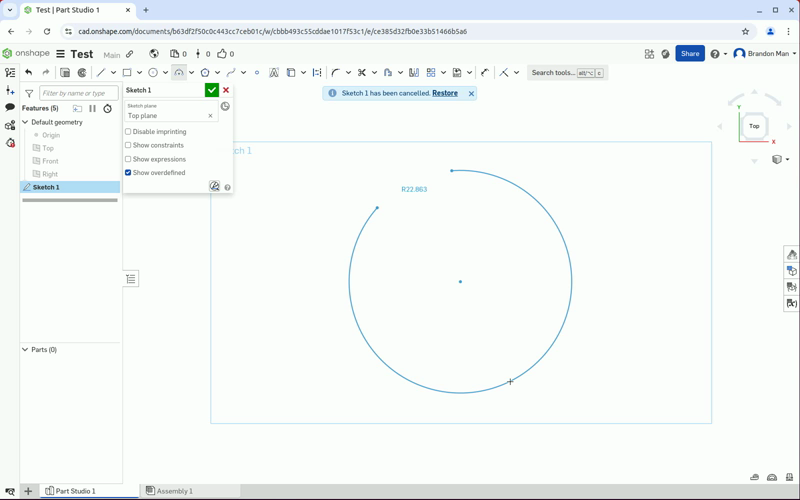
mouse_move(451, 170)
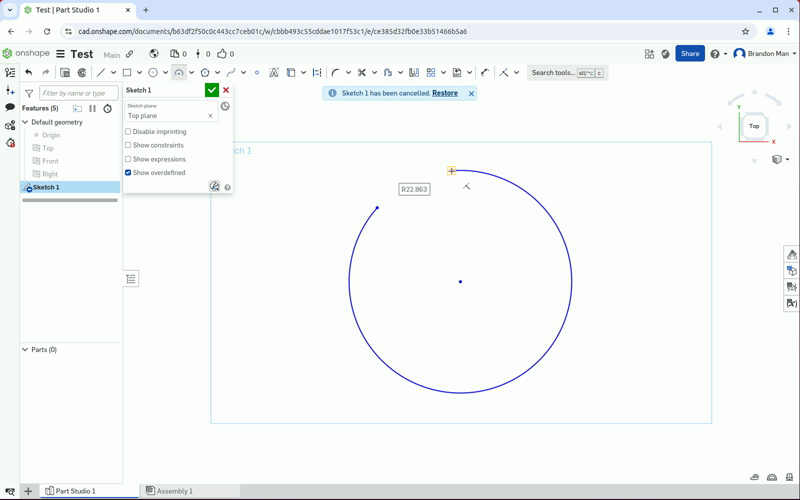
click(451, 170)
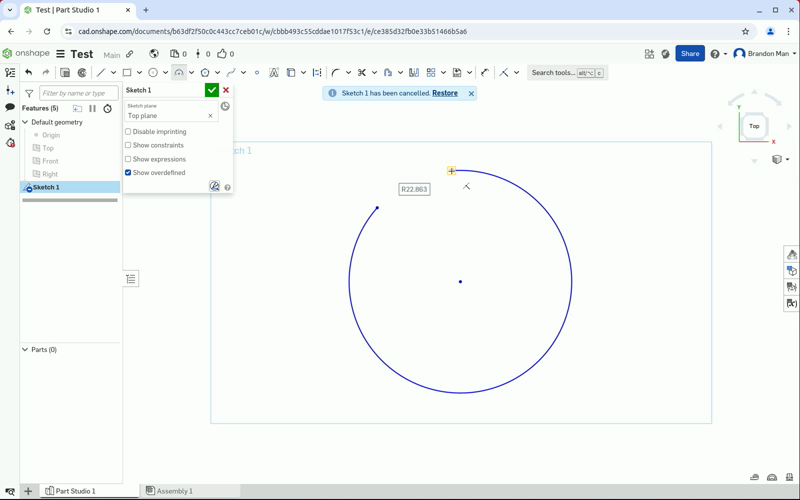
mouse_move(377, 207)
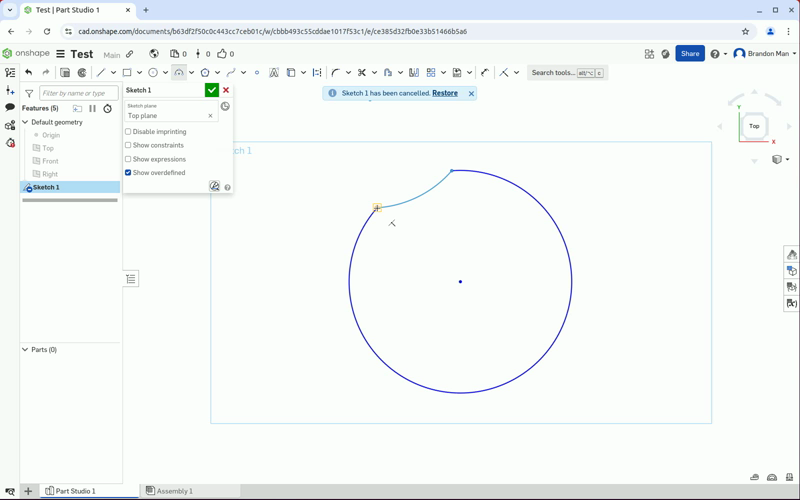
click(377, 207)
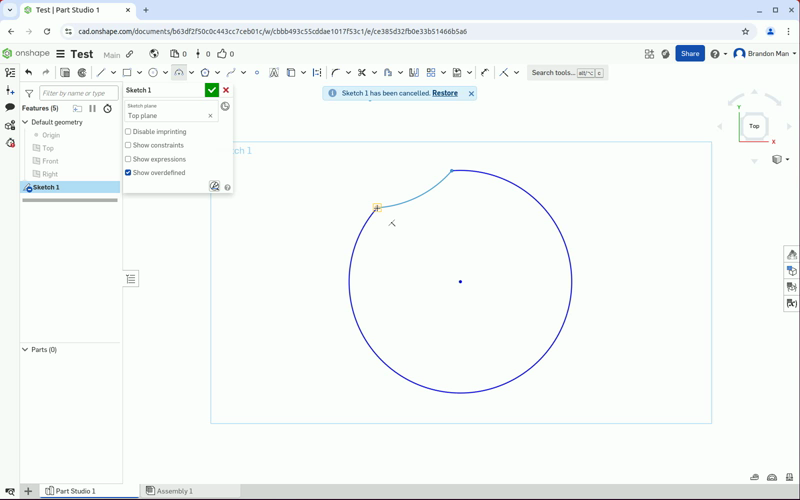
key_down(shift)
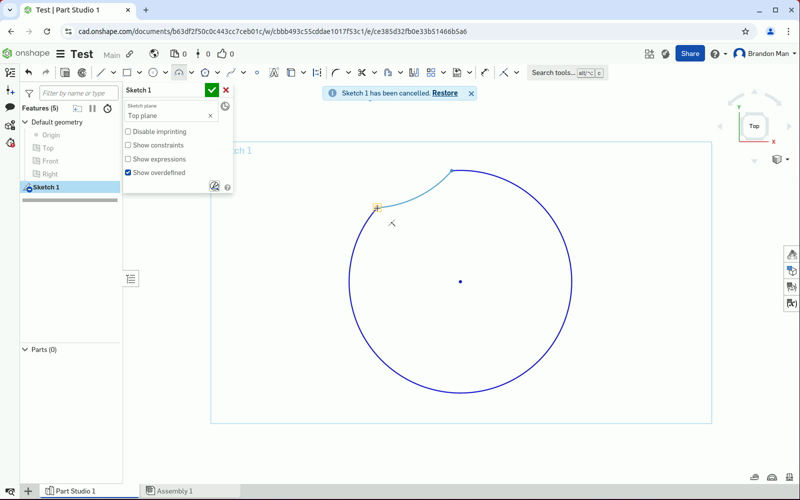
mouse_move(427, 215)
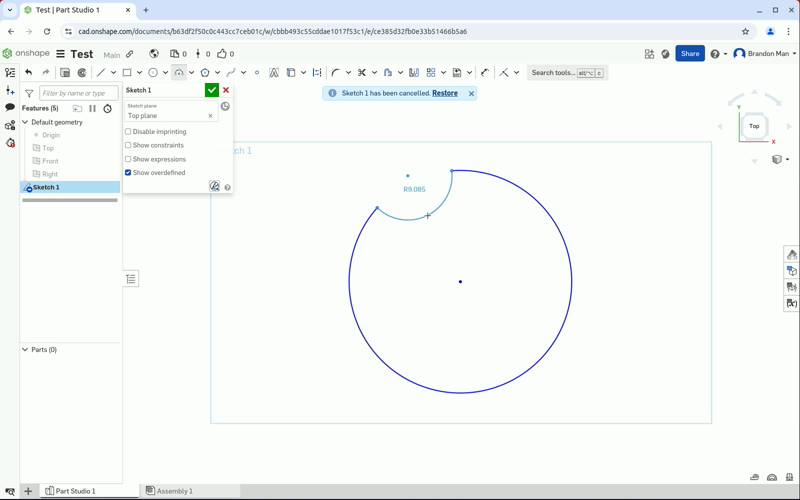
click(427, 215)
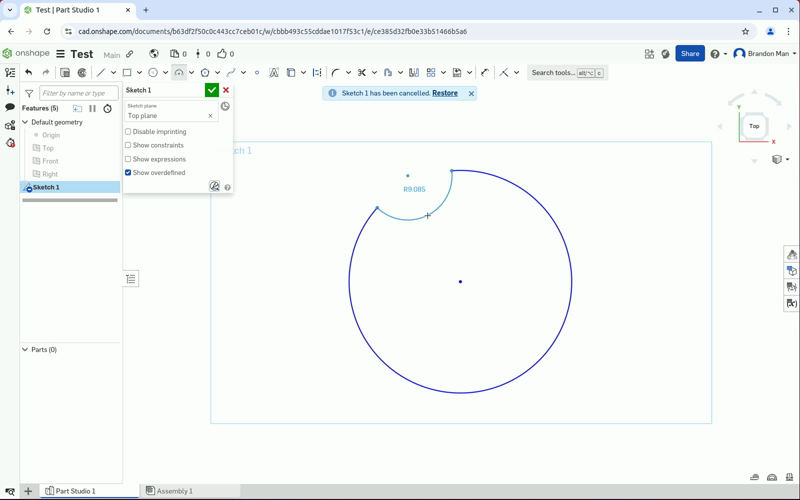
key_up(shift)
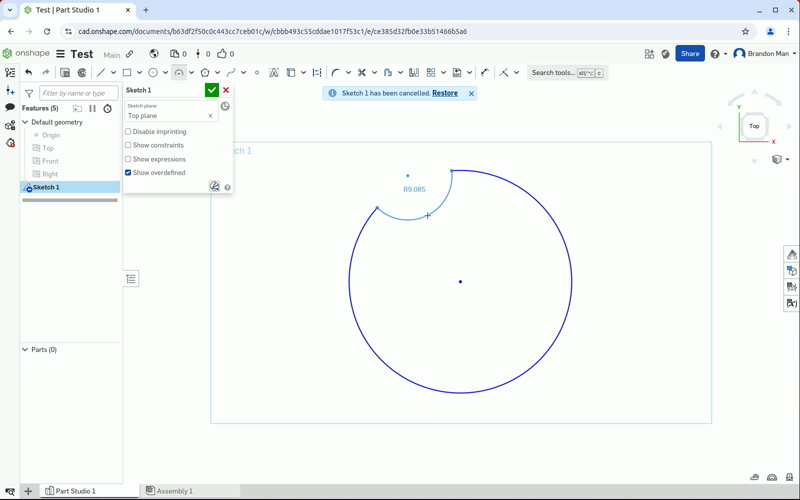
key(esc)
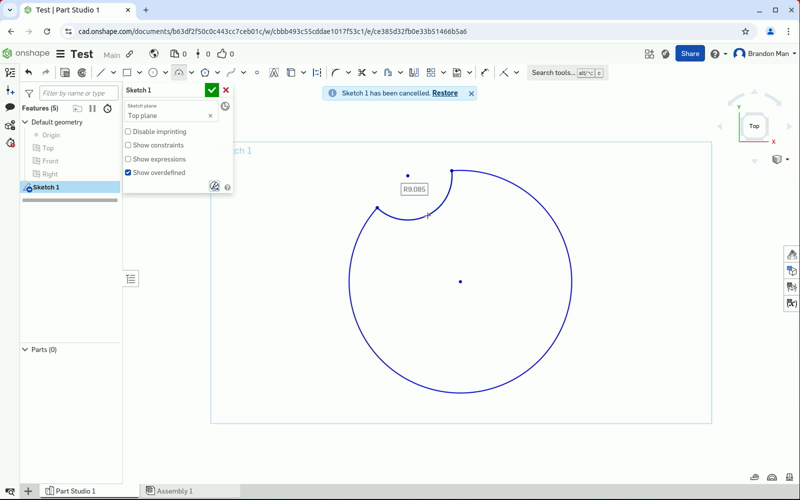
key(c)
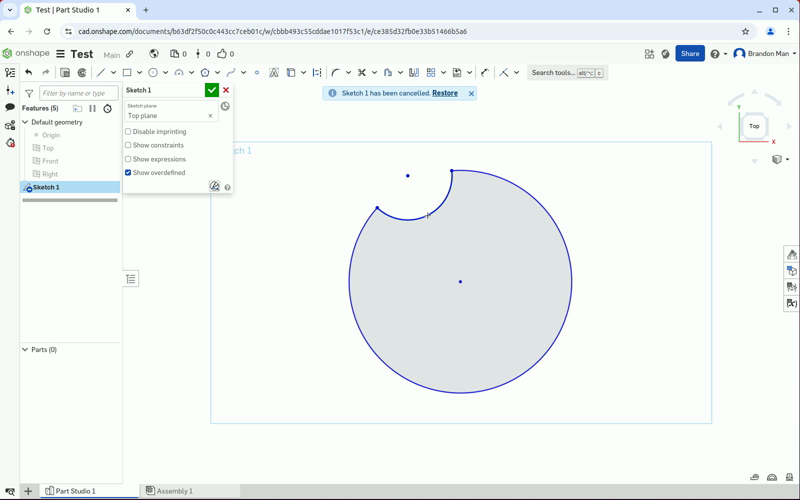
key_down(shift)
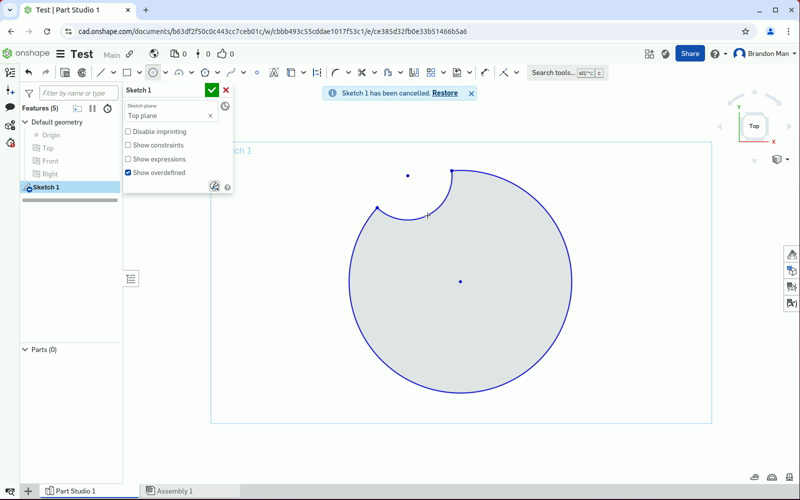
mouse_move(461, 281)
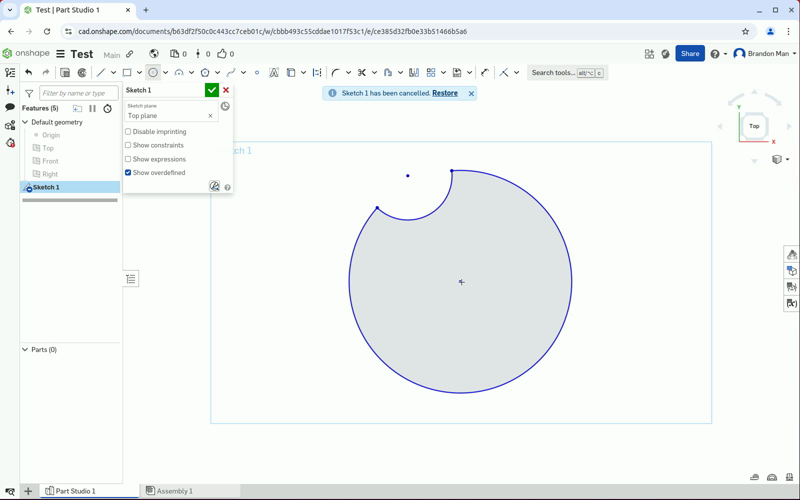
scroll(6)
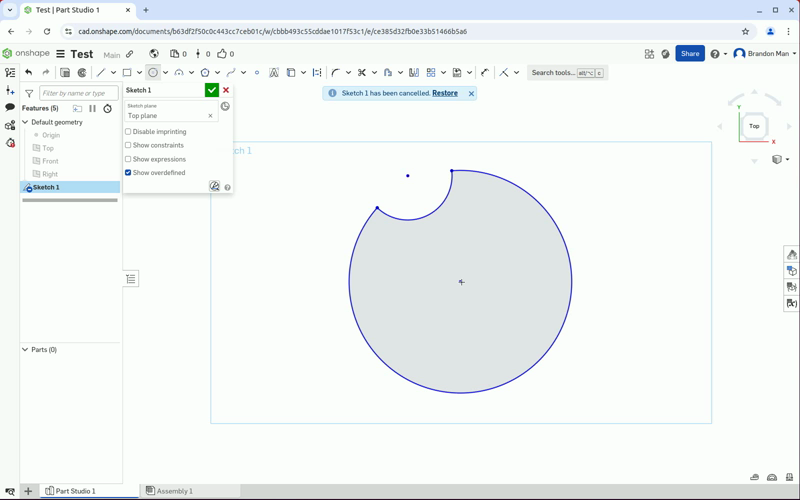
scroll(6)
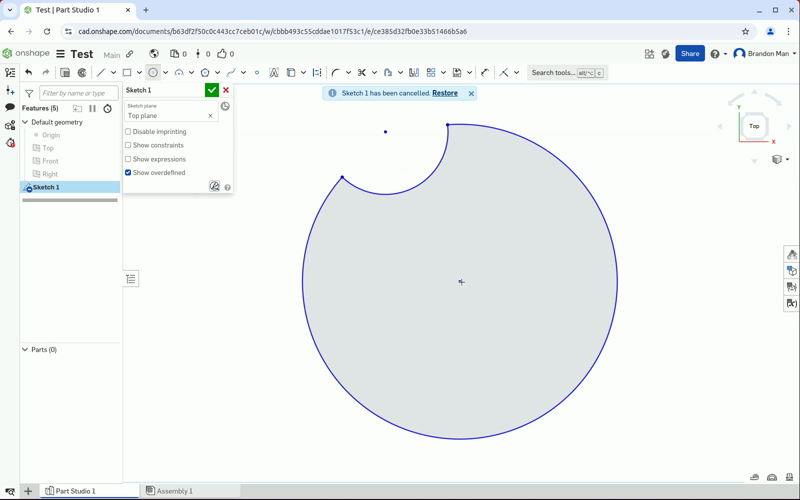
scroll(6)
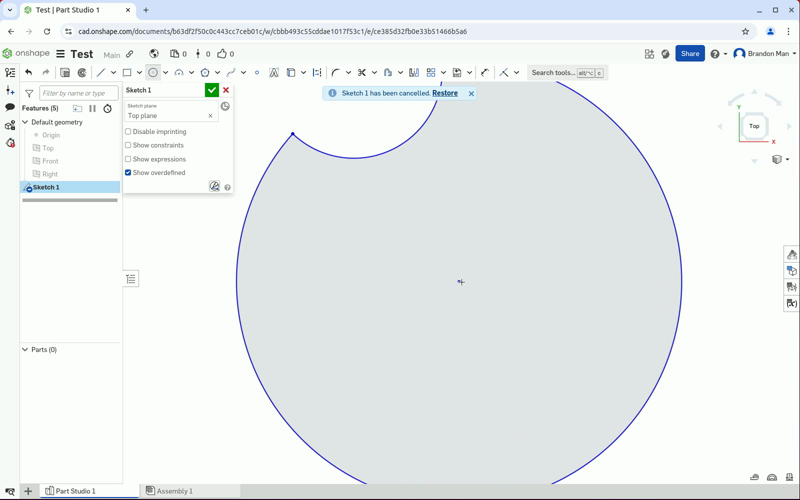
scroll(6)
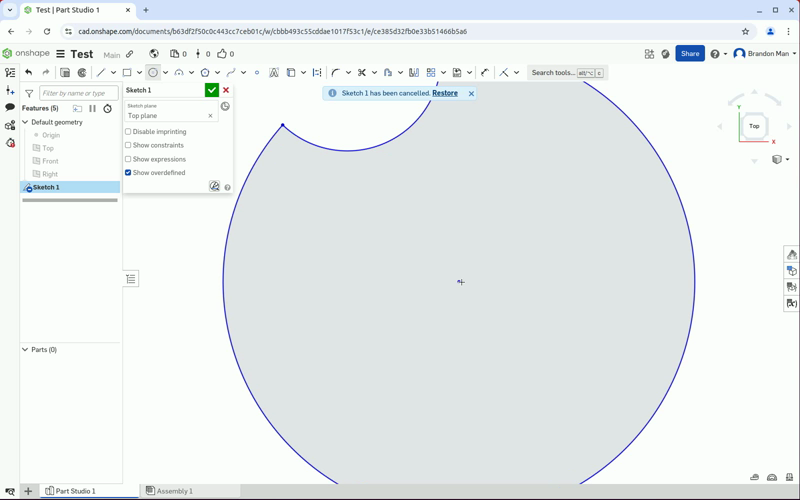
scroll(6)
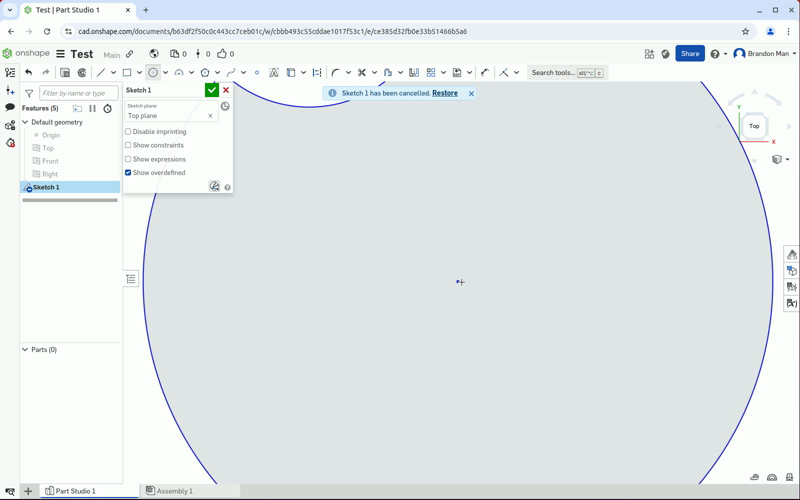
scroll(6)
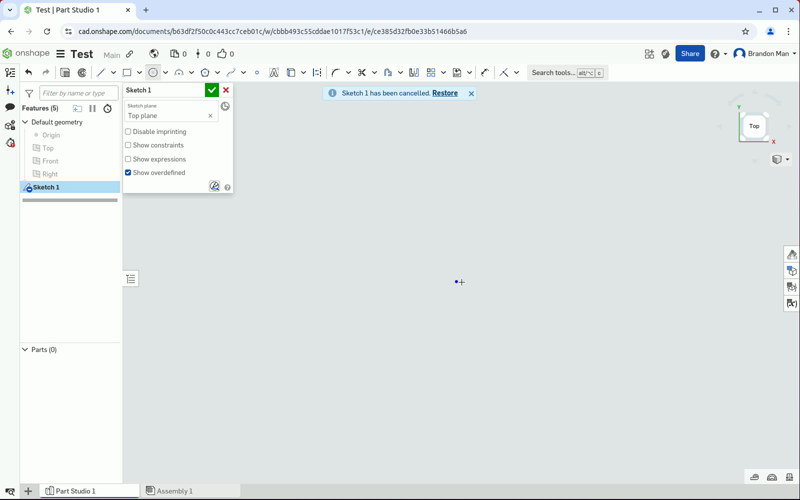
scroll(6)
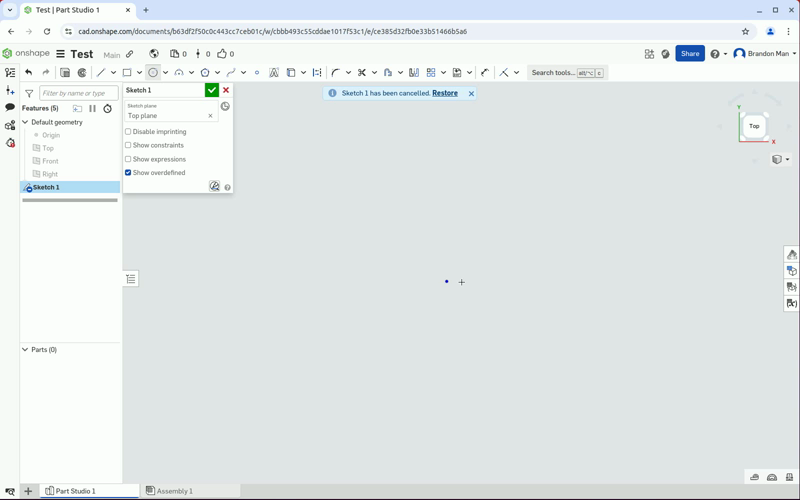
click(461, 281)
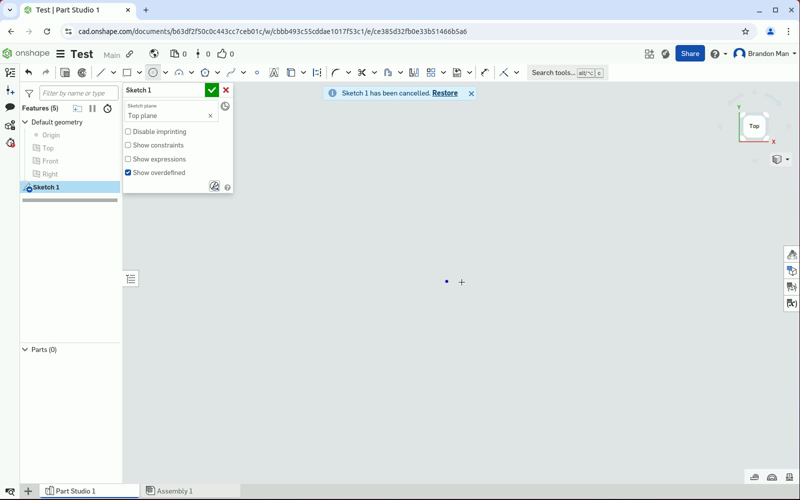
scroll(-6)
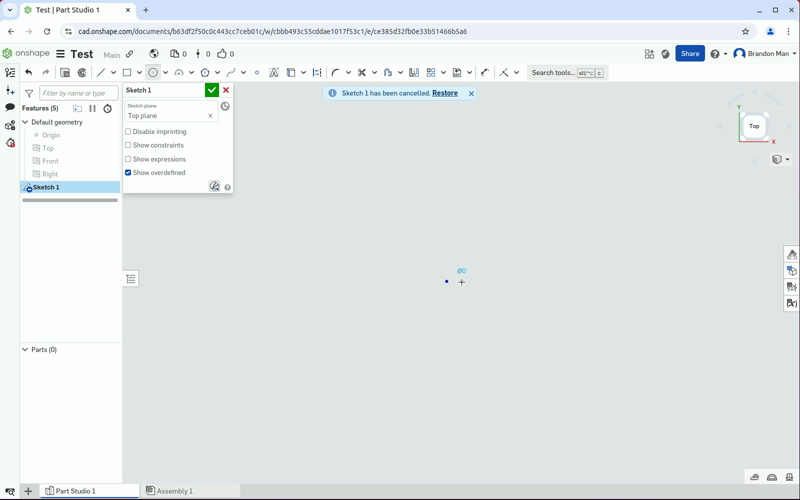
scroll(-6)
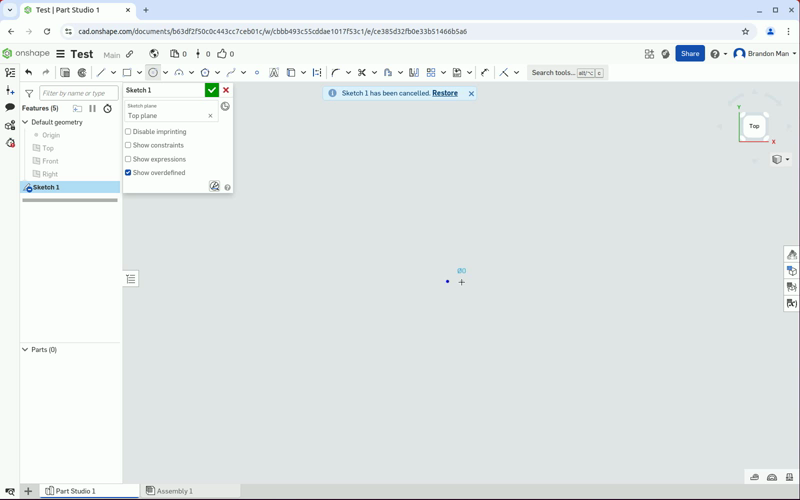
scroll(-6)
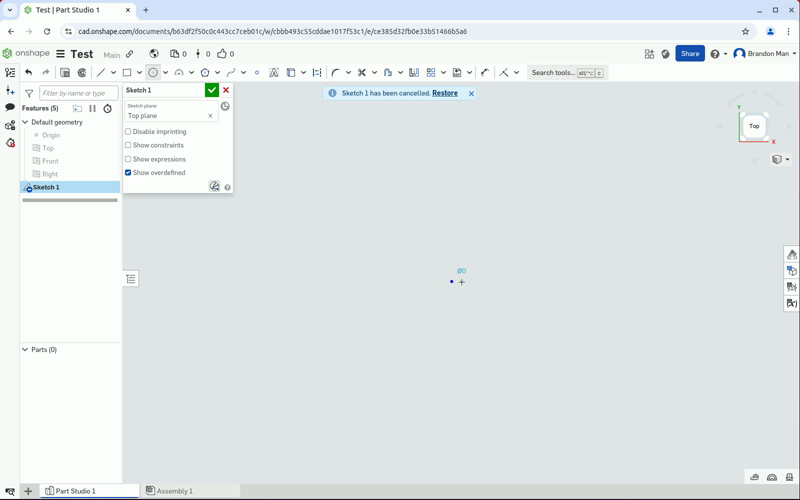
scroll(-6)
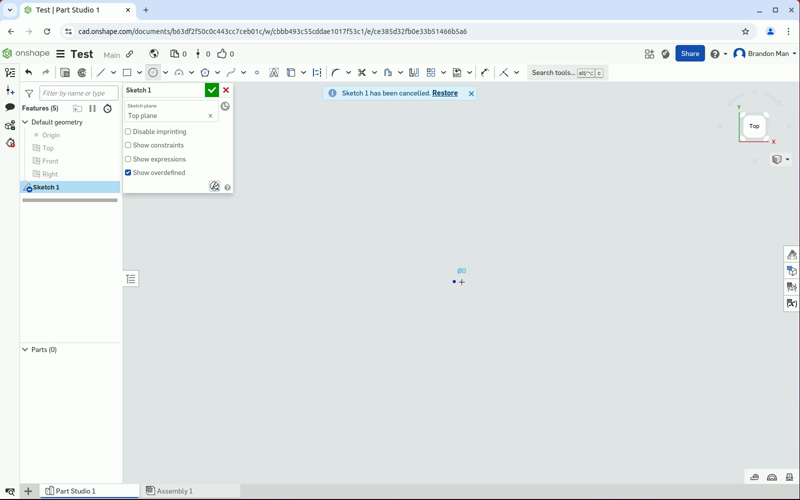
scroll(-6)
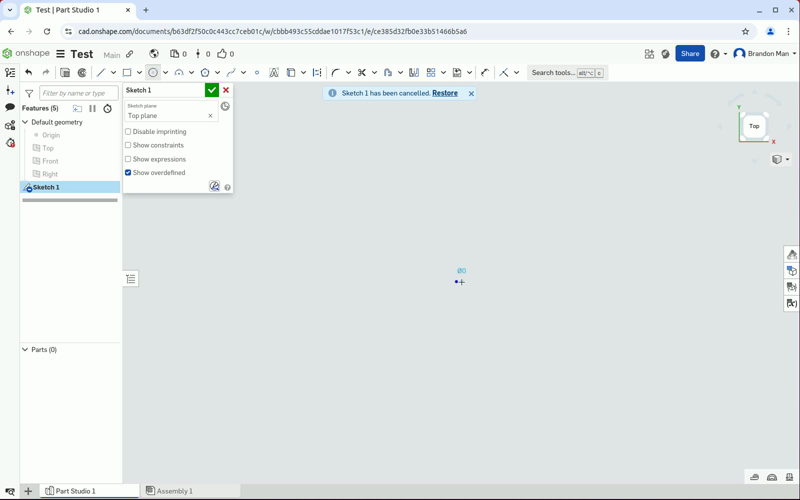
scroll(-6)
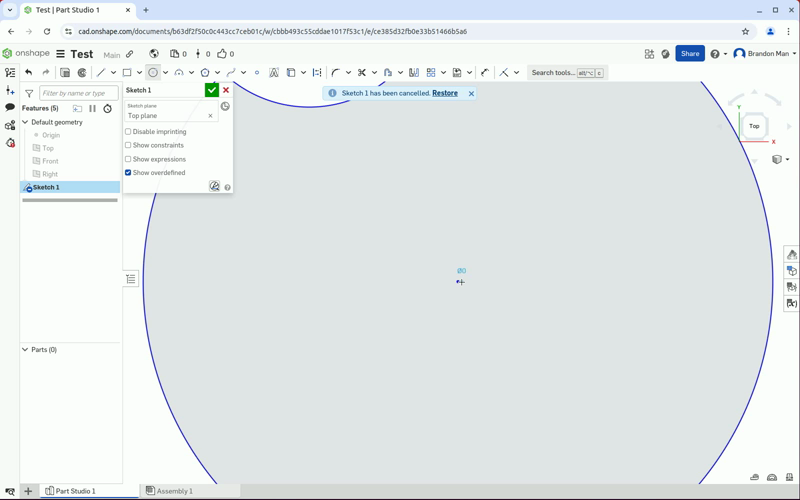
scroll(-6)
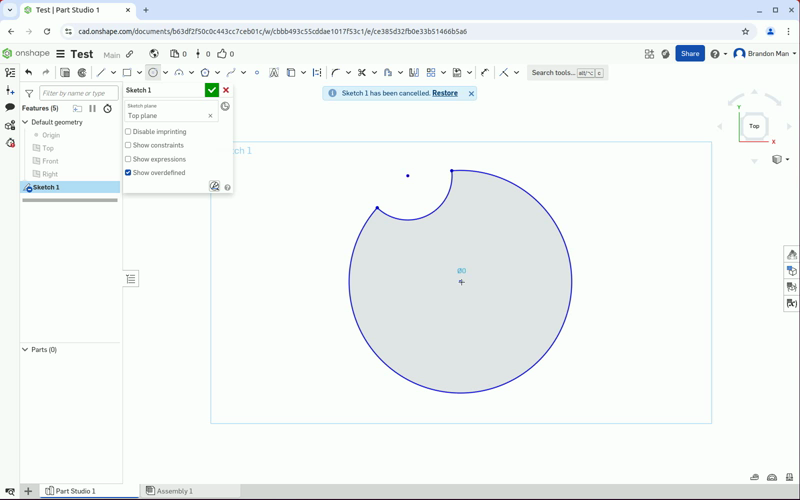
key_up(shift)
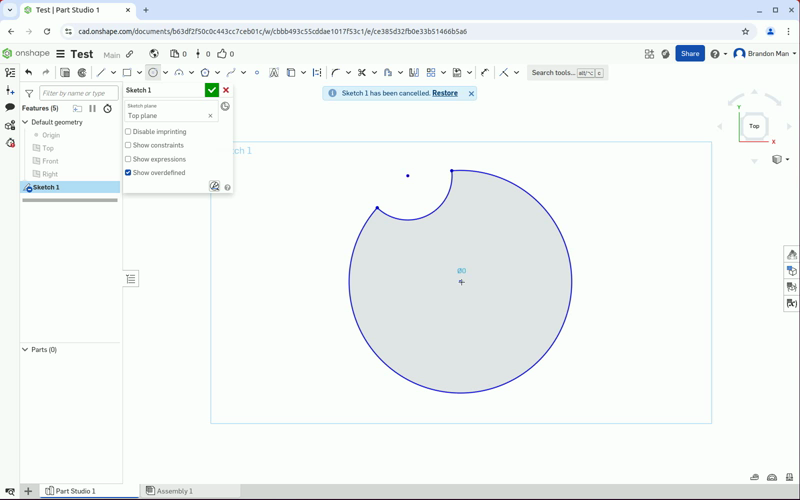
mouse_move(482, 281)
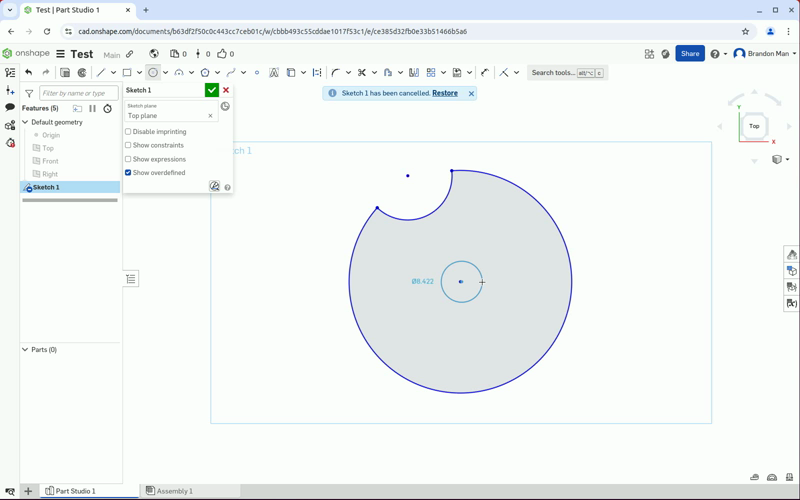
click(482, 281)
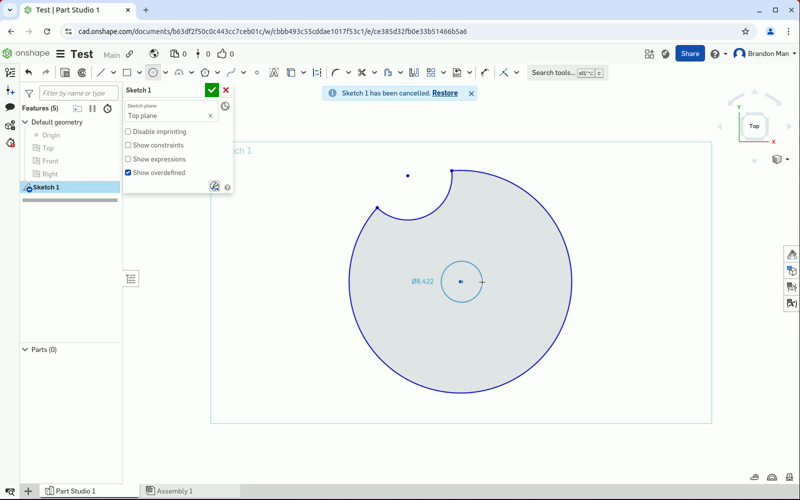
key(esc)
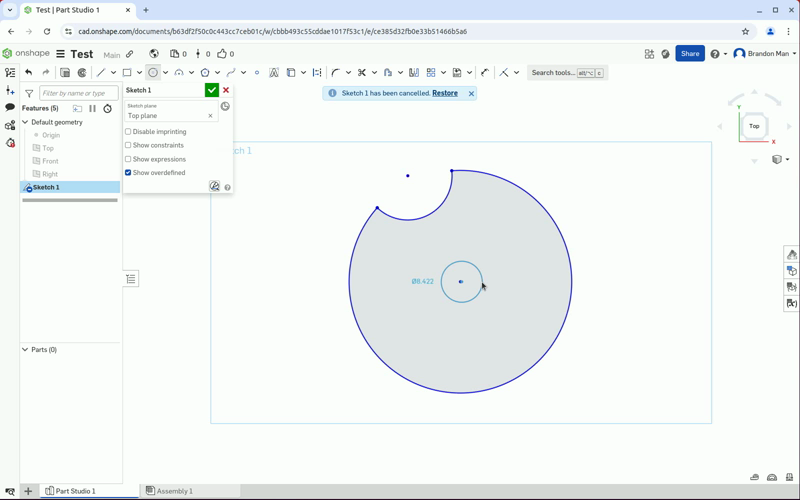
key(l)
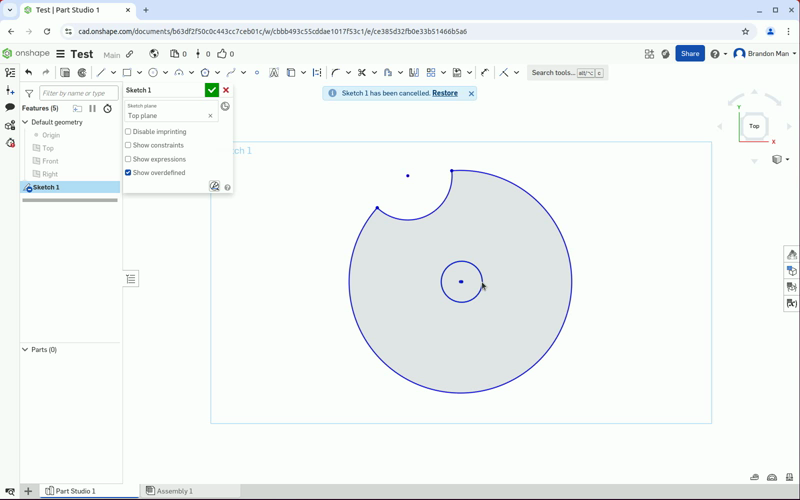
key_down(shift)
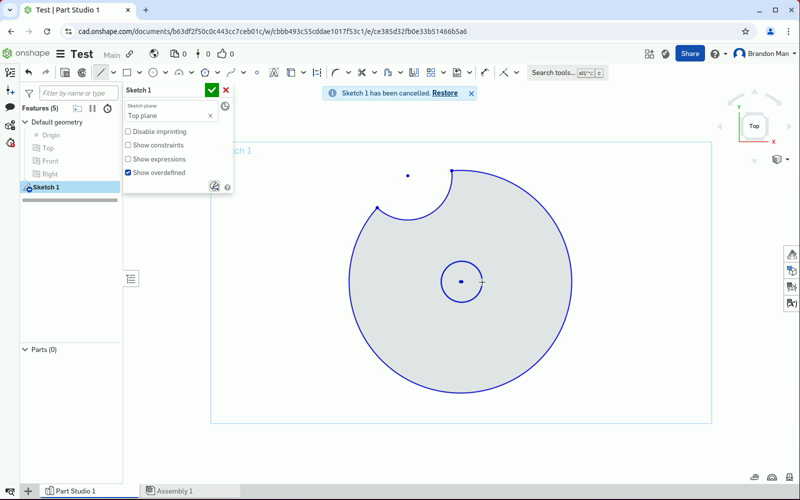
mouse_move(482, 252)
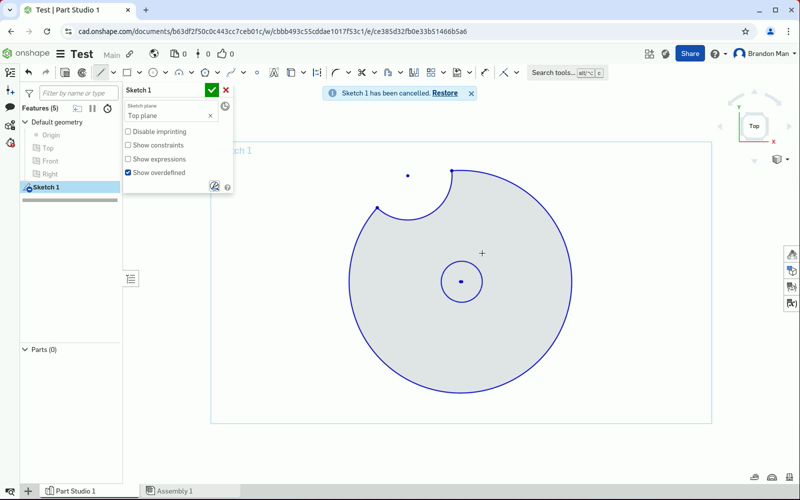
click(482, 252)
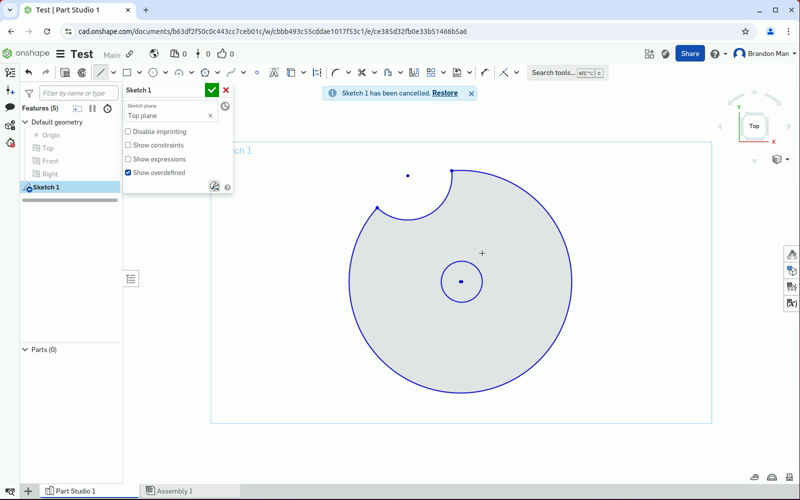
key_up(shift)
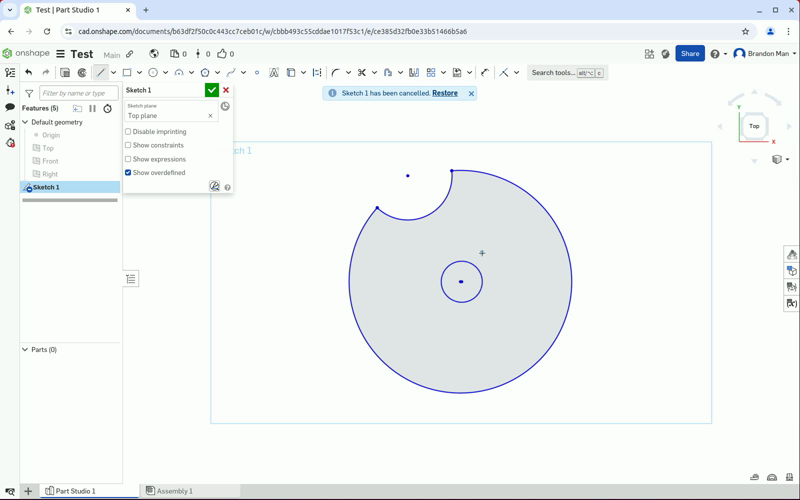
key_down(shift)
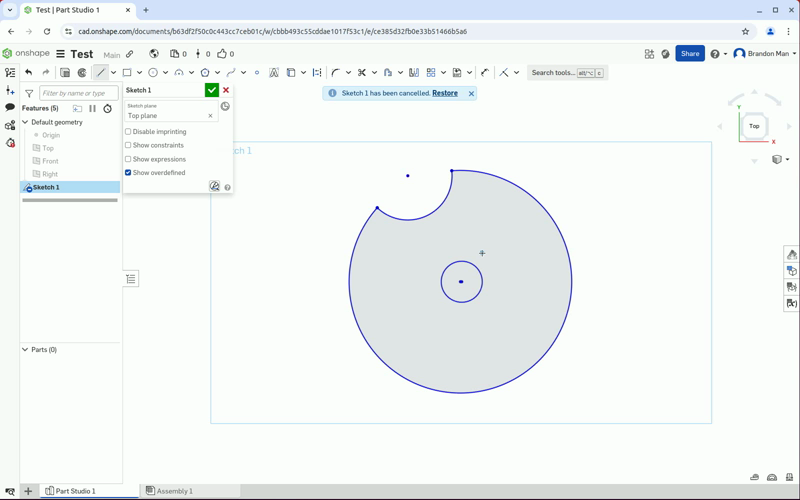
mouse_move(562, 252)
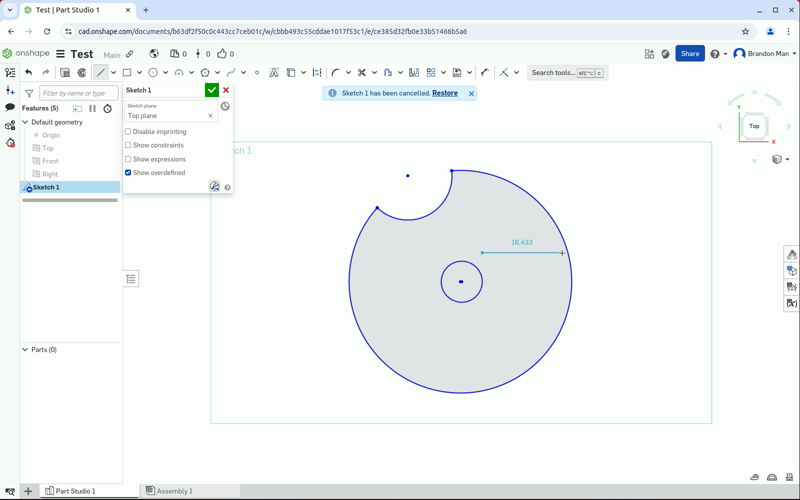
click(562, 252)
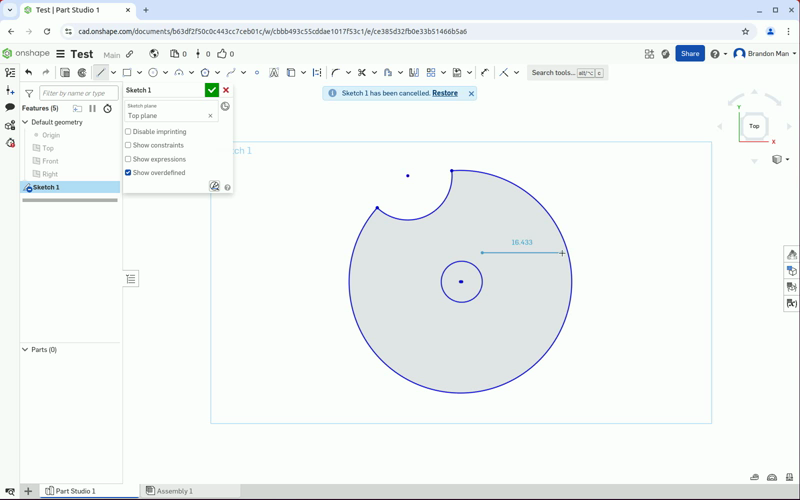
key_up(shift)
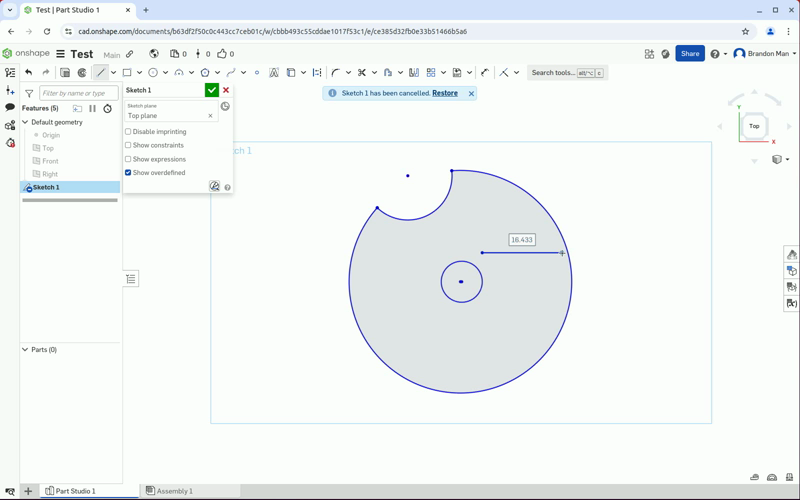
key_down(shift)
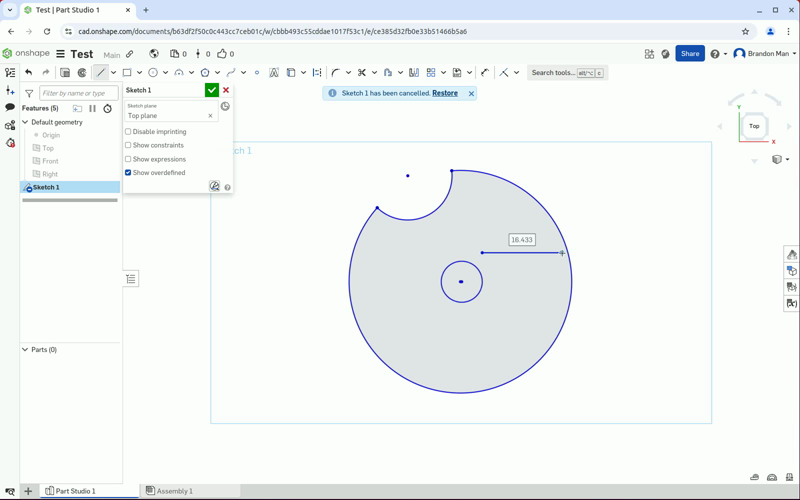
mouse_move(589, 252)
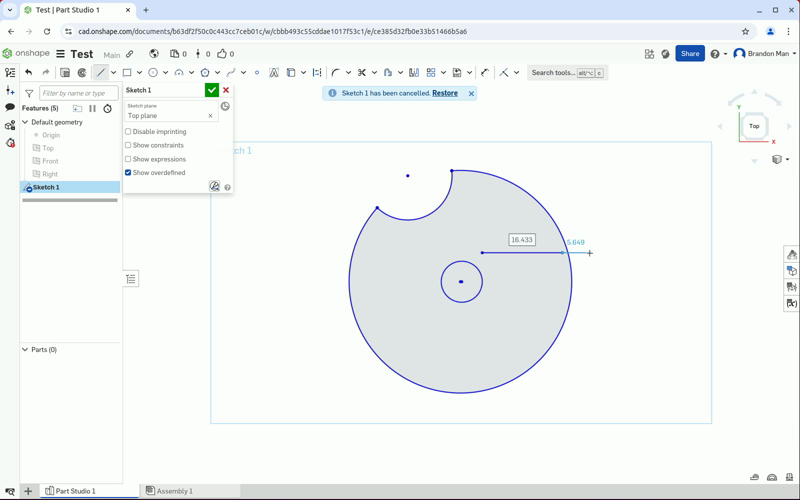
mouse_move(562, 238)
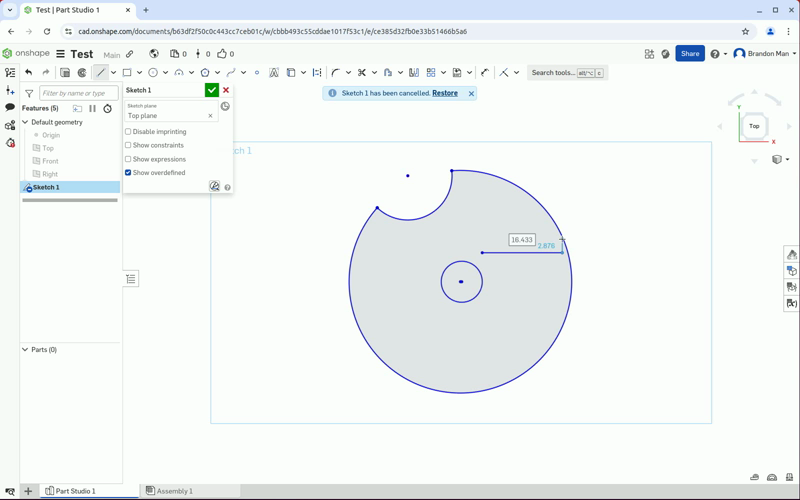
click(562, 238)
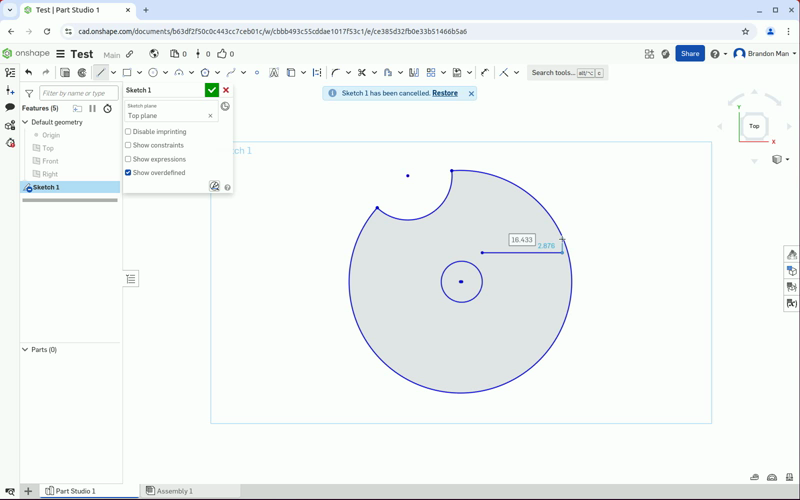
key_up(shift)
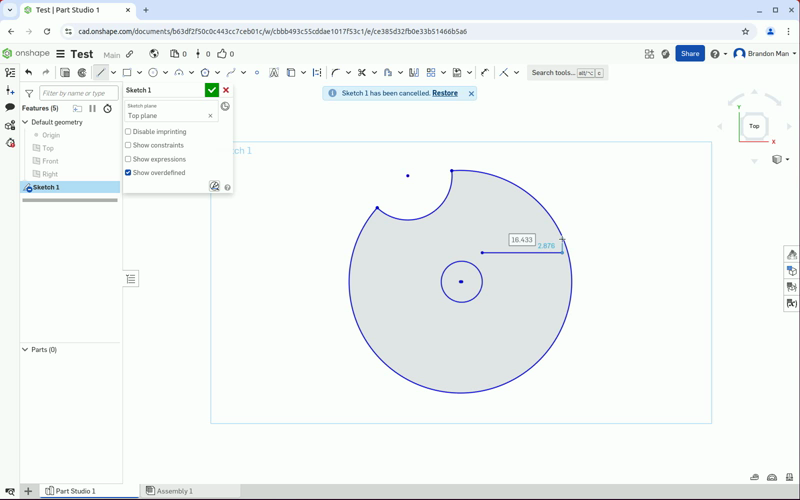
key_down(shift)
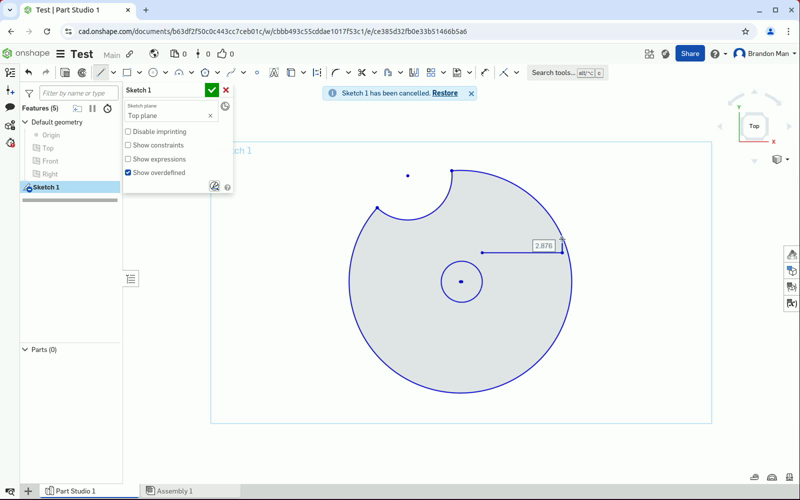
mouse_move(482, 238)
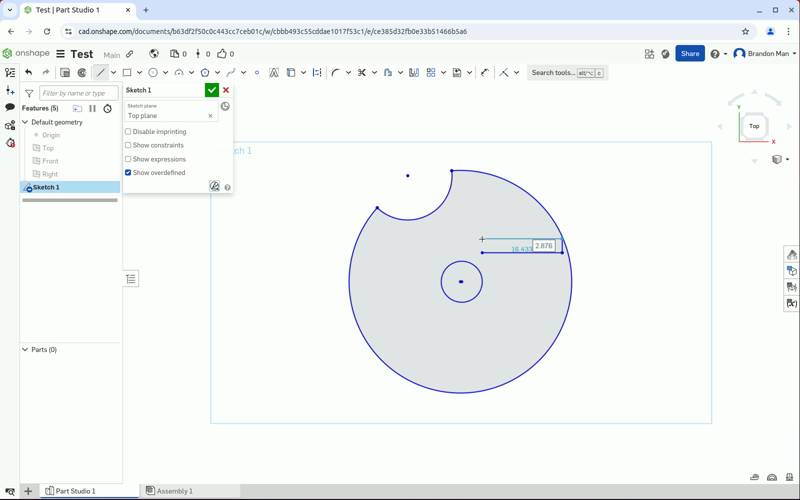
click(482, 238)
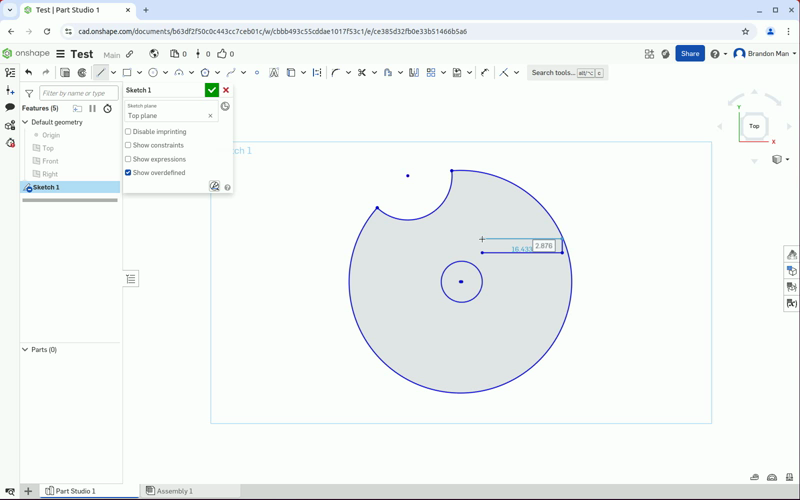
key_up(shift)
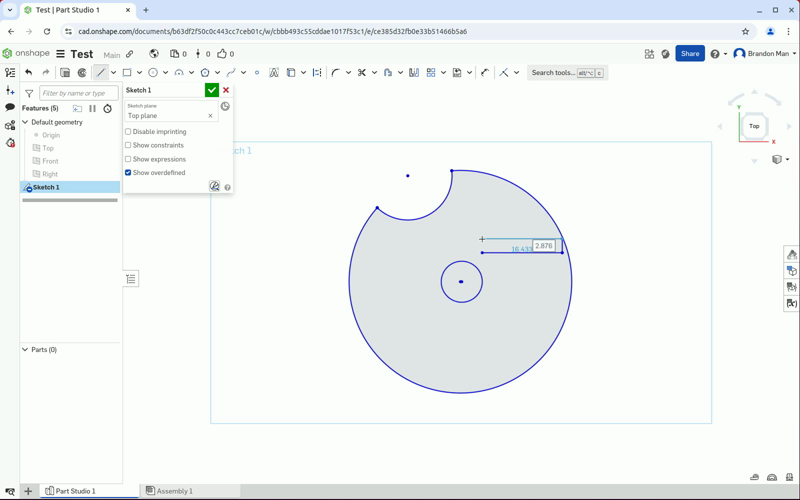
mouse_move(512, 238)
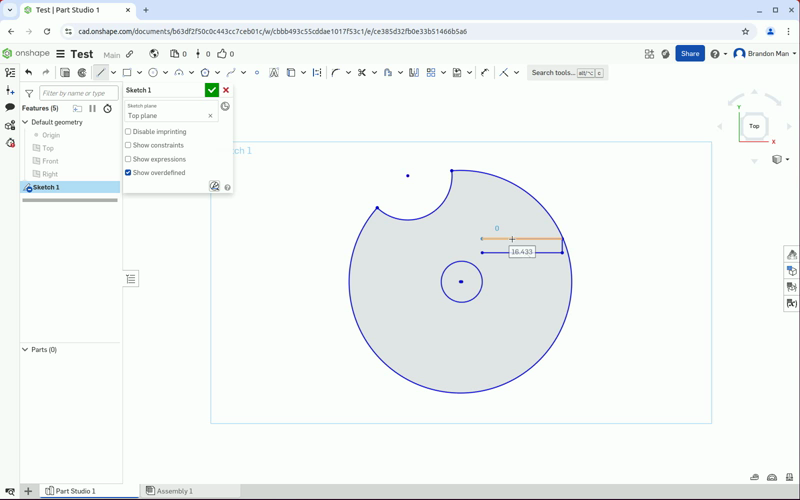
key_down(shift)
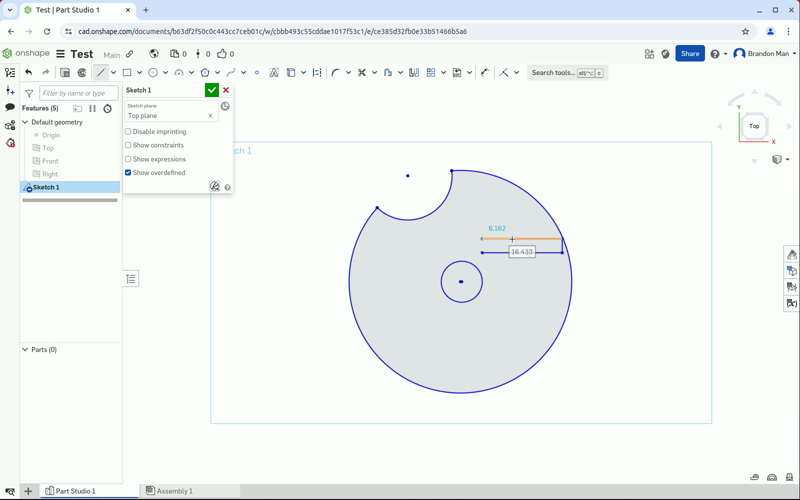
mouse_move(482, 252)
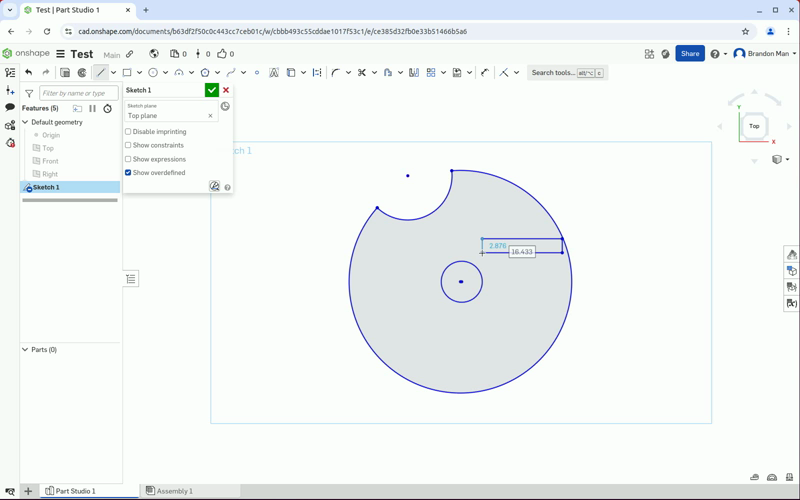
key_up(shift)
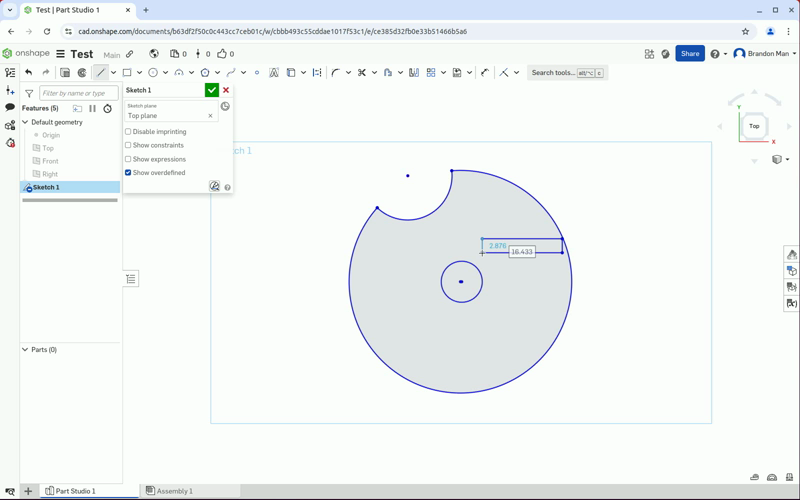
click(482, 252)
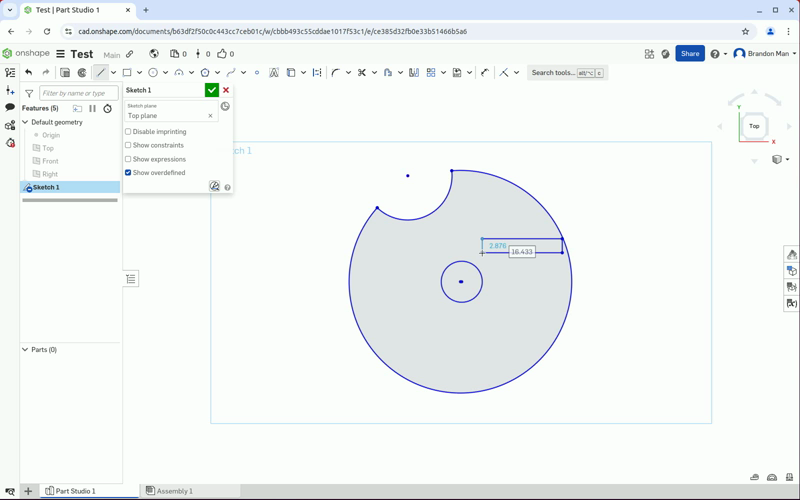
key(esc)
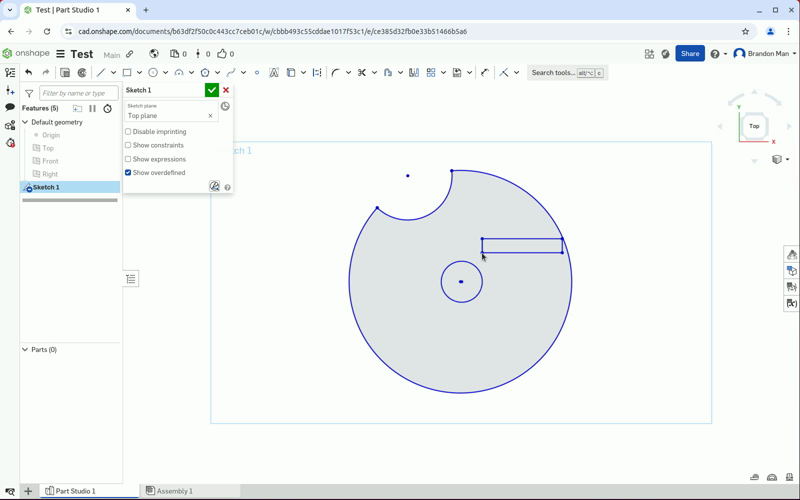
mouse_move(415, 297)
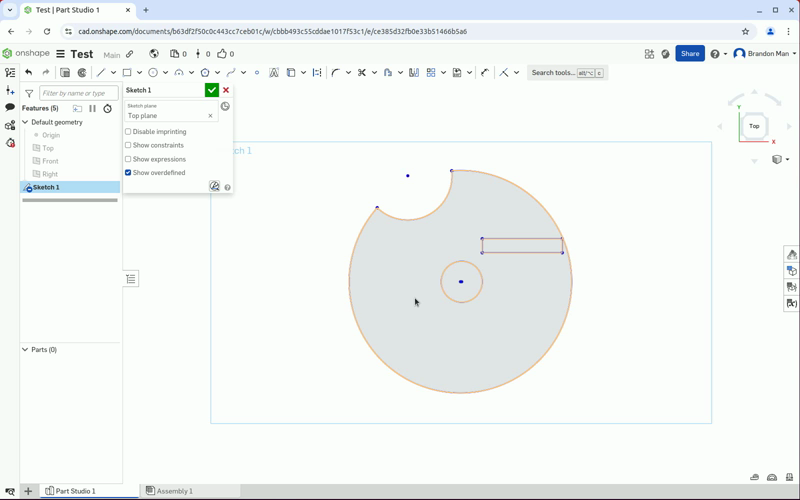
click(415, 297)
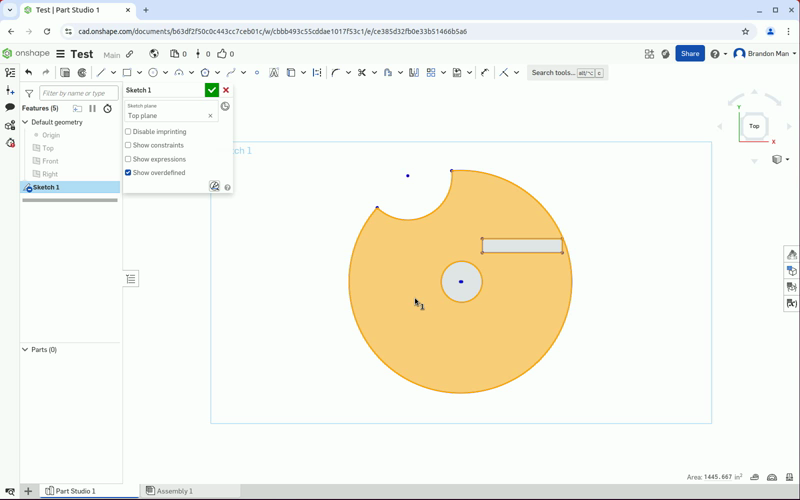
mouse_move(73, 352)
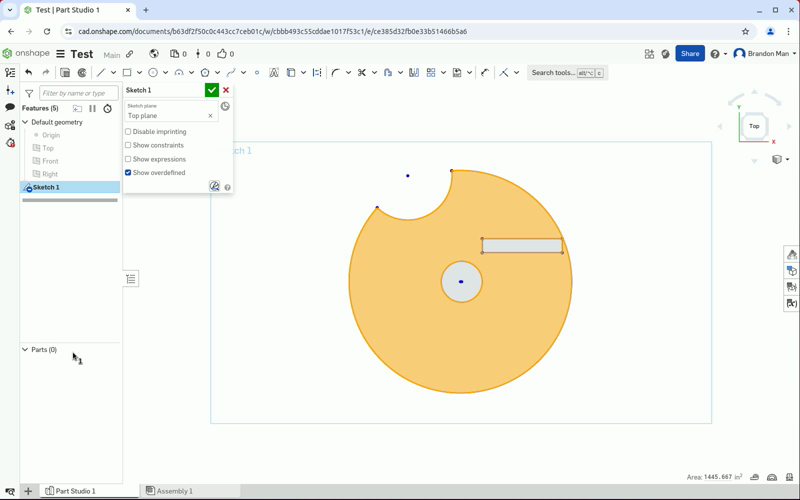
key(shift+y)
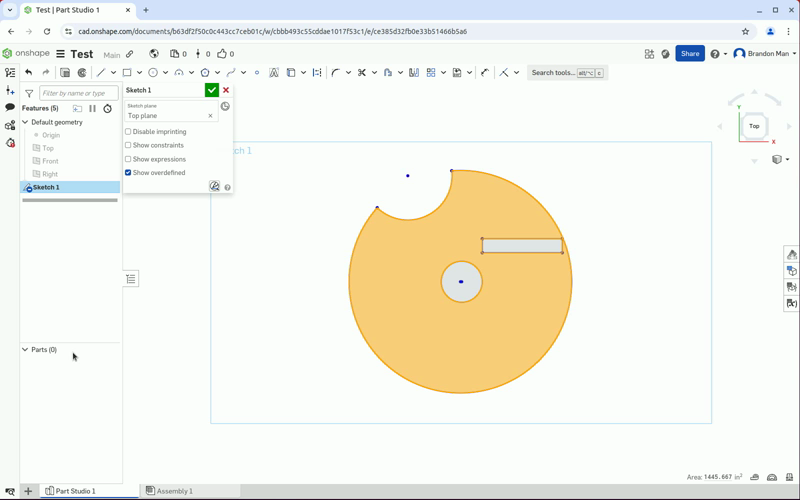
key(shift+e)
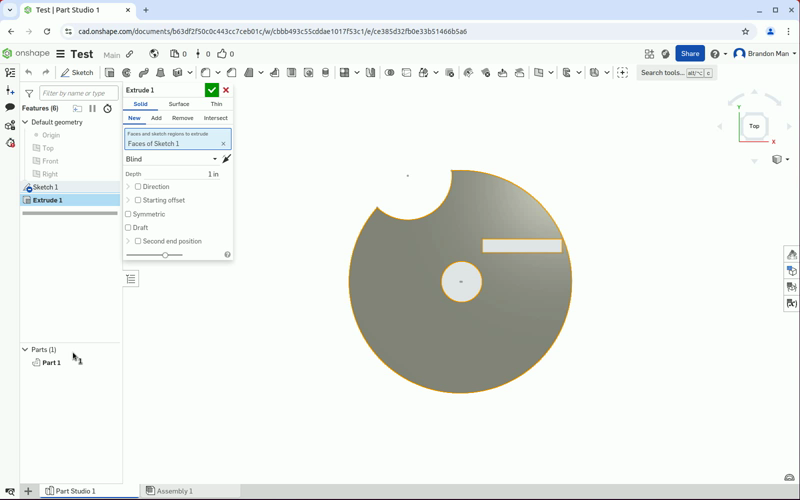
mouse_move(143, 106)
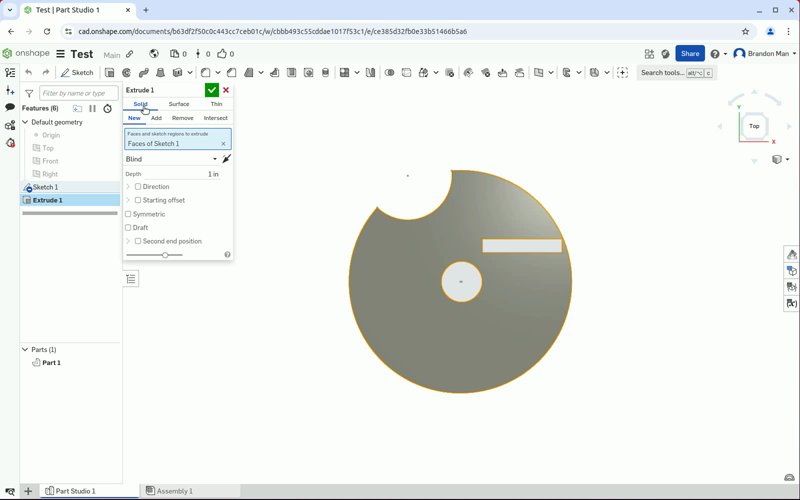
click(143, 106)
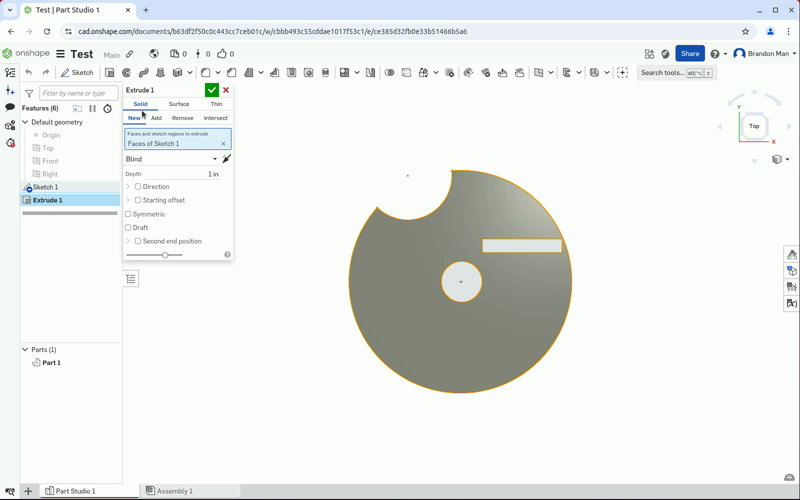
mouse_move(137, 120)
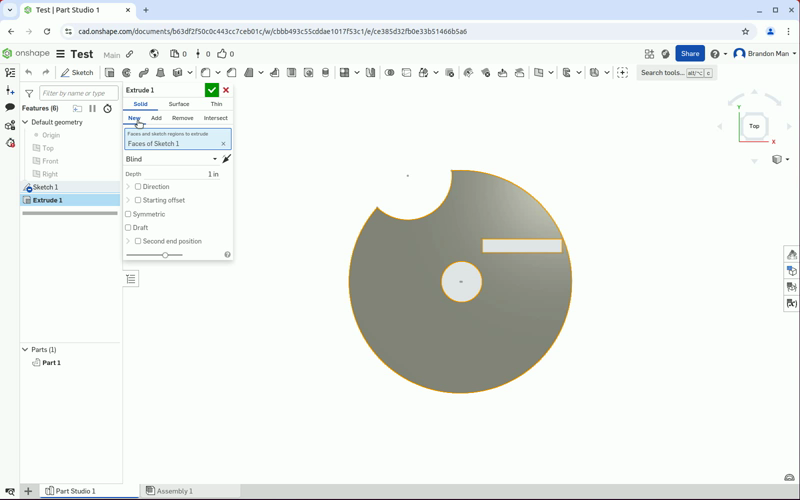
click(137, 120)
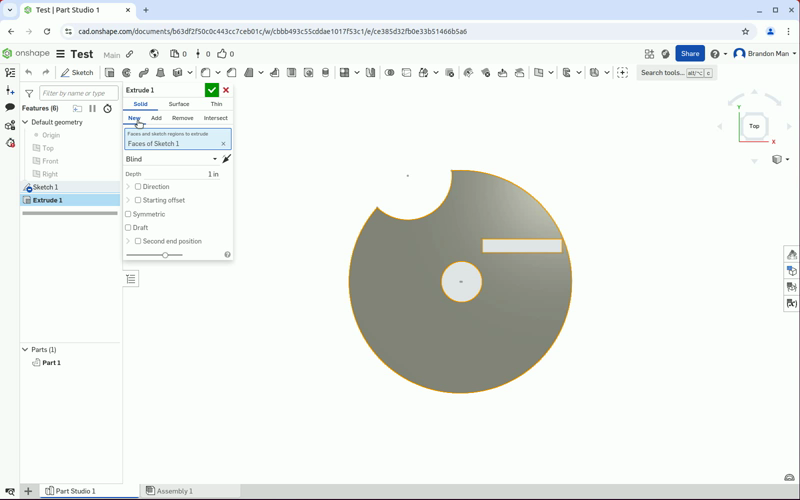
key(tab, 4)
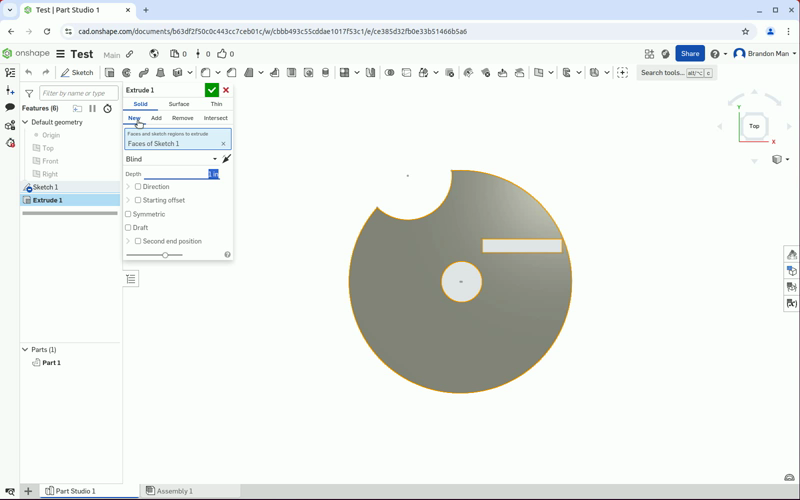
text(4.333)
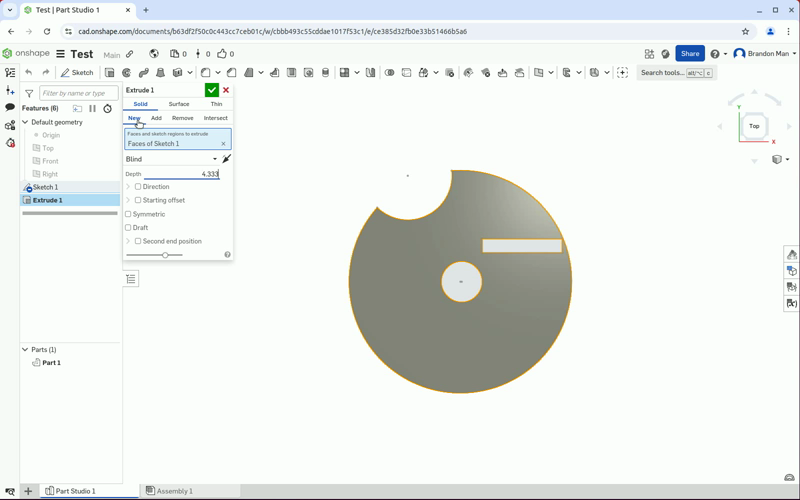
key(enter)
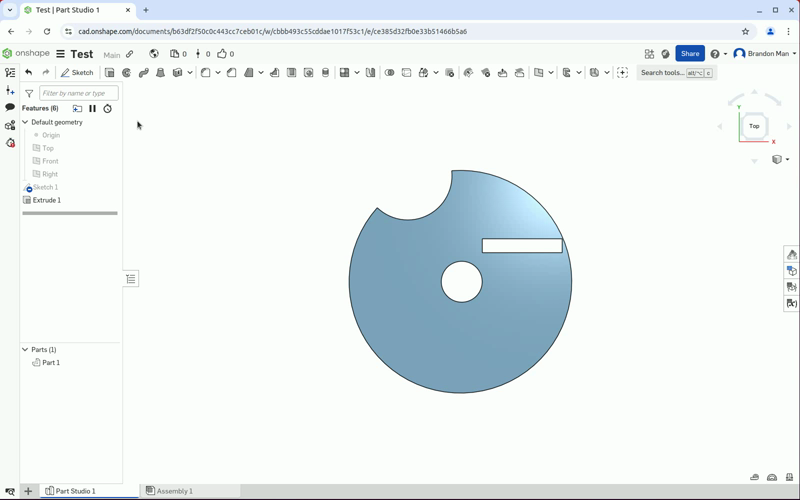
key(shift+h)
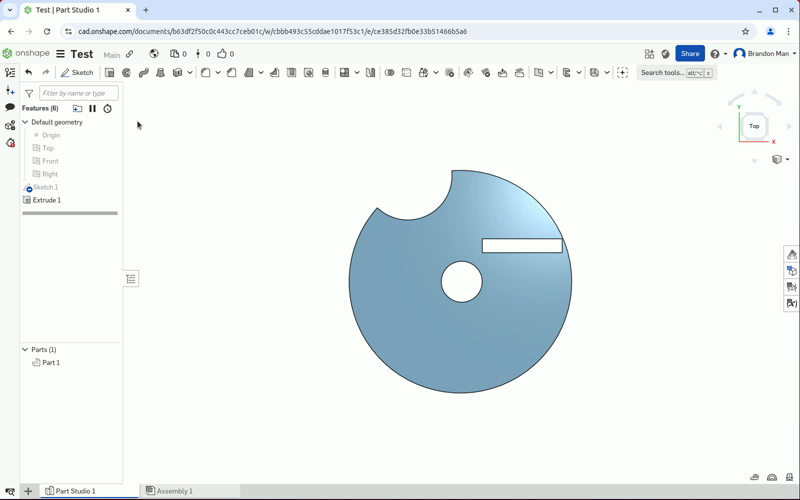
key(shift+h)
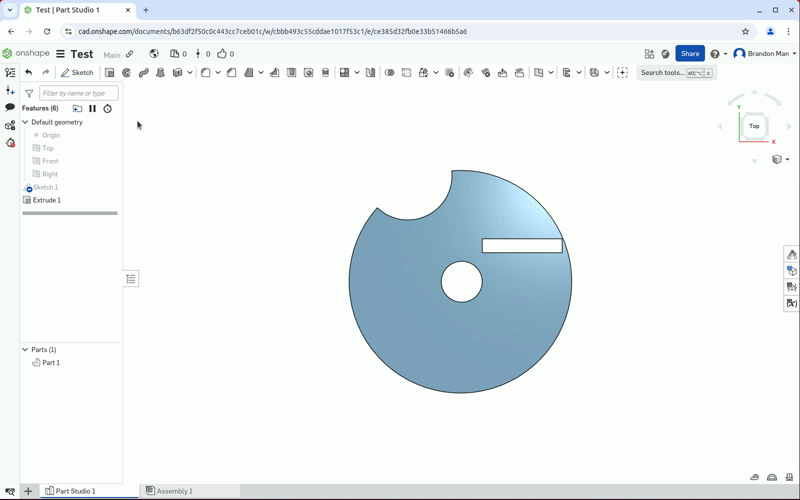
mouse_move(73, 189)
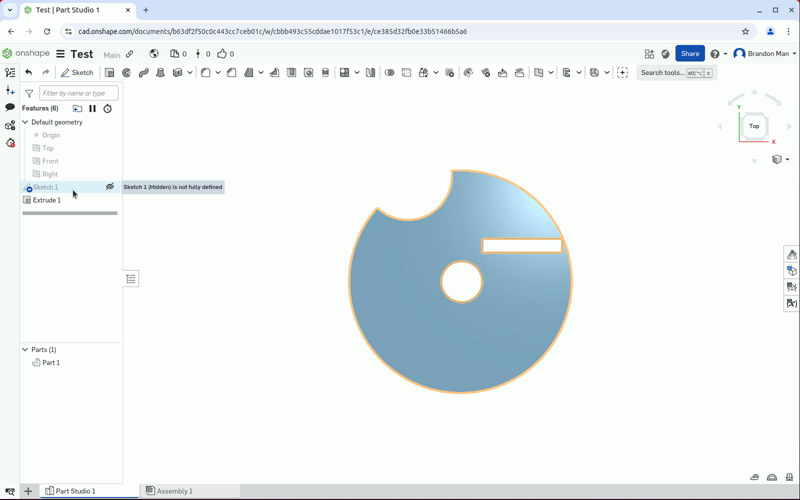
click(73, 189)
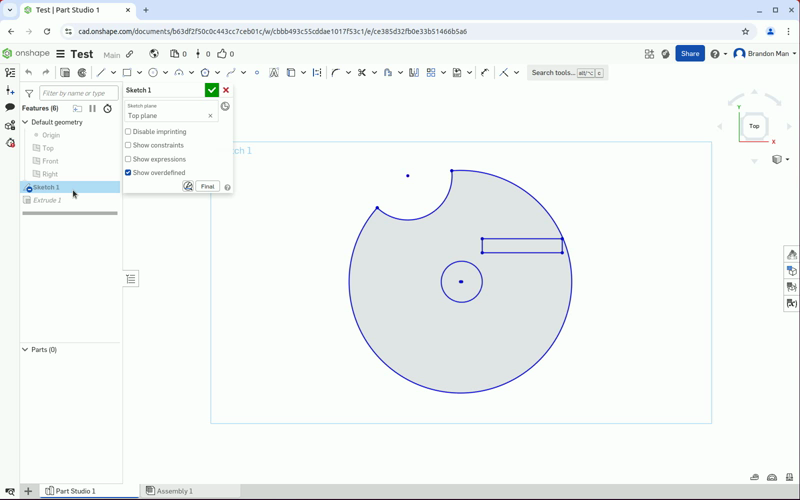
mouse_move(229, 92)
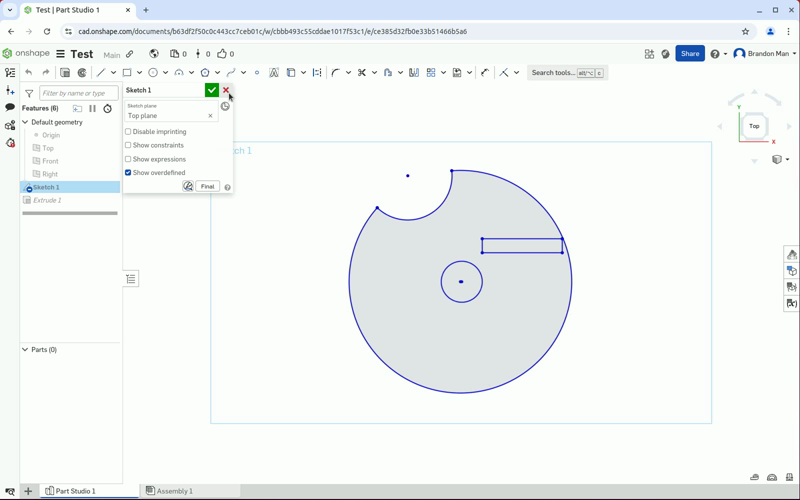
click(229, 92)
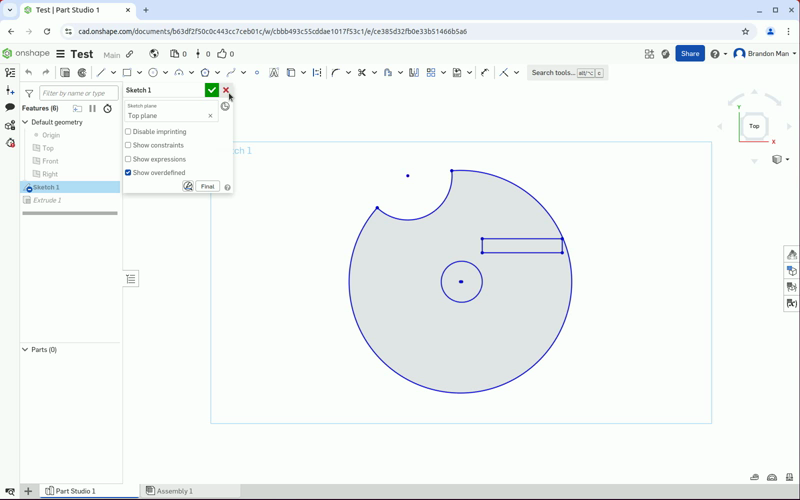
key(shift+s)
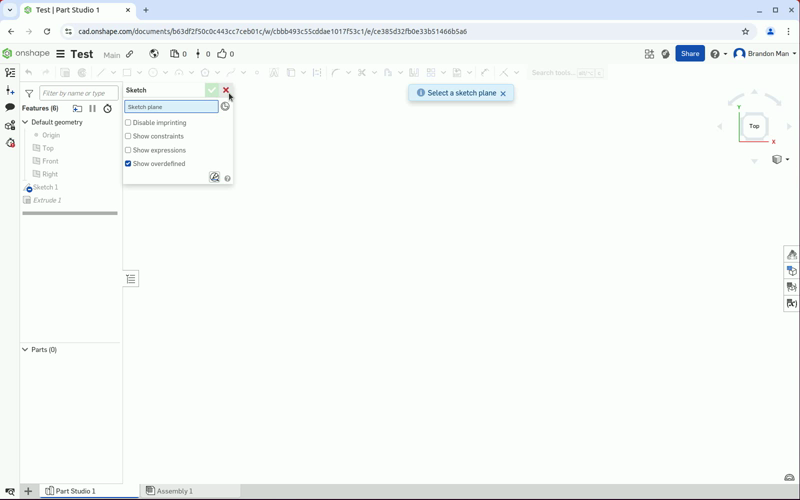
mouse_move(73, 150)
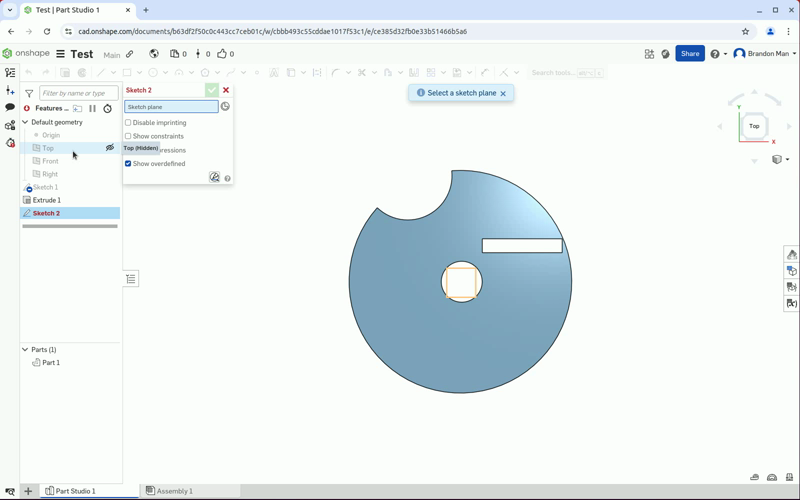
click(73, 150)
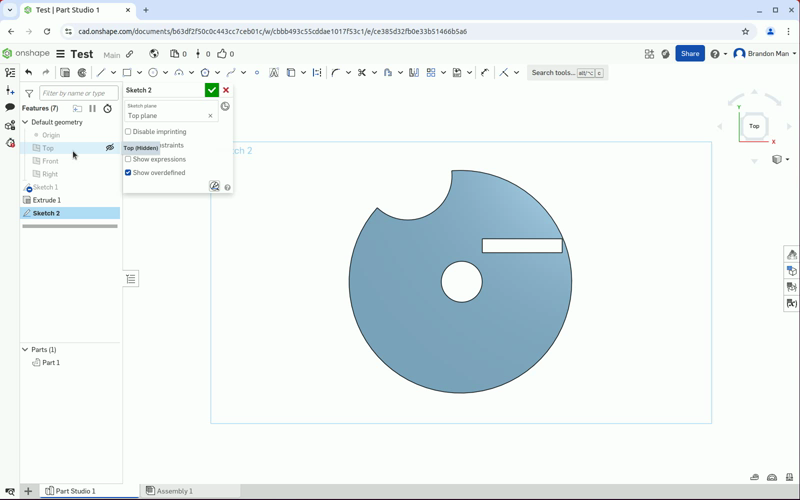
mouse_move(73, 352)
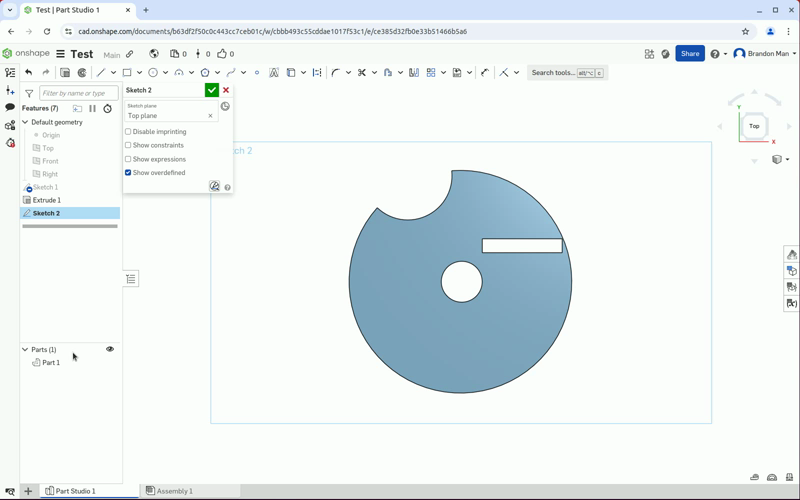
key(y)
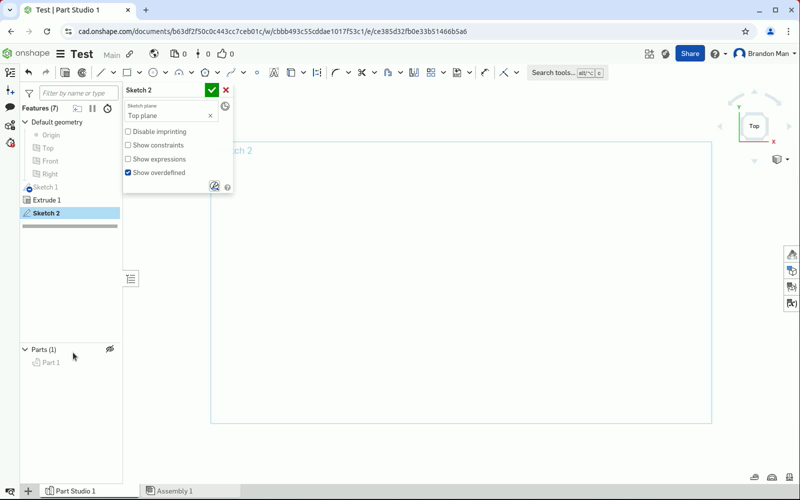
key(c)
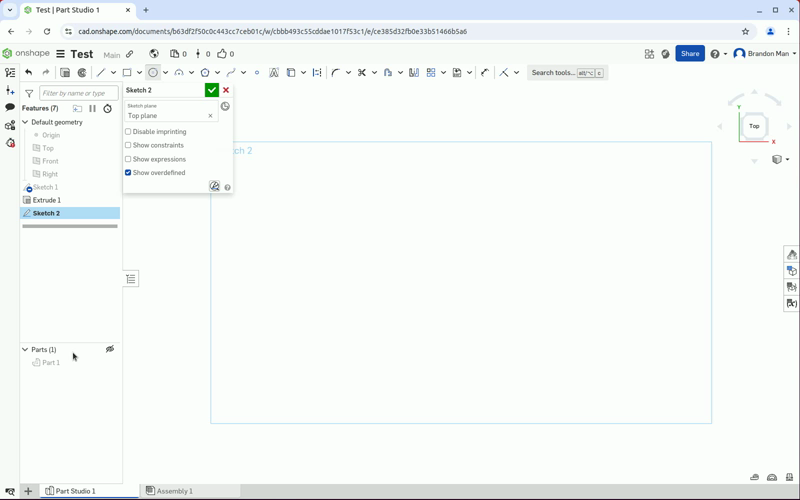
key_down(shift)
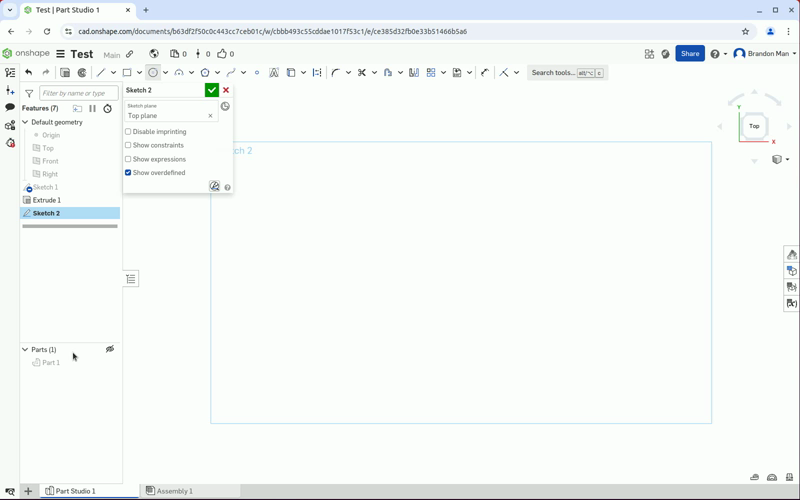
mouse_move(461, 282)
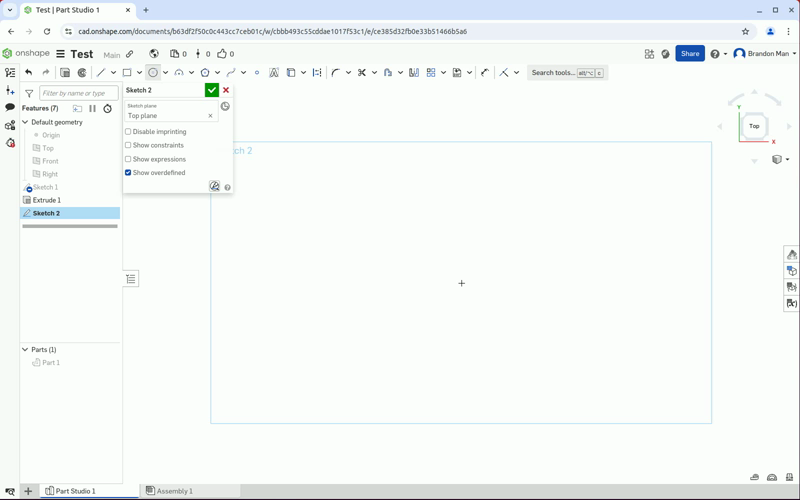
click(461, 282)
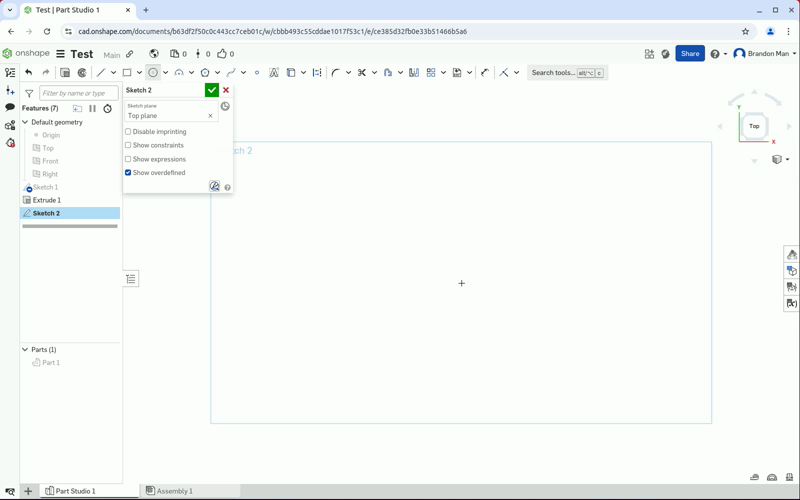
key_up(shift)
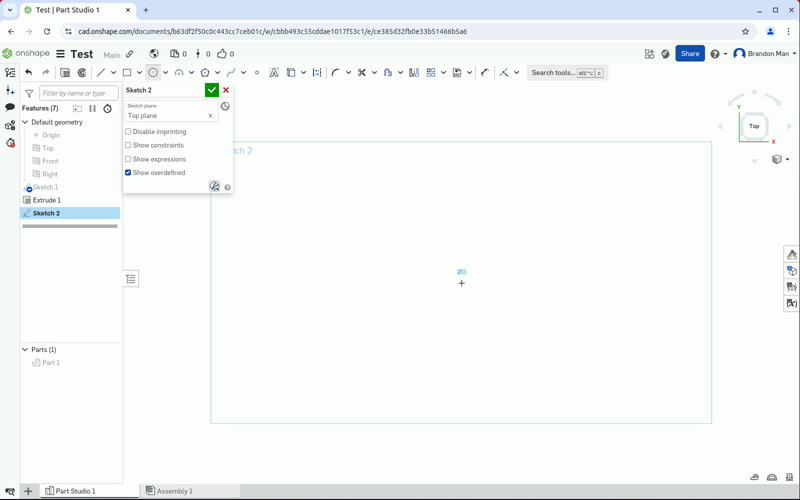
mouse_move(484, 282)
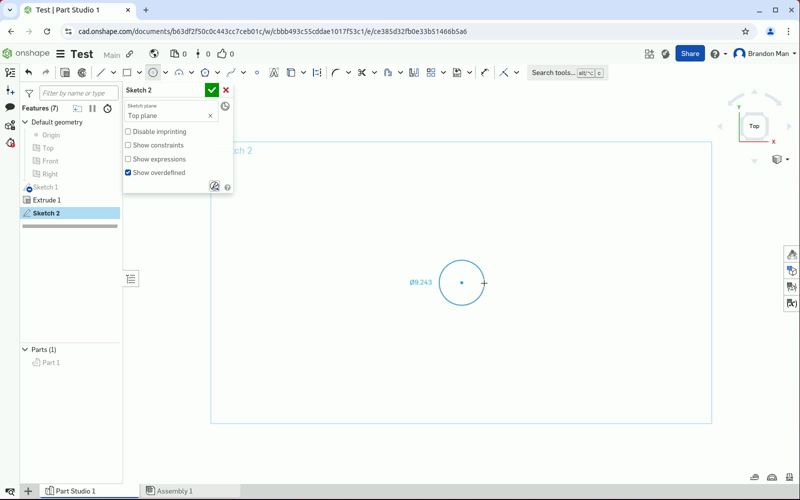
click(484, 282)
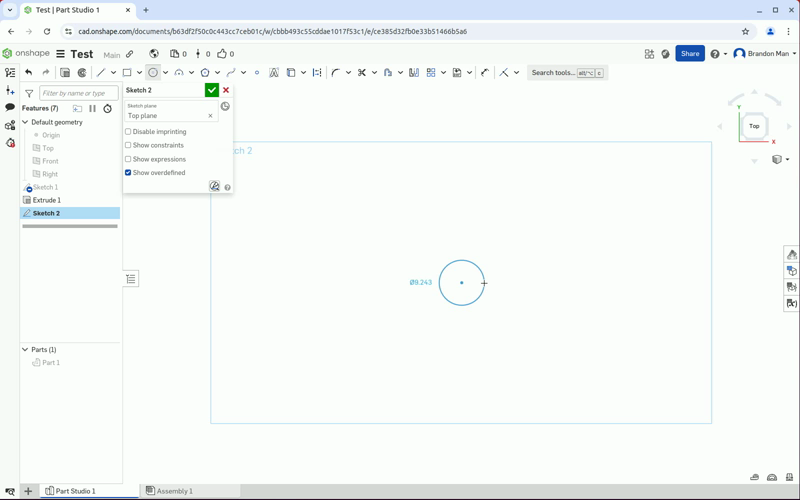
key(esc)
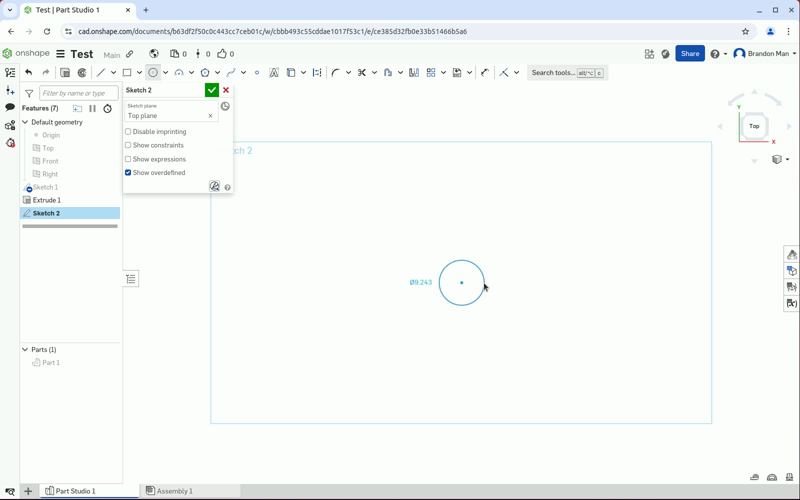
key(c)
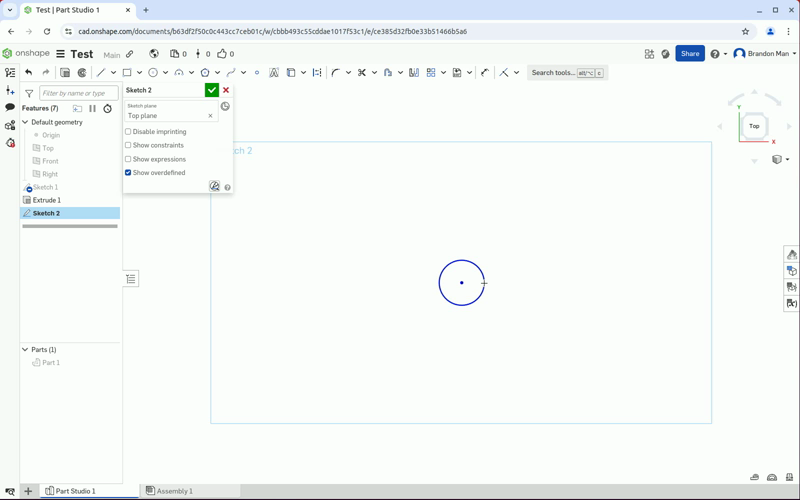
key_down(shift)
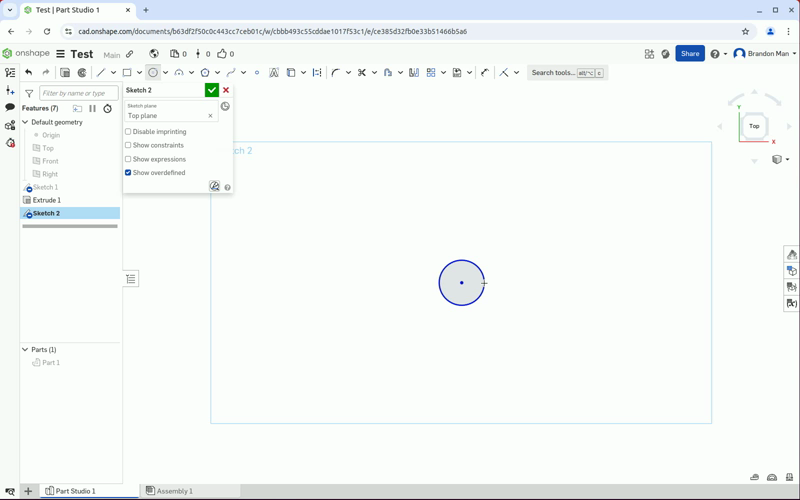
mouse_move(461, 282)
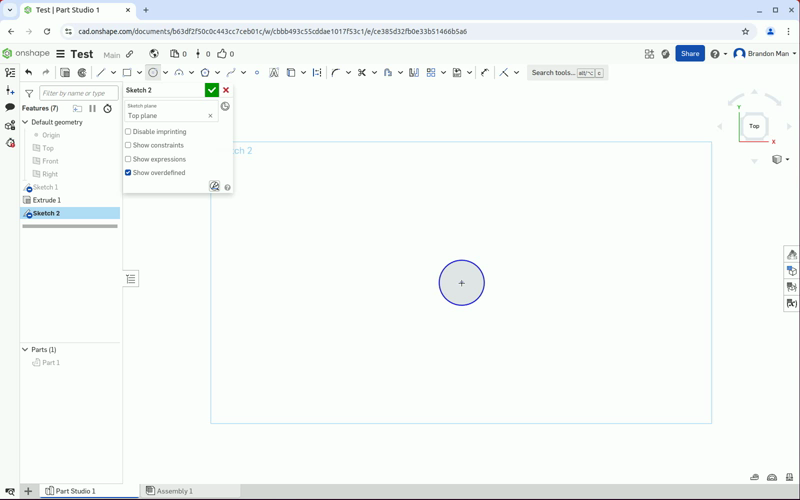
click(461, 282)
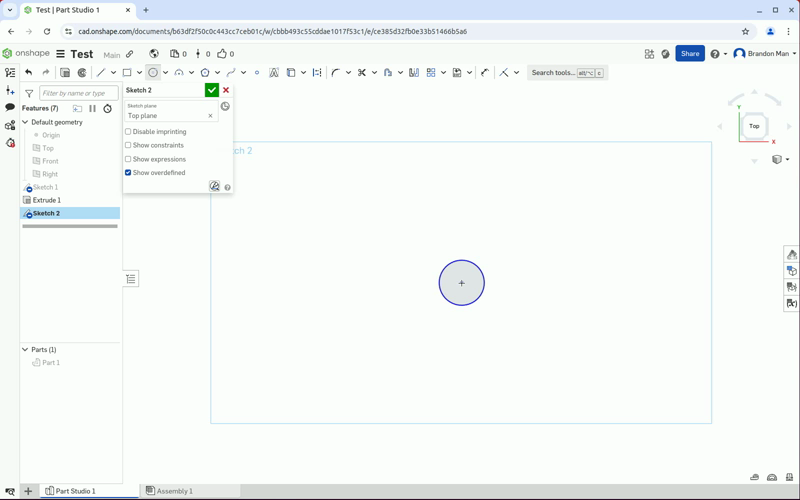
key_up(shift)
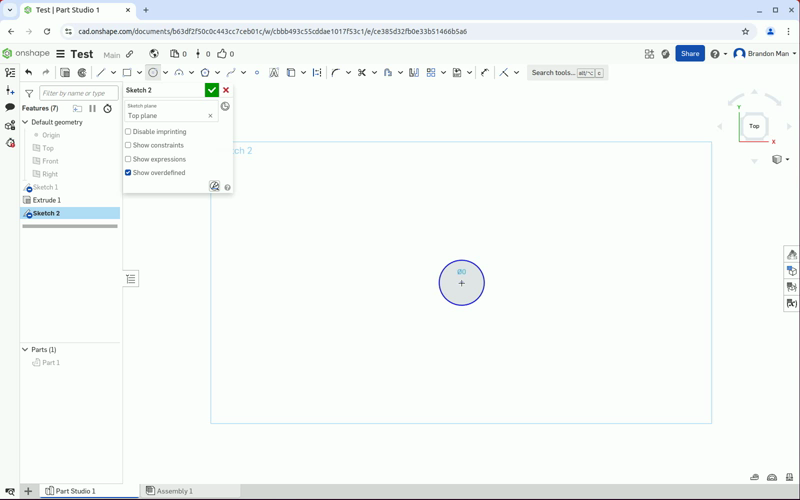
mouse_move(474, 282)
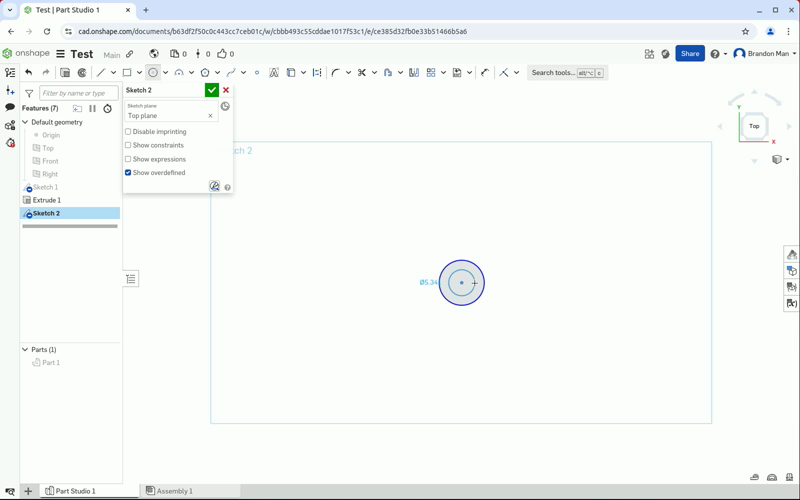
click(474, 282)
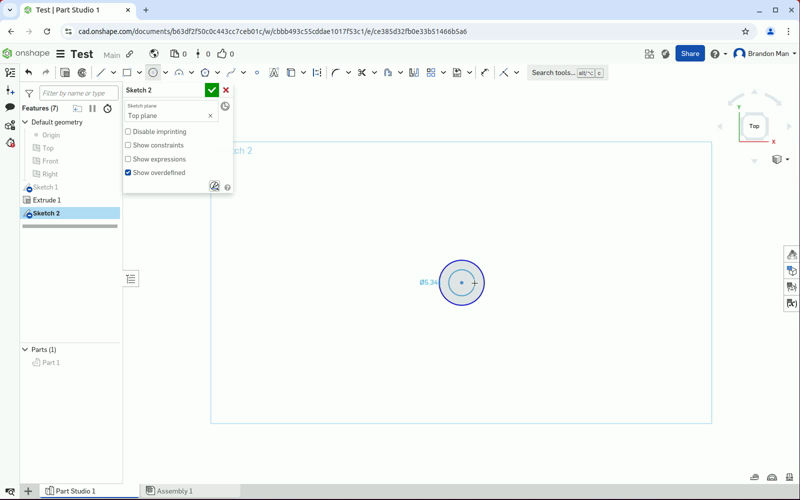
key(esc)
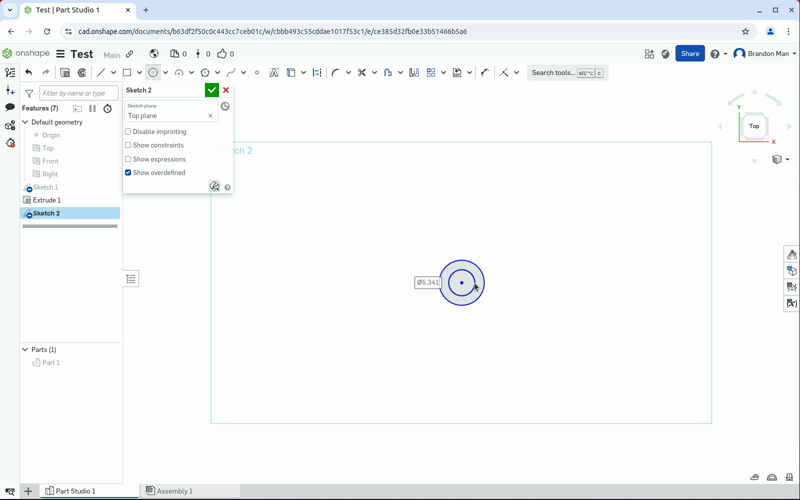
mouse_move(452, 298)
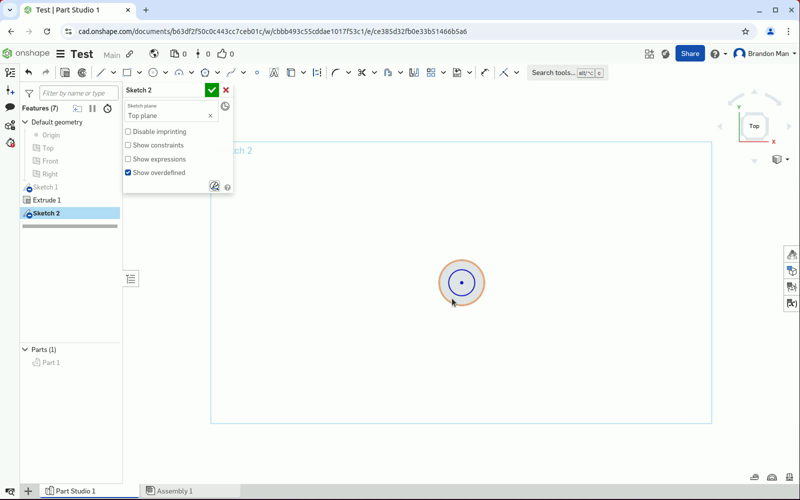
scroll(6)
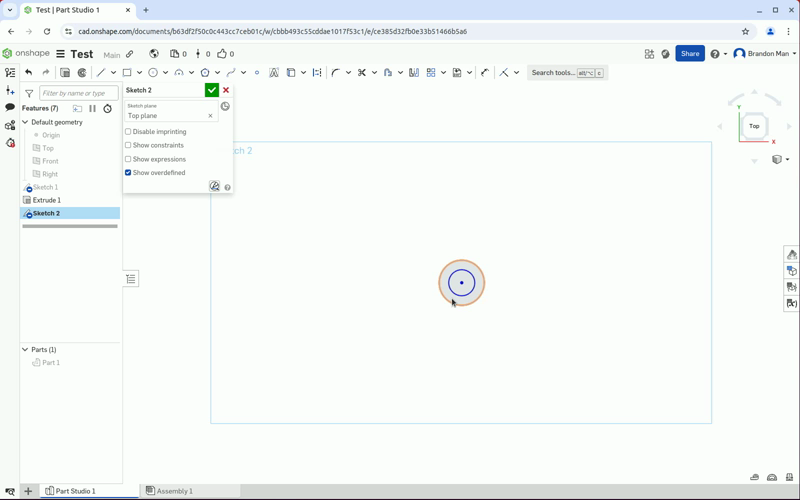
scroll(6)
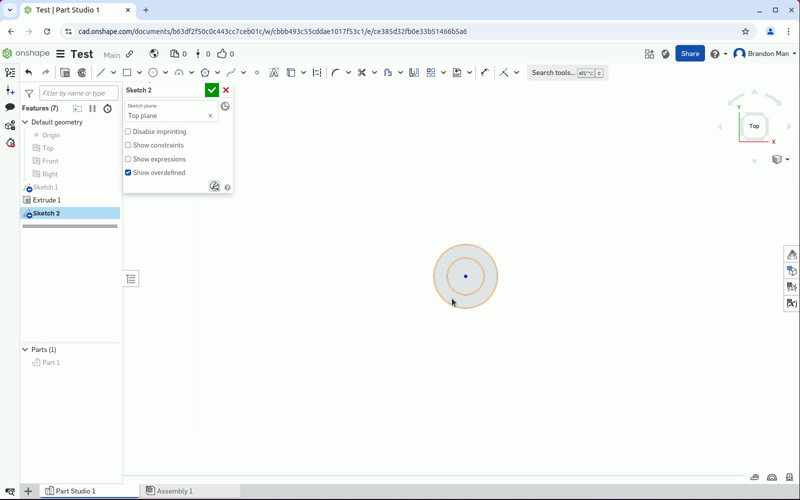
scroll(6)
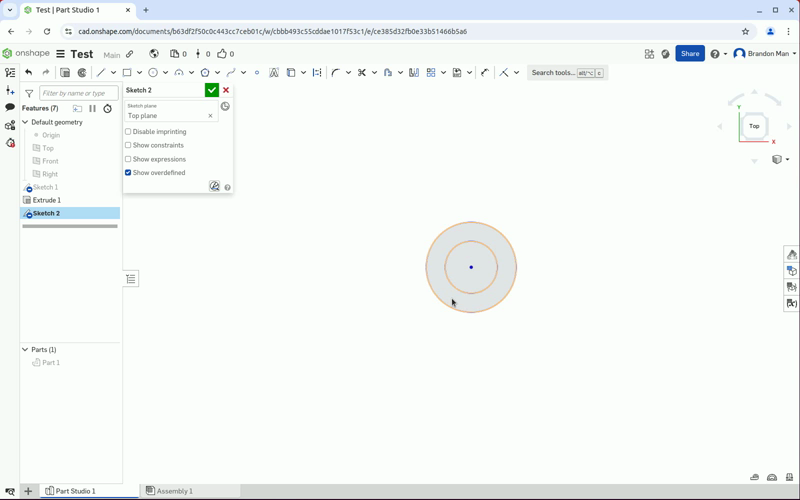
scroll(6)
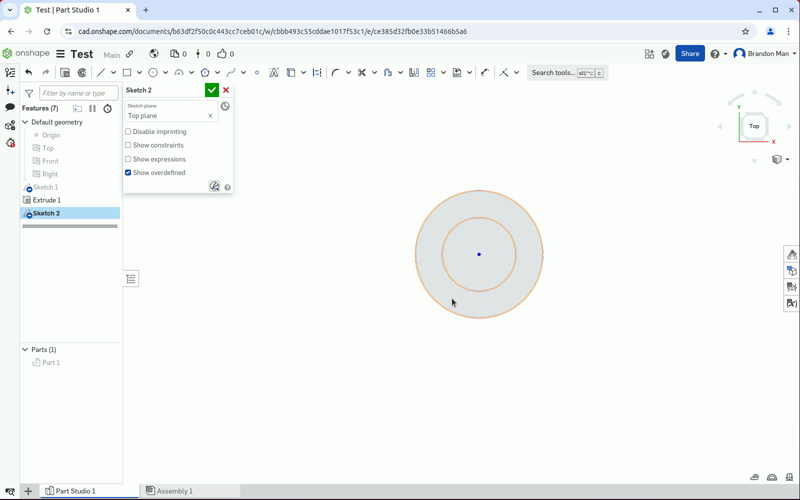
scroll(6)
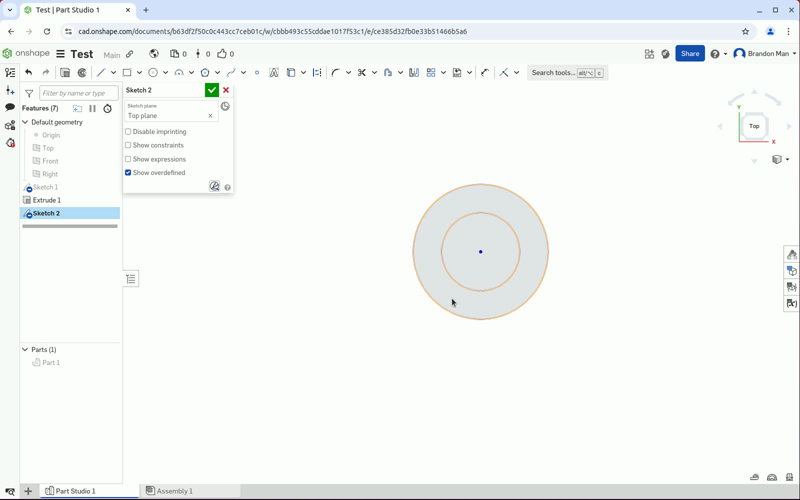
scroll(6)
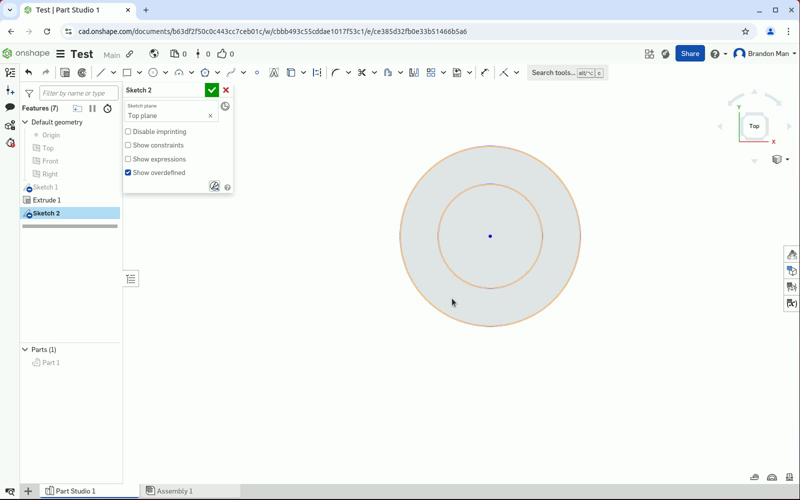
scroll(6)
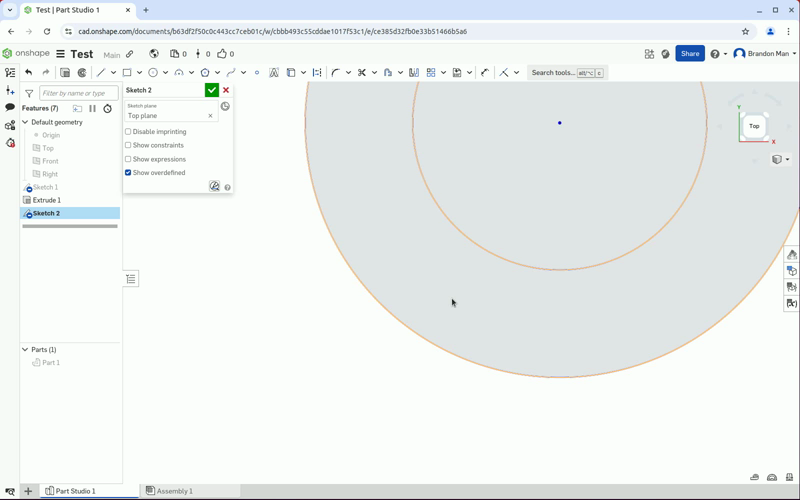
click(452, 298)
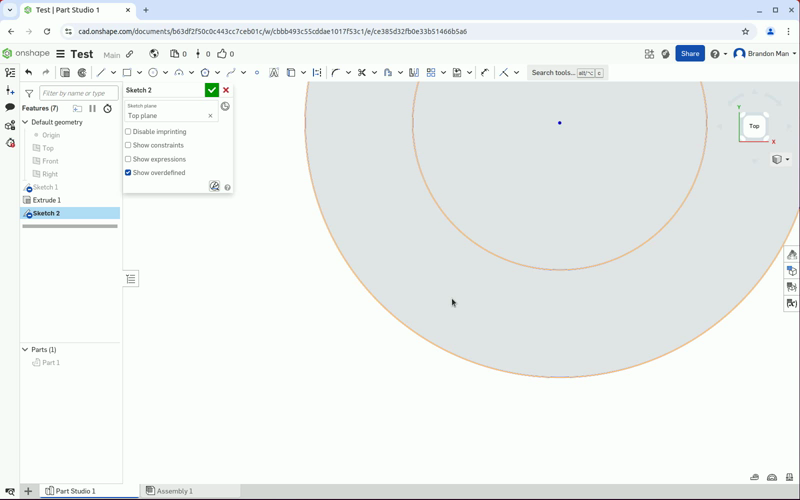
scroll(-6)
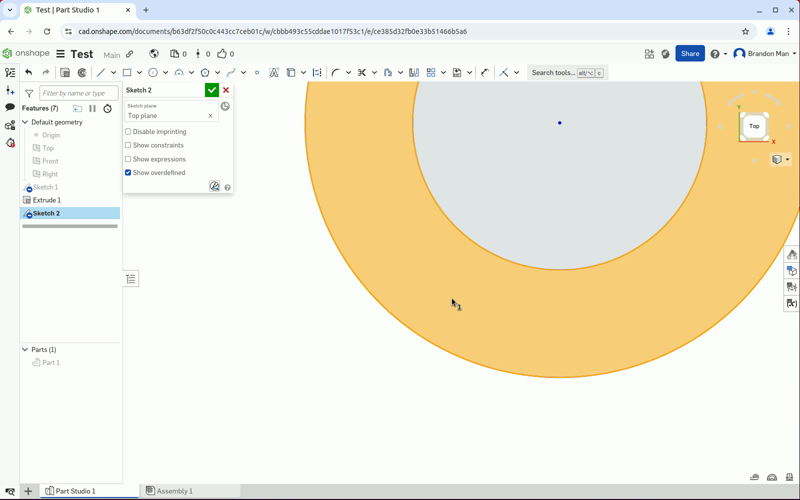
scroll(-6)
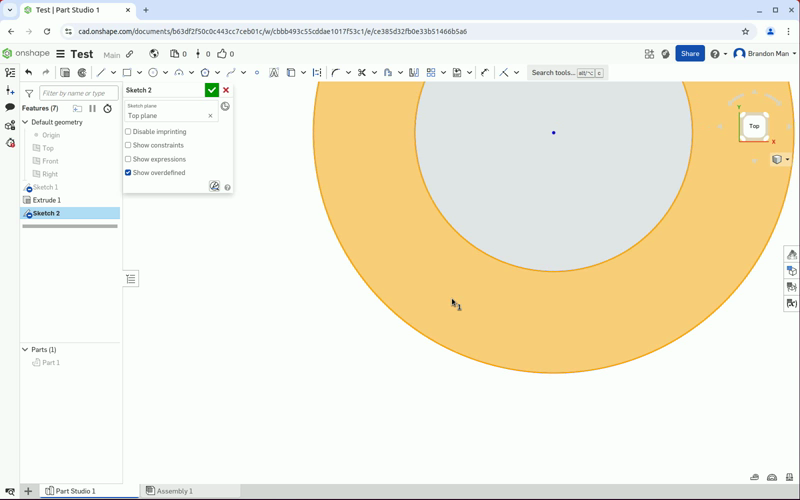
scroll(-6)
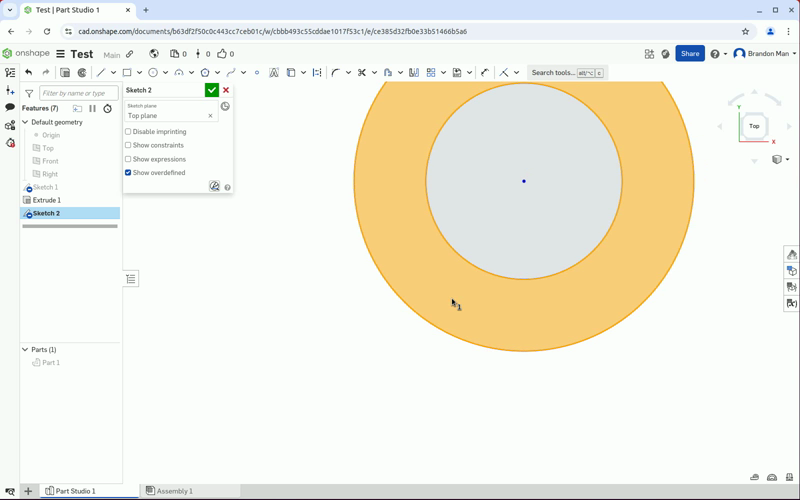
scroll(-6)
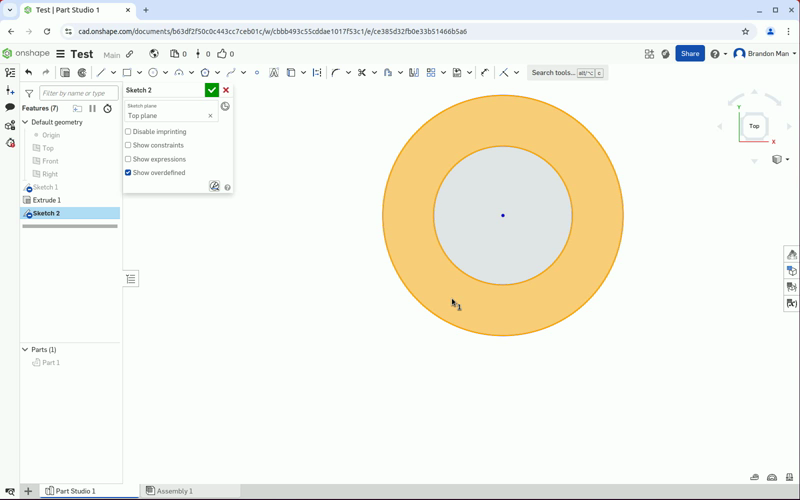
scroll(-6)
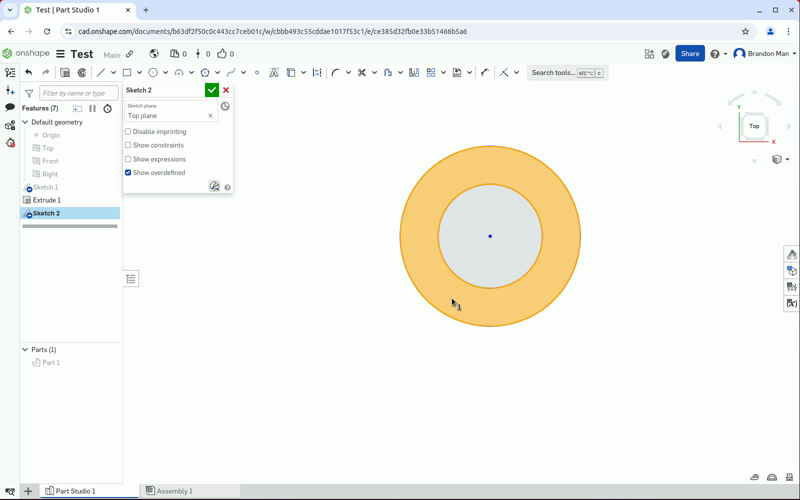
scroll(-6)
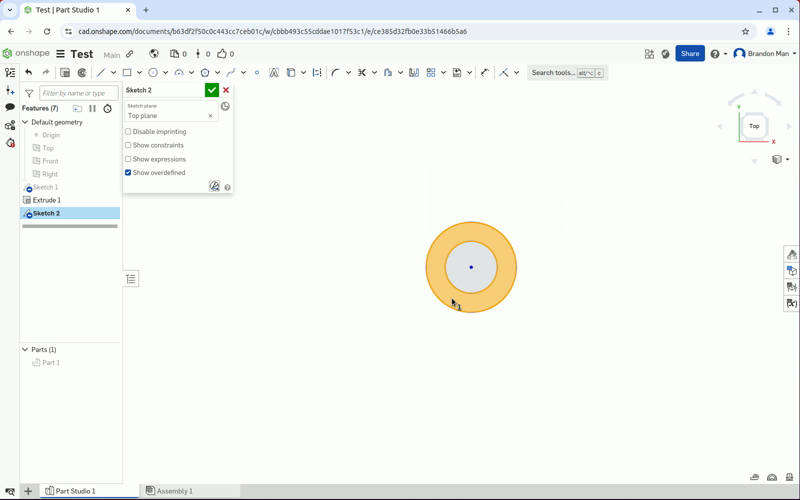
scroll(-6)
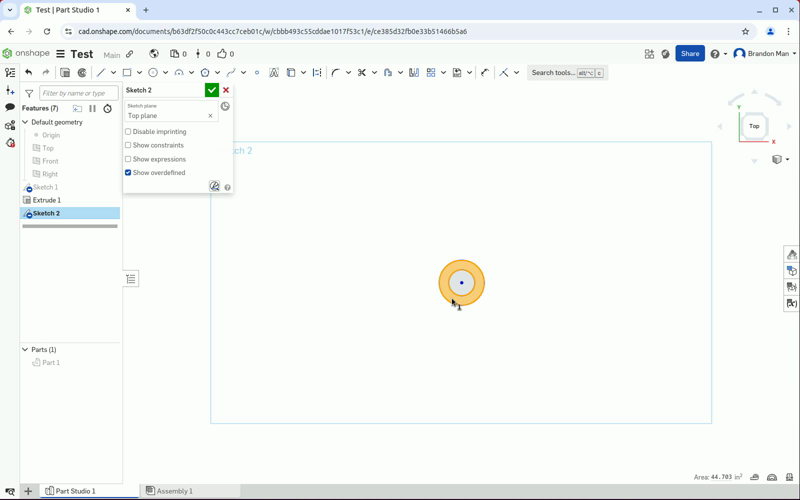
mouse_move(73, 352)
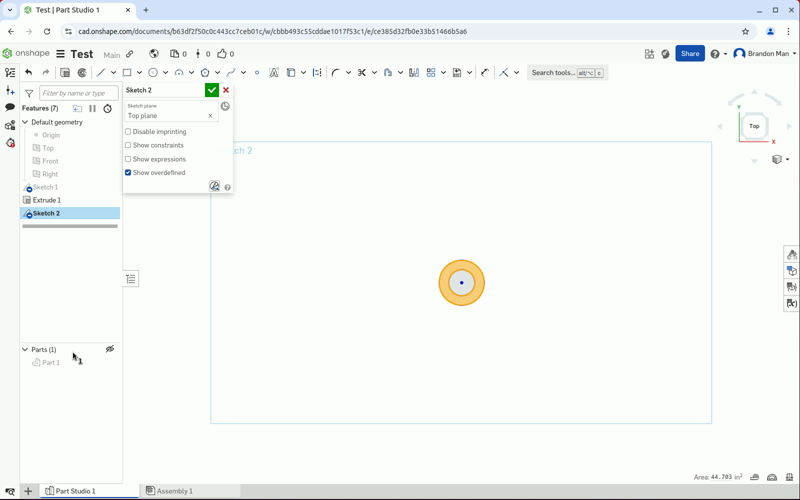
key(shift+y)
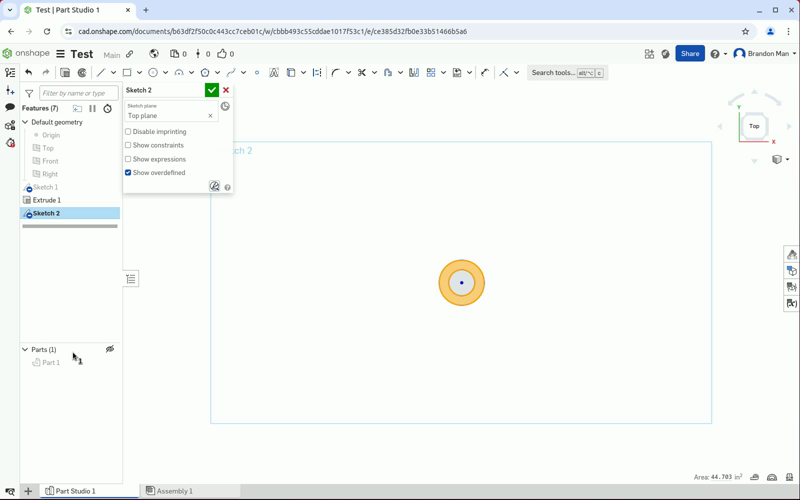
key(shift+e)
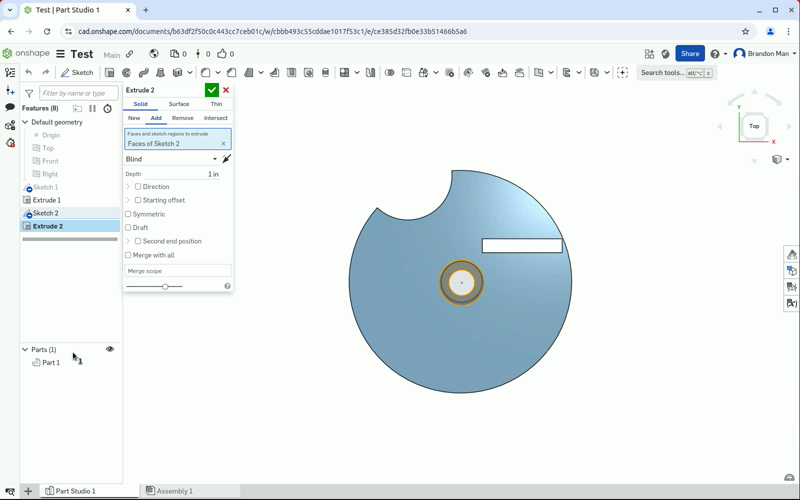
mouse_move(143, 106)
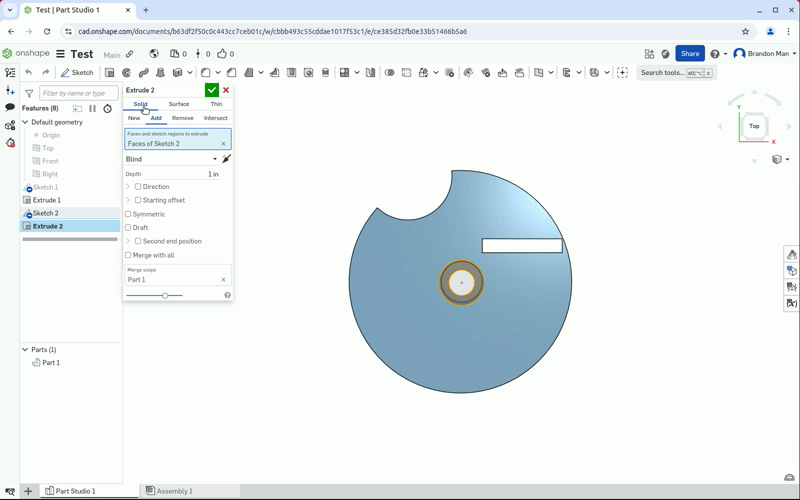
click(143, 106)
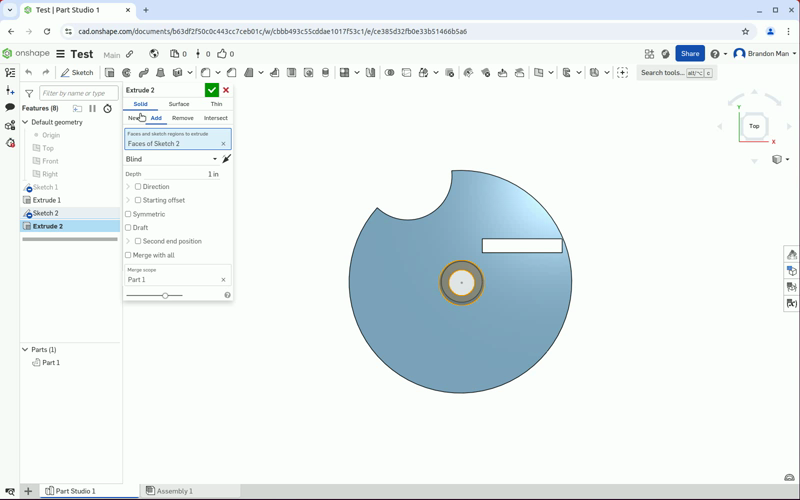
mouse_move(137, 120)
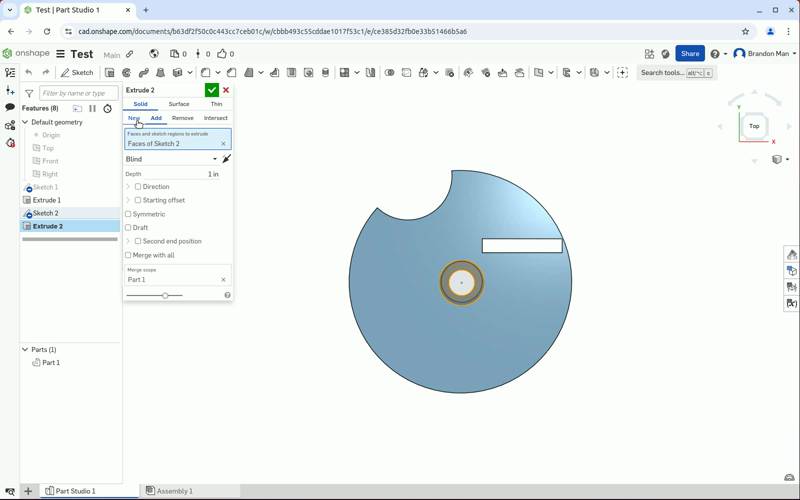
click(137, 120)
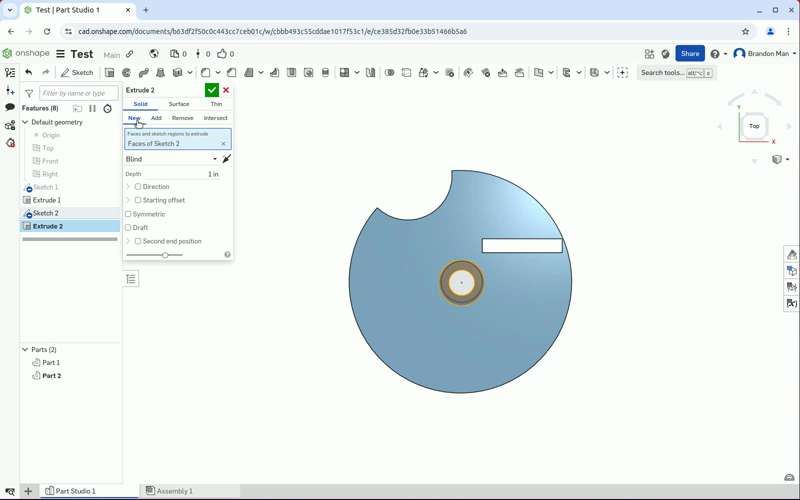
key(tab, 4)
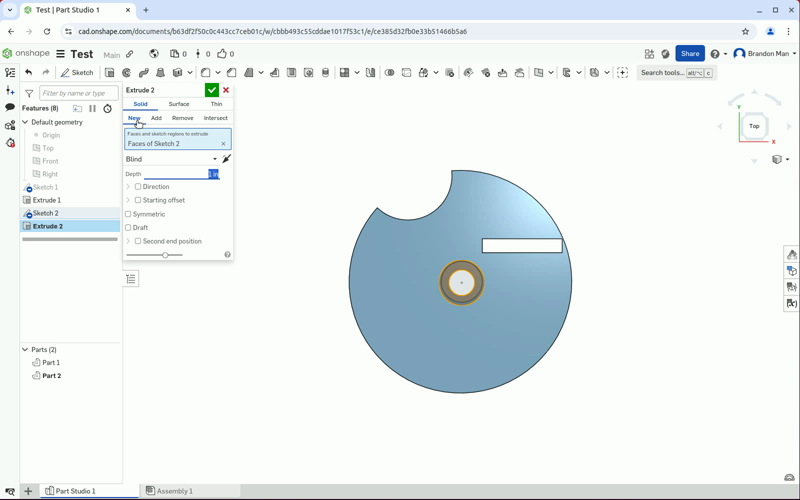
text(4.333)
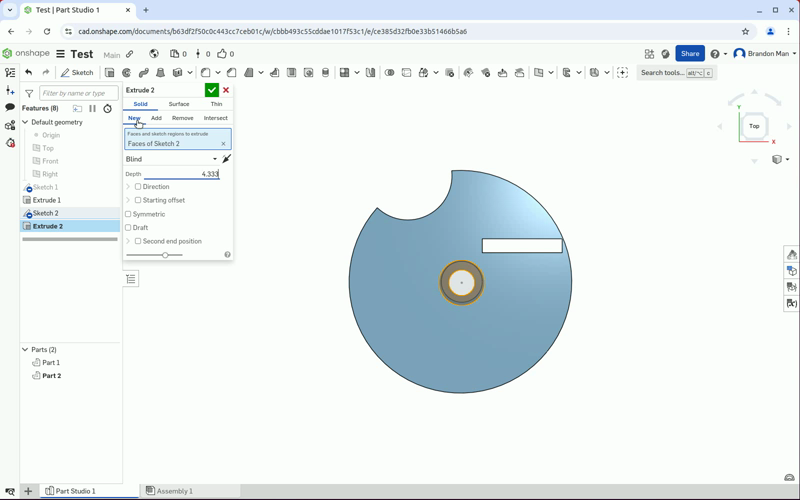
key(enter)
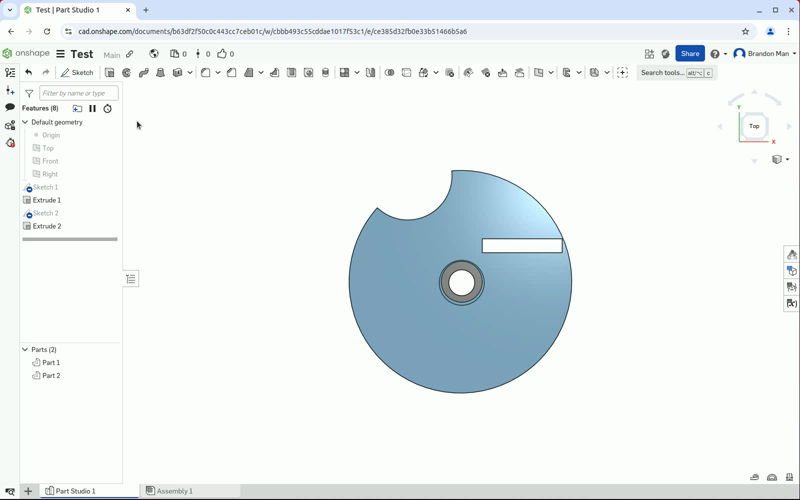
key(shift+h)
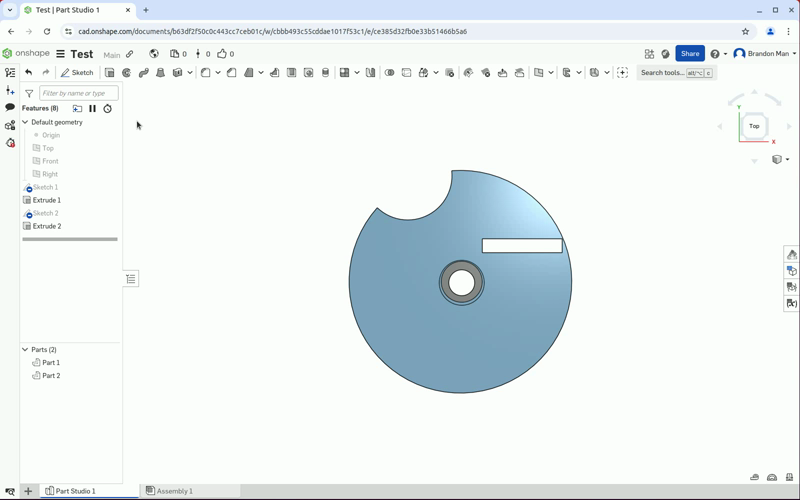
key(shift+h)
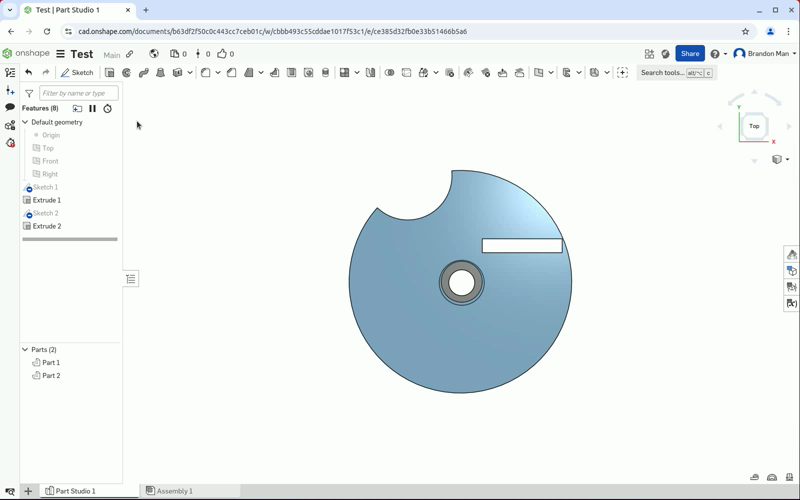
mouse_move(73, 189)
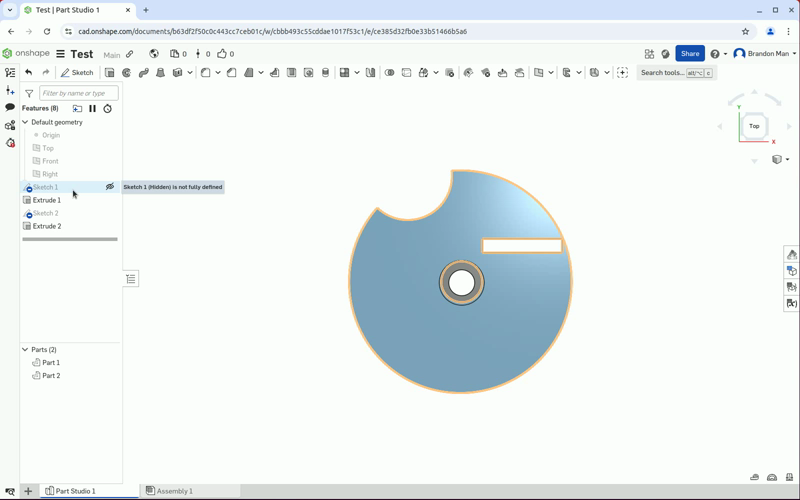
click(73, 189)
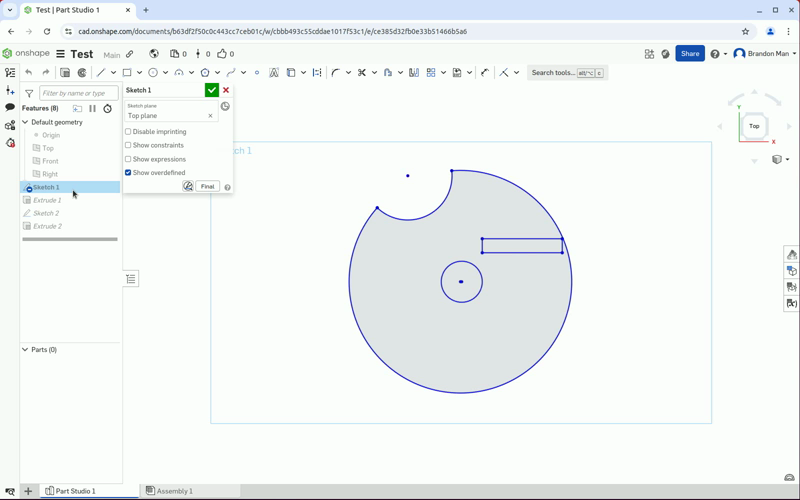
mouse_move(229, 92)
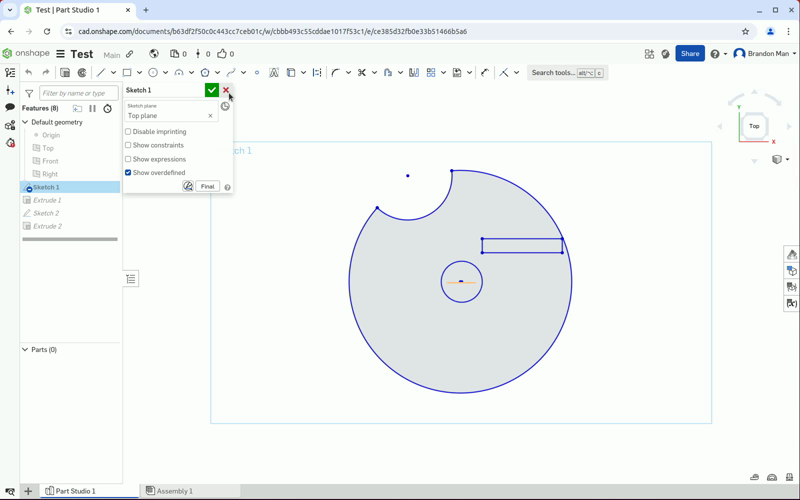
click(229, 92)
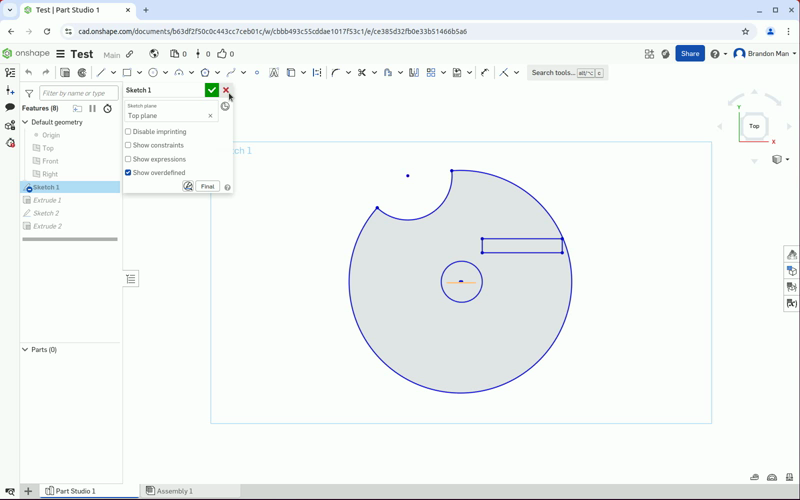
key(shift+s)
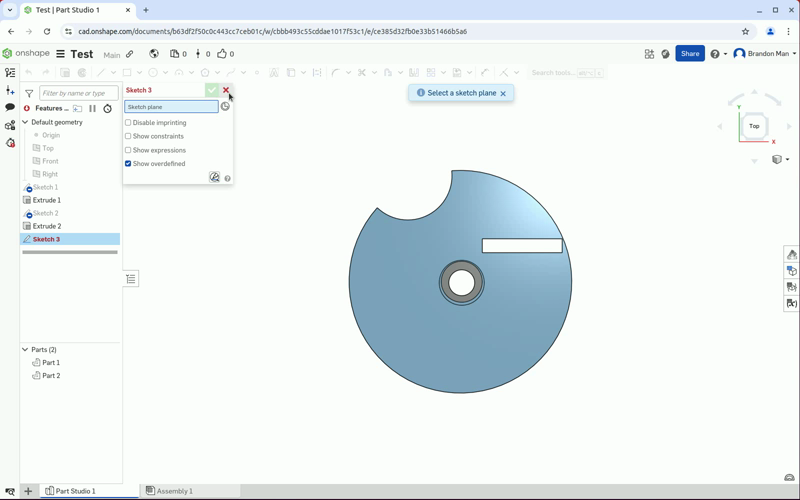
mouse_move(73, 150)
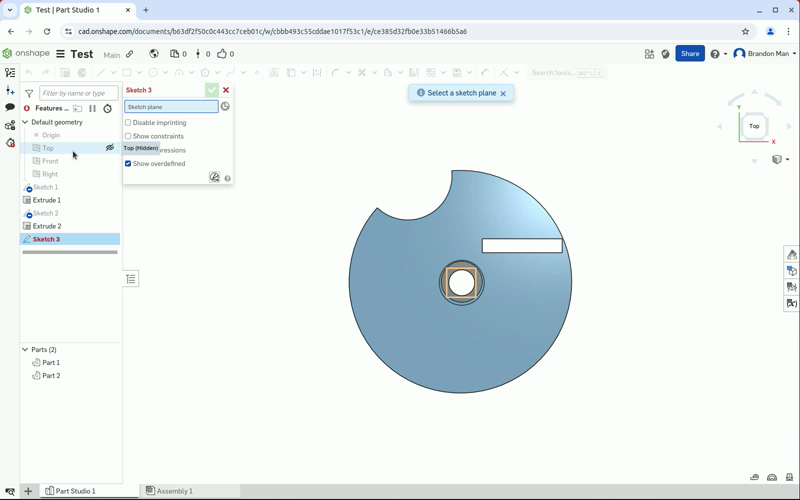
click(73, 150)
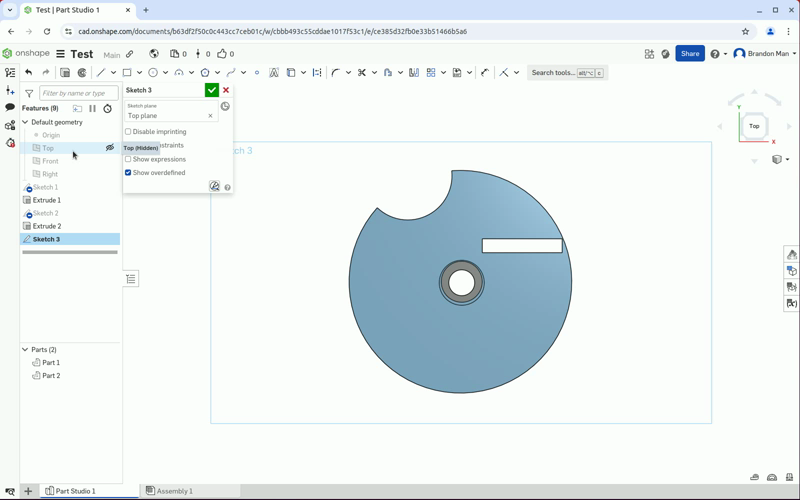
mouse_move(73, 352)
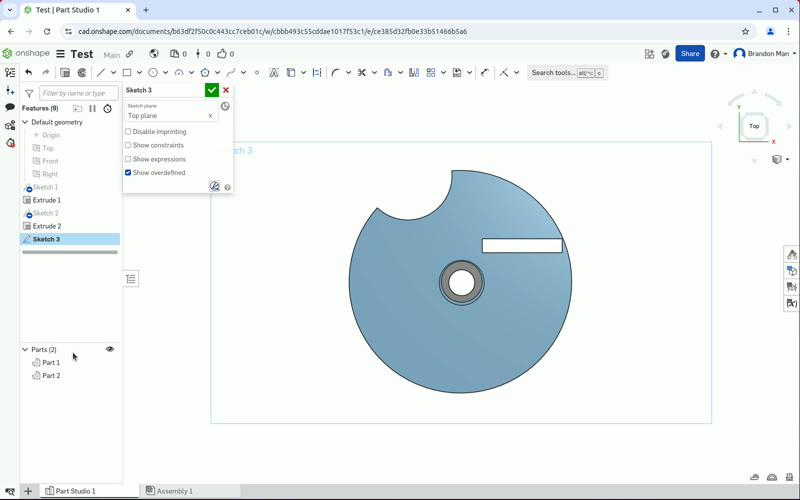
key(y)
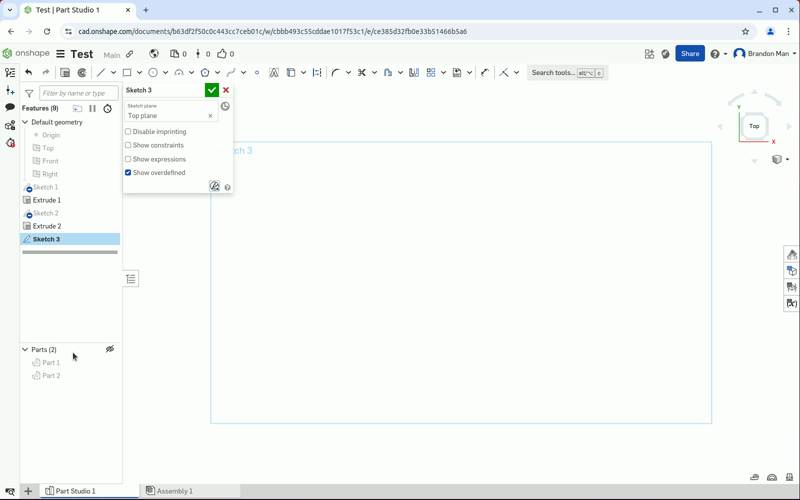
key(c)
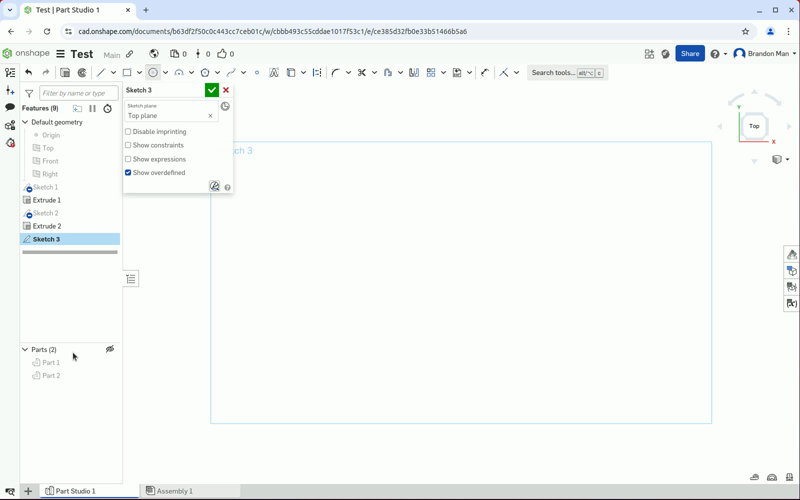
key_down(shift)
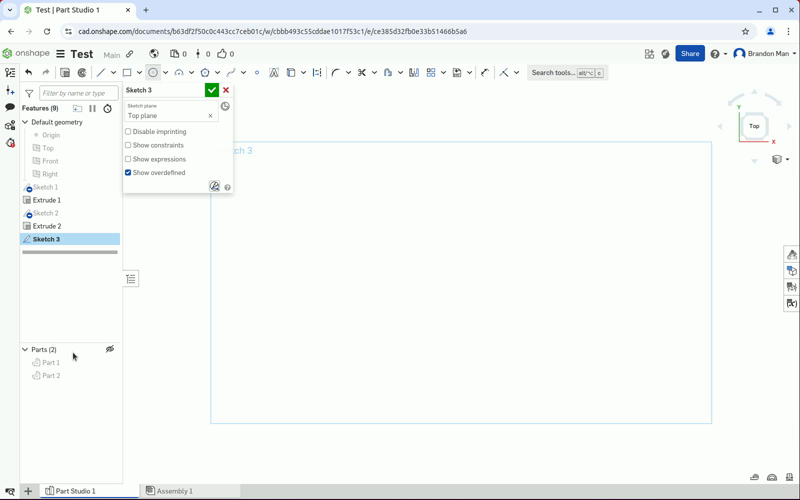
mouse_move(461, 282)
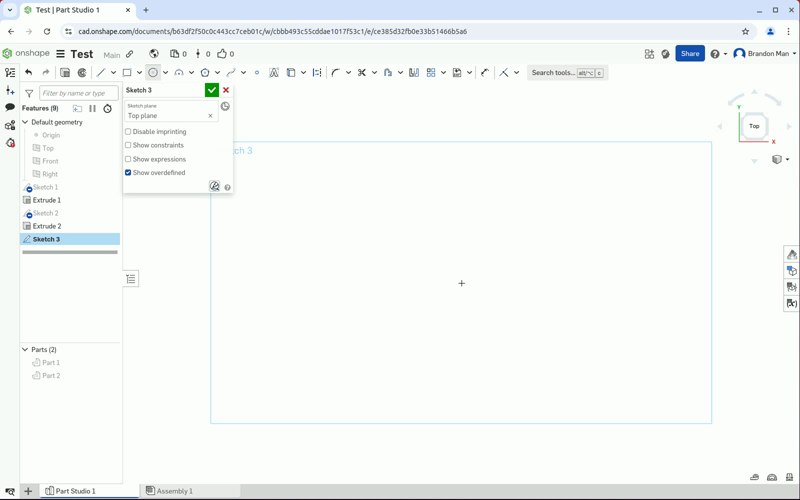
click(461, 282)
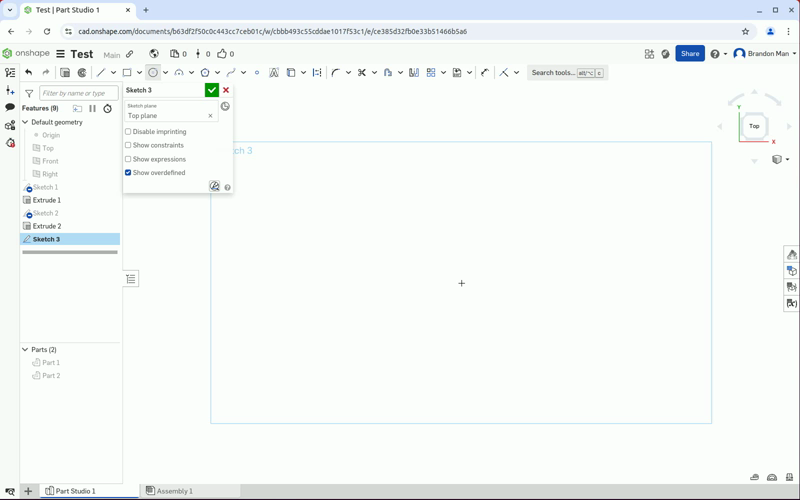
key_up(shift)
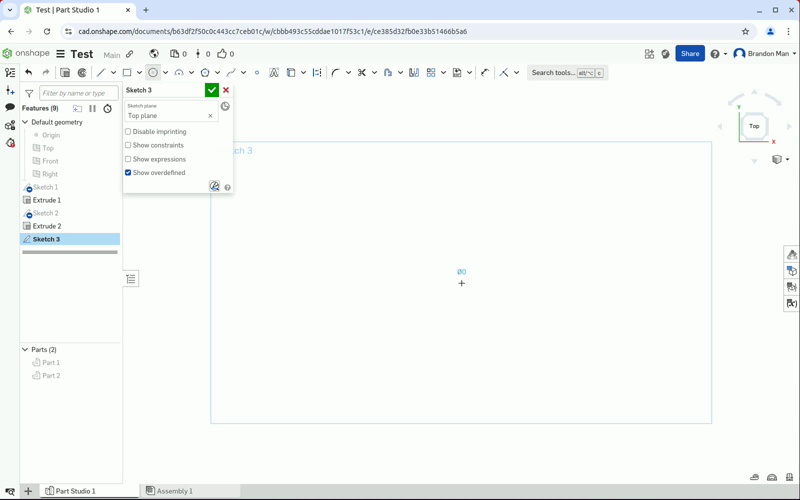
mouse_move(484, 282)
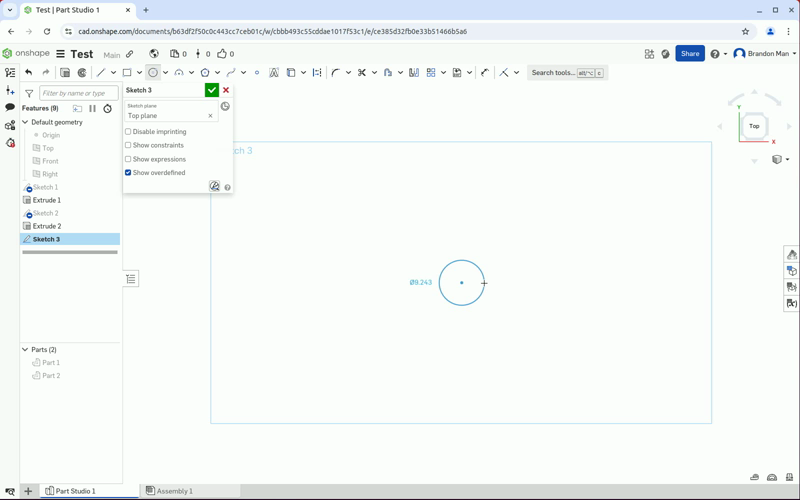
click(484, 282)
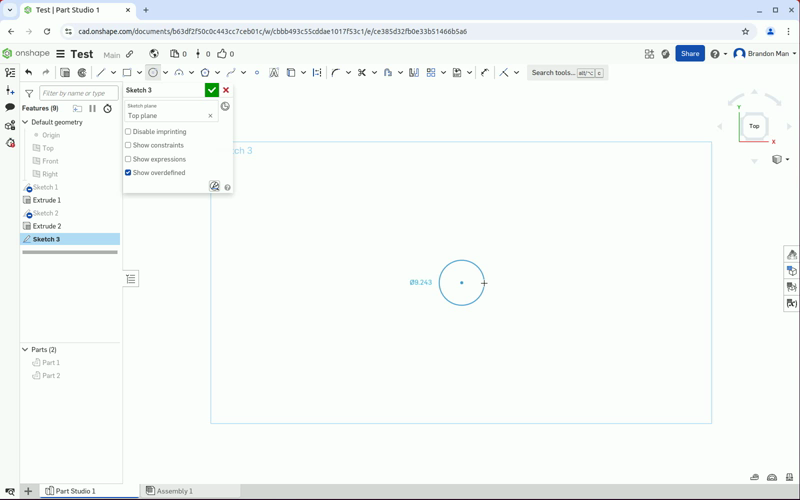
key(esc)
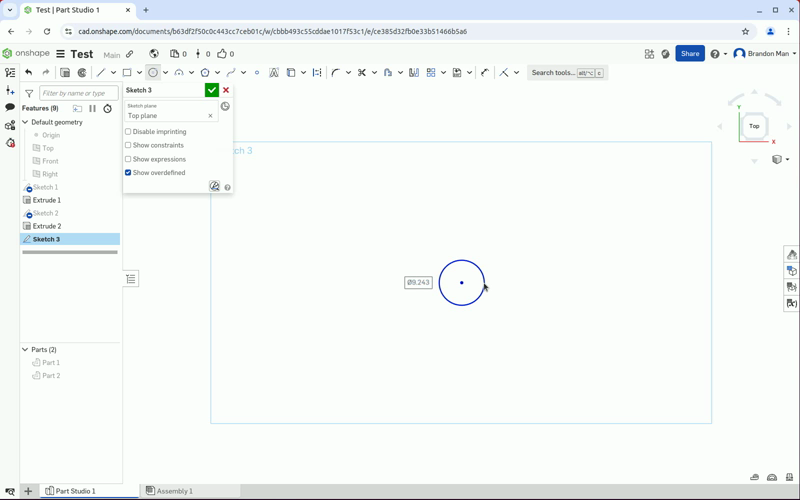
key(c)
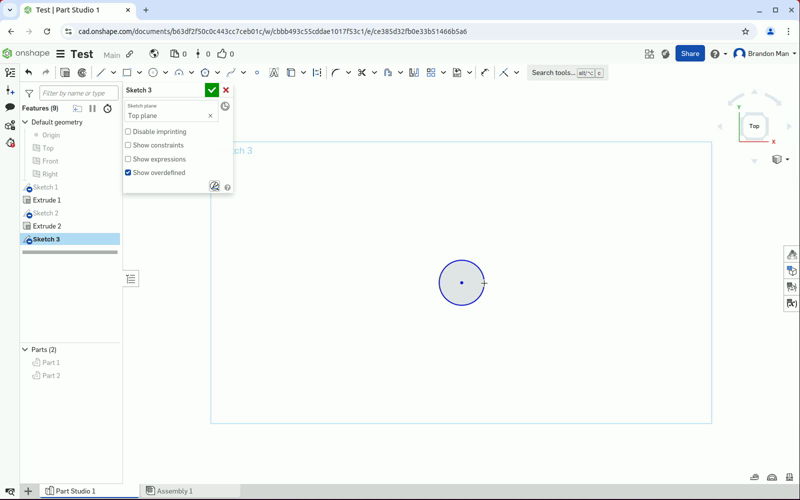
key_down(shift)
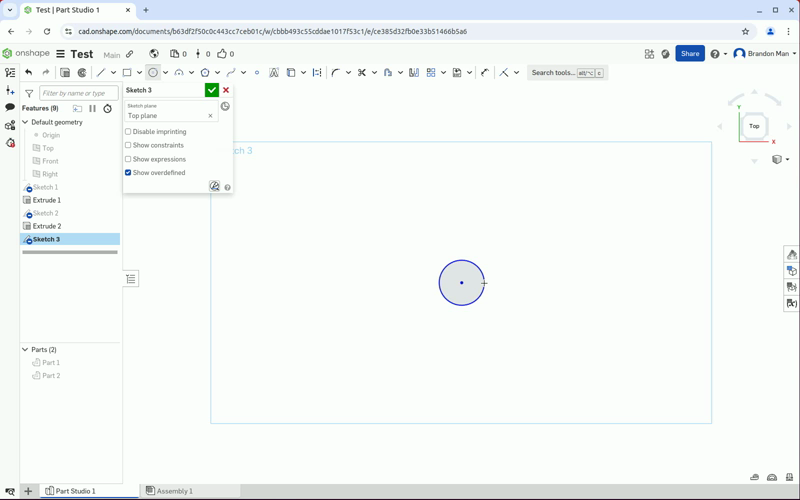
mouse_move(461, 282)
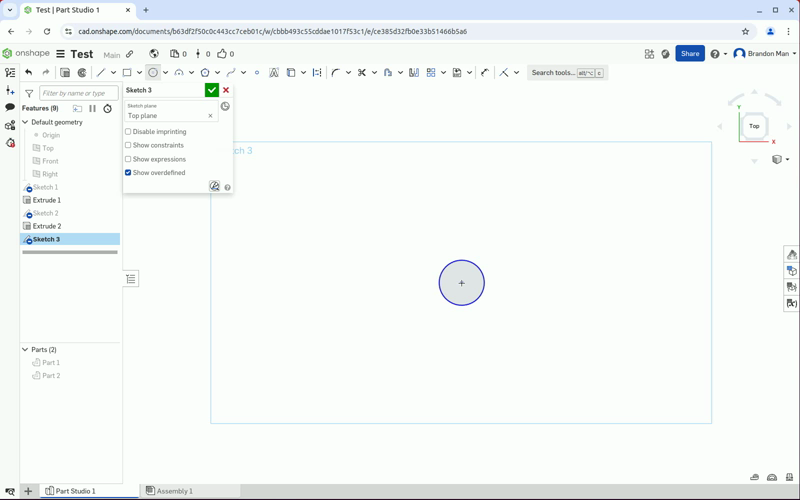
click(461, 282)
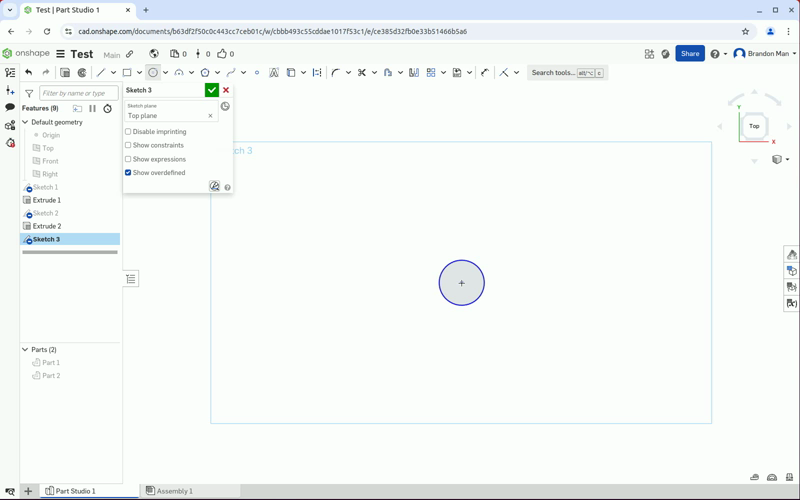
key_up(shift)
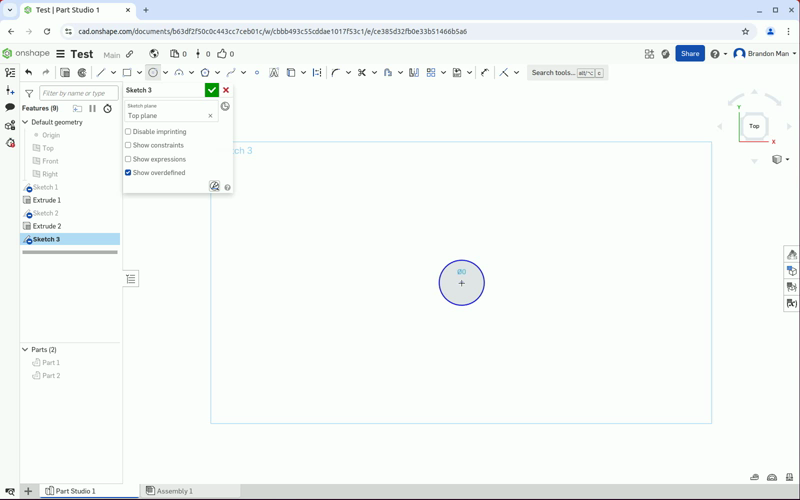
mouse_move(474, 282)
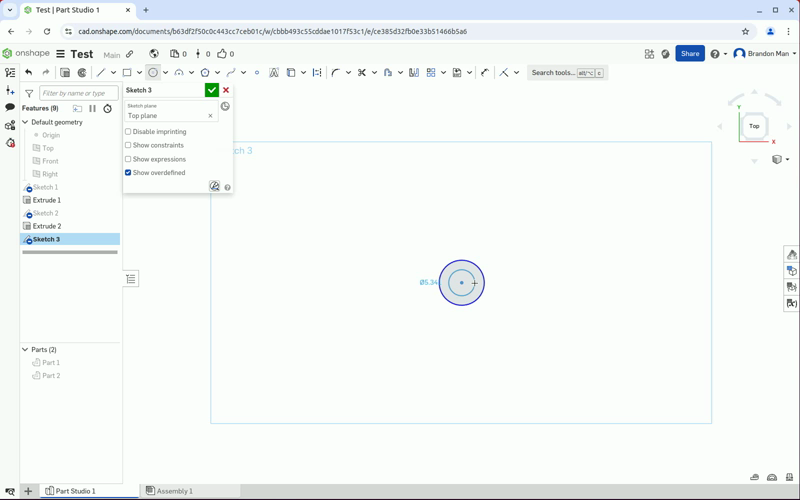
click(474, 282)
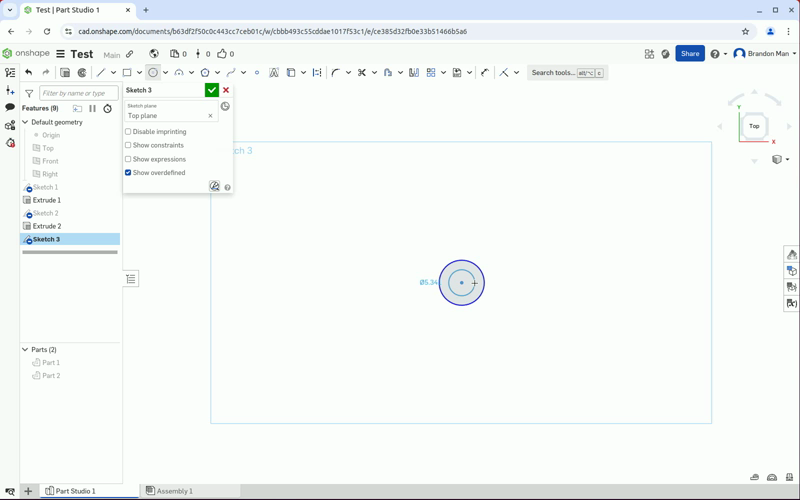
key(esc)
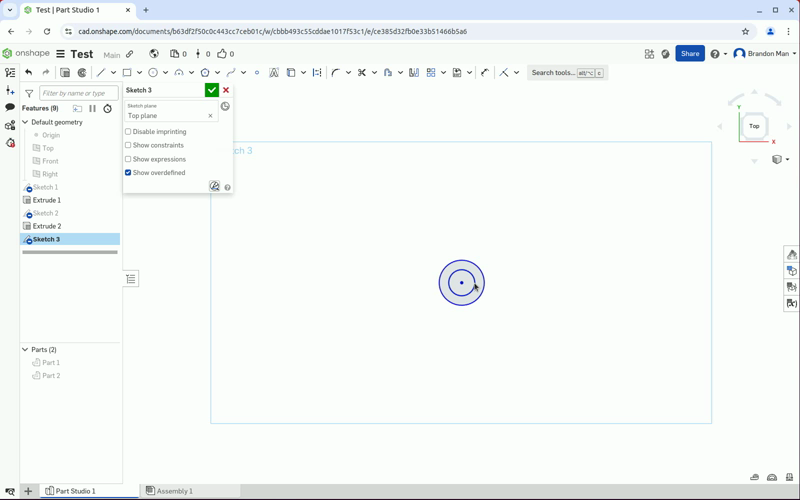
mouse_move(472, 291)
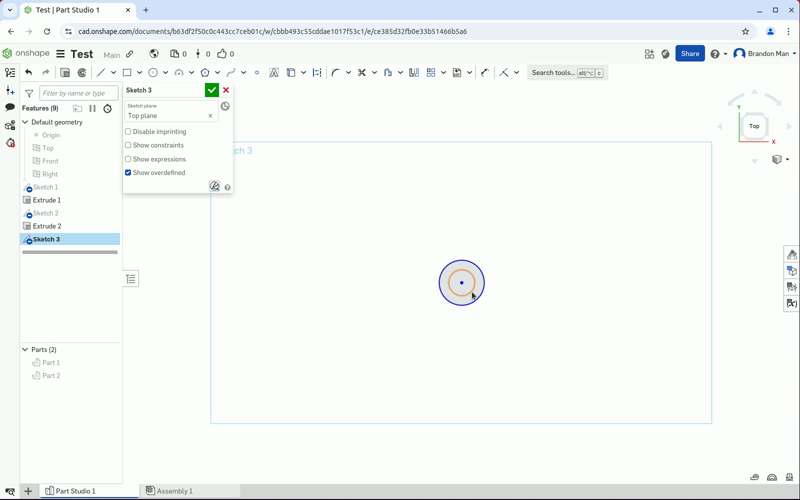
scroll(6)
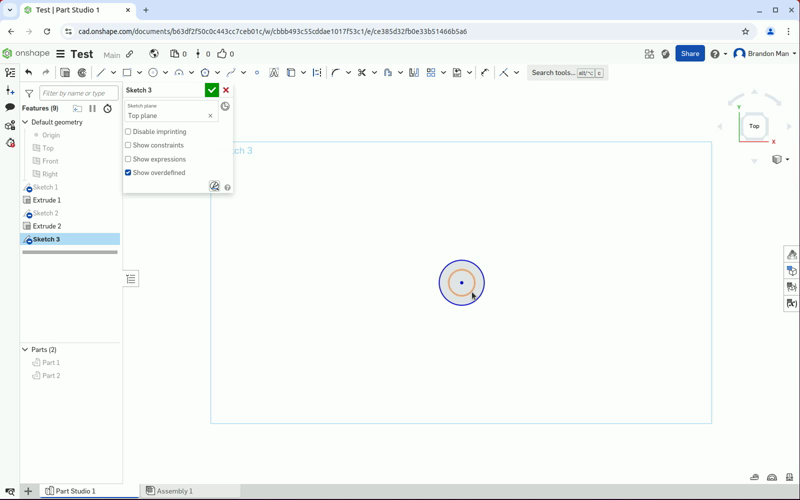
scroll(6)
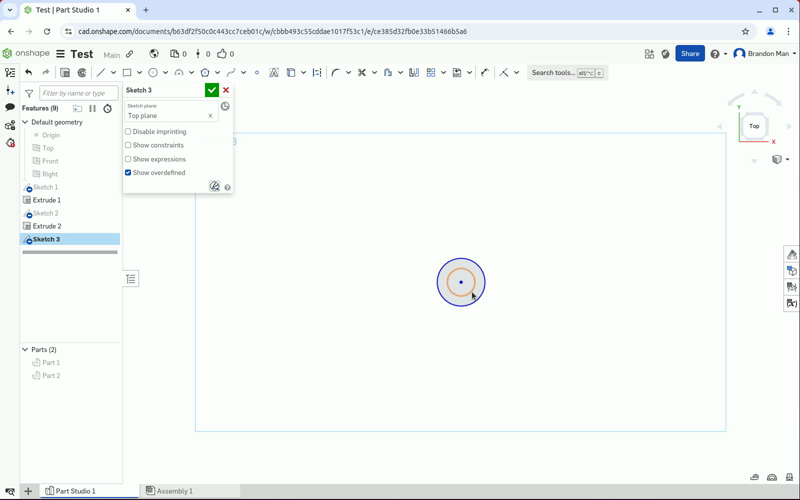
scroll(6)
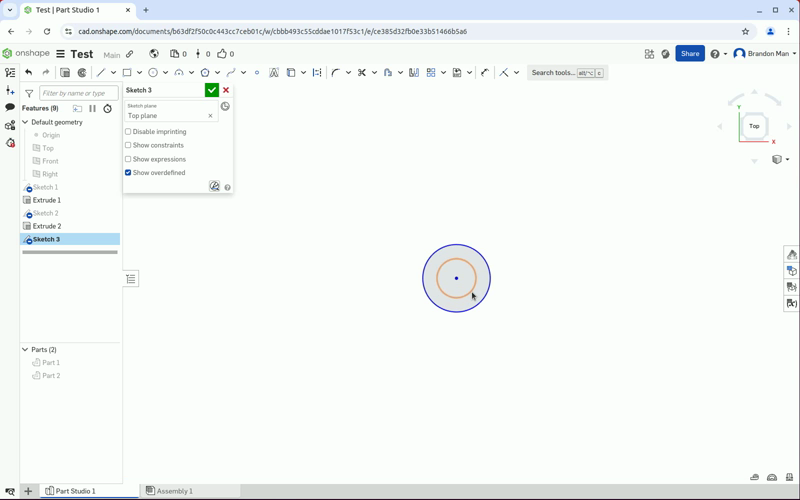
scroll(6)
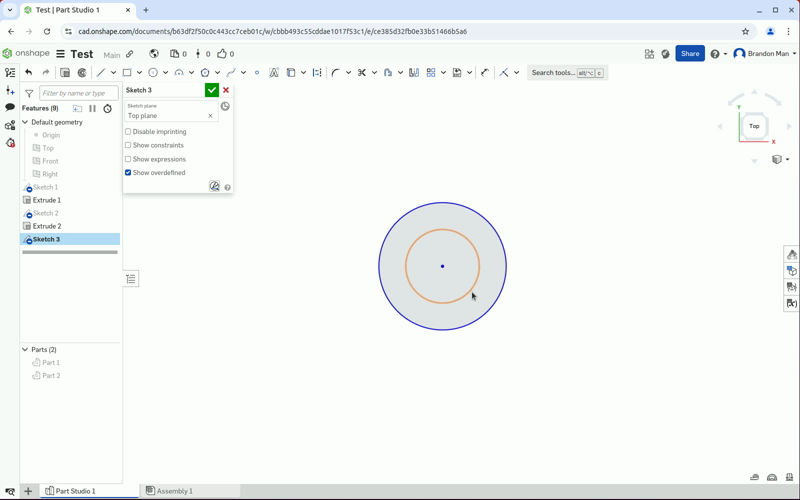
scroll(6)
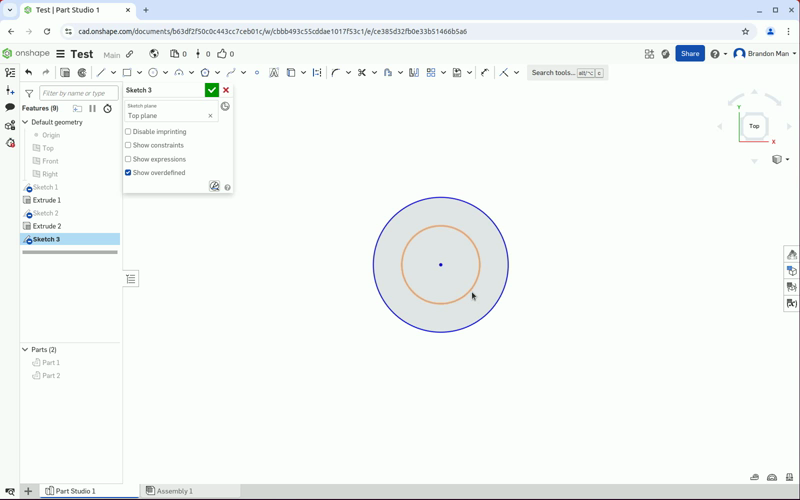
scroll(6)
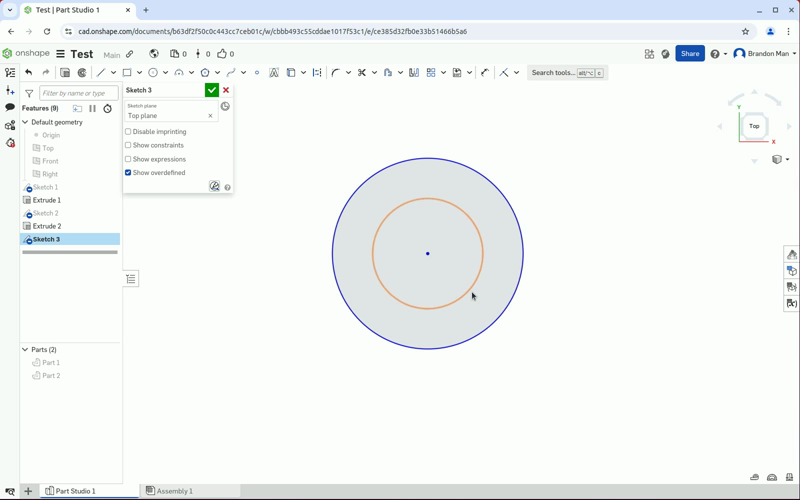
scroll(6)
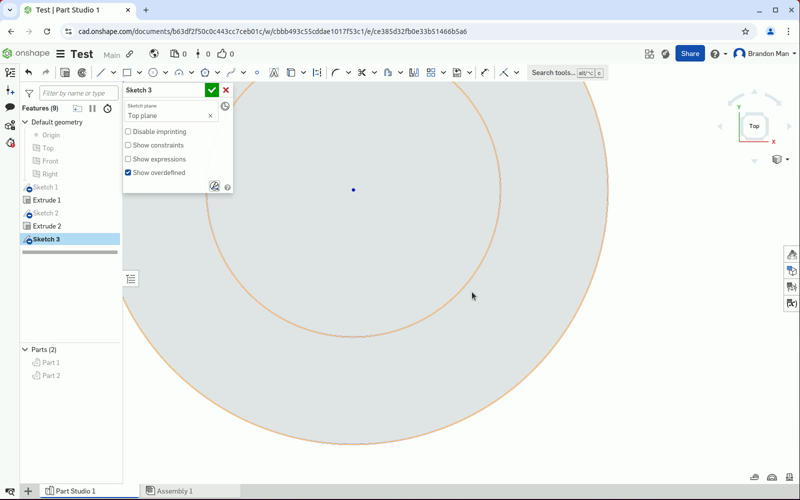
click(472, 291)
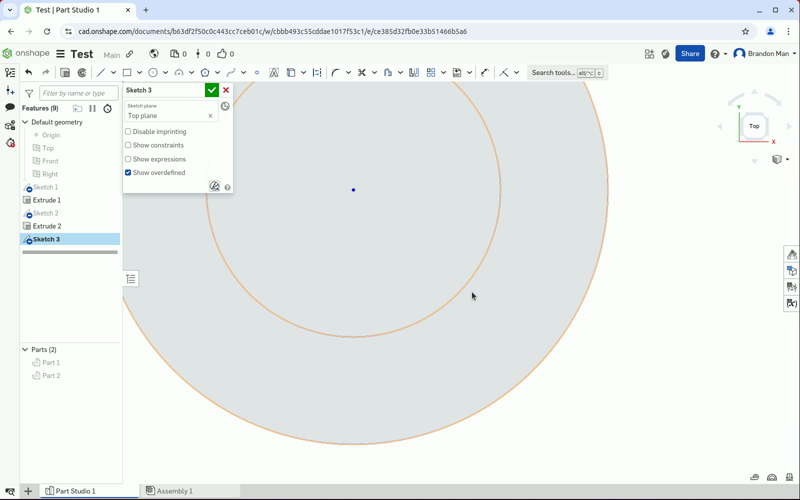
scroll(-6)
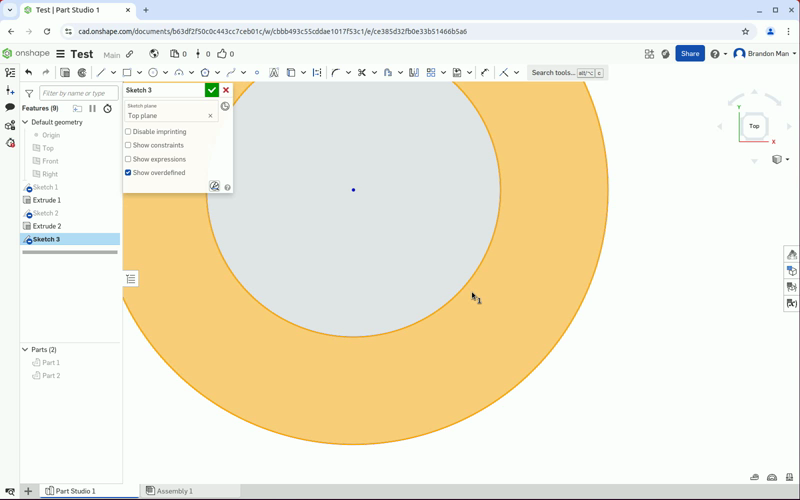
scroll(-6)
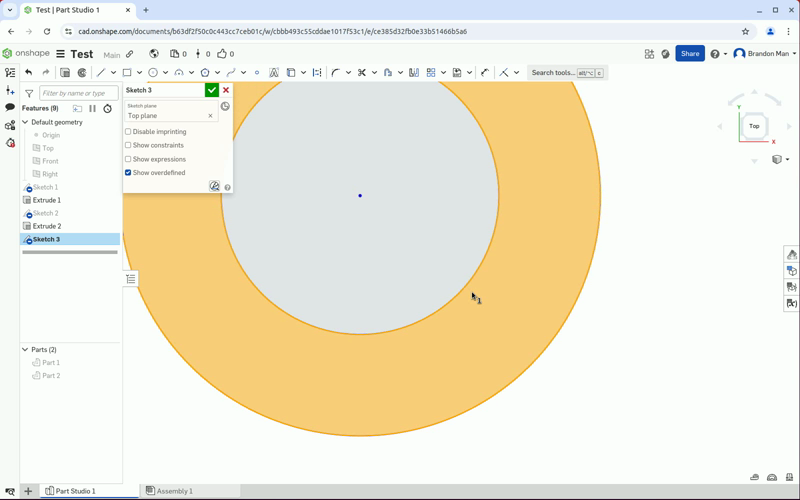
scroll(-6)
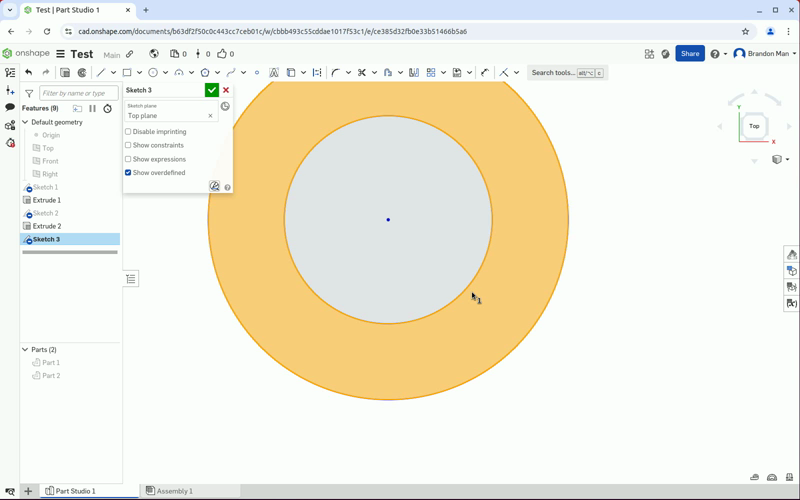
scroll(-6)
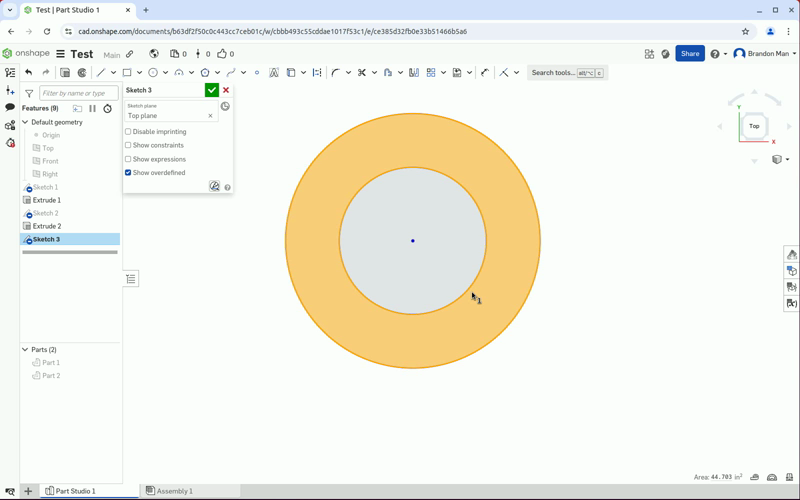
scroll(-6)
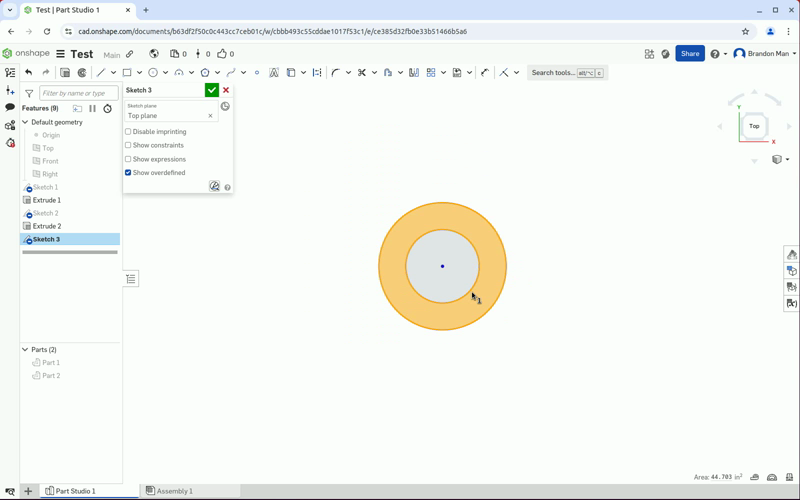
scroll(-6)
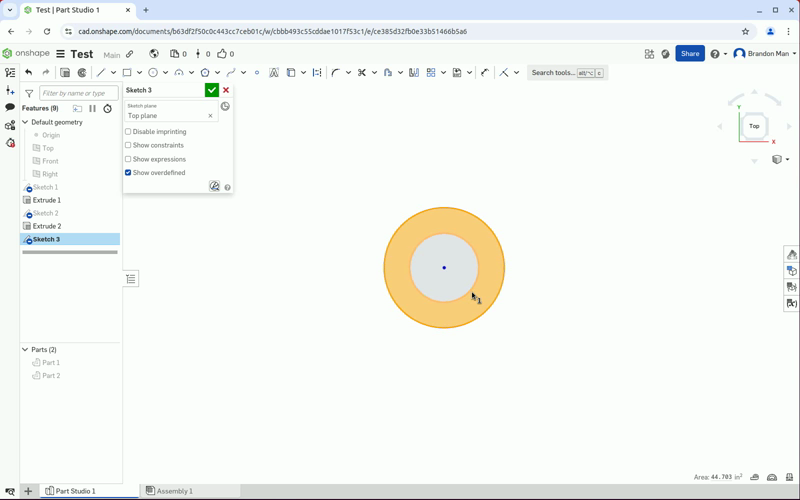
scroll(-6)
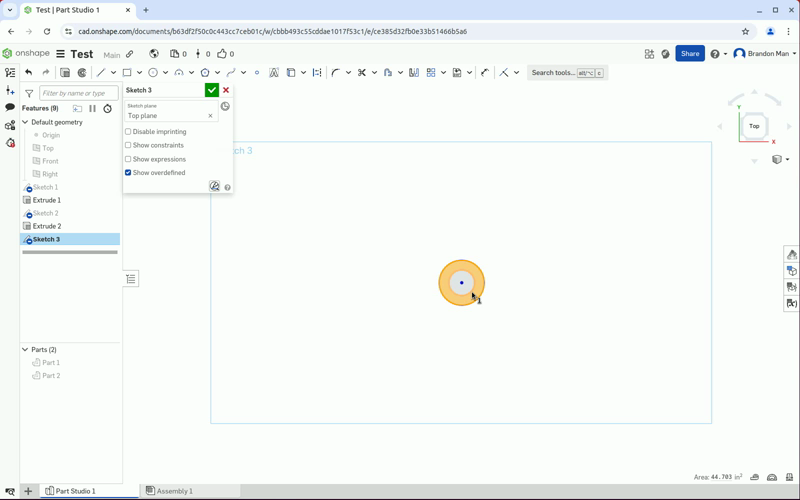
mouse_move(73, 352)
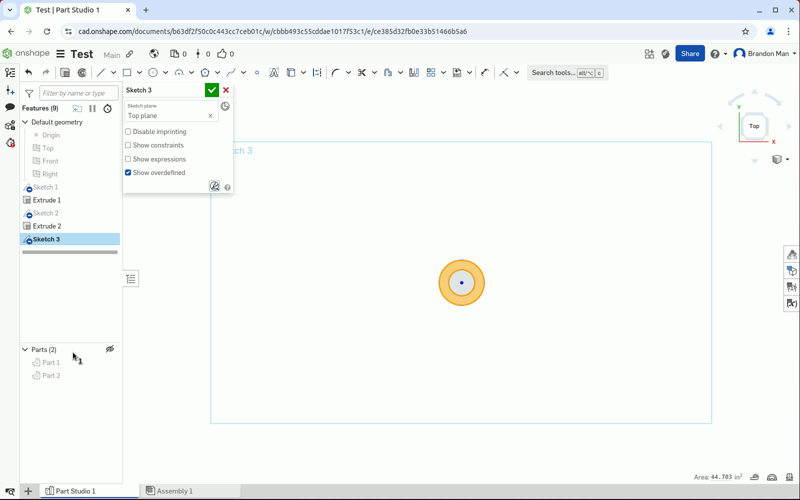
key(shift+y)
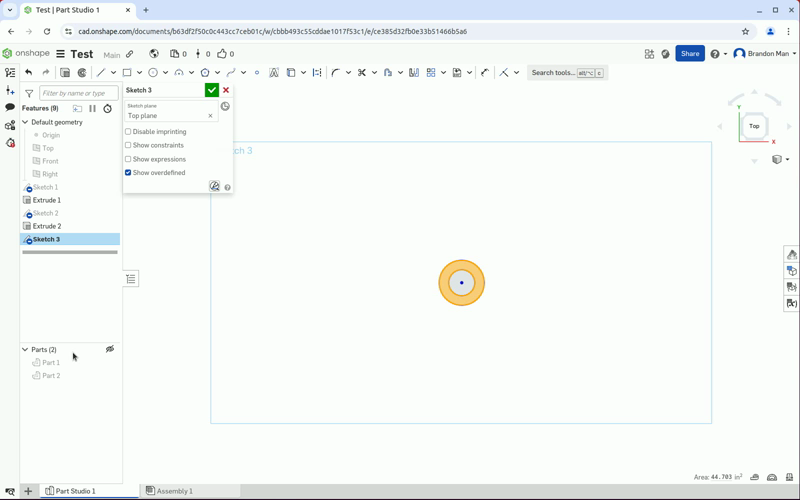
key(shift+e)
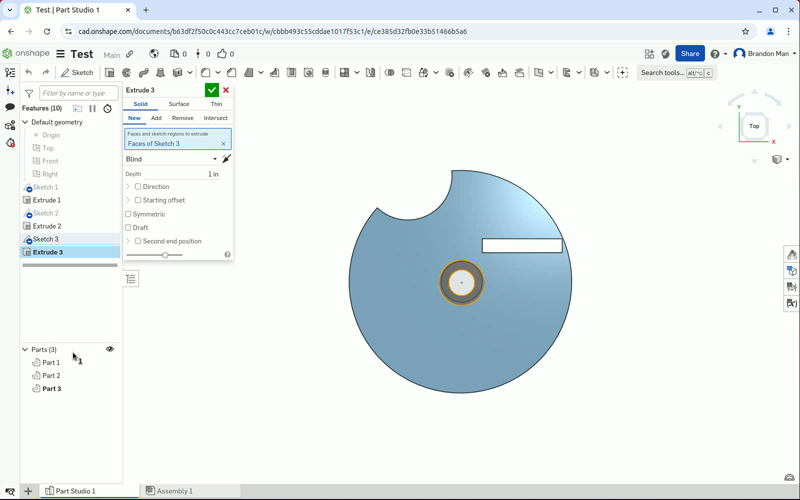
mouse_move(143, 106)
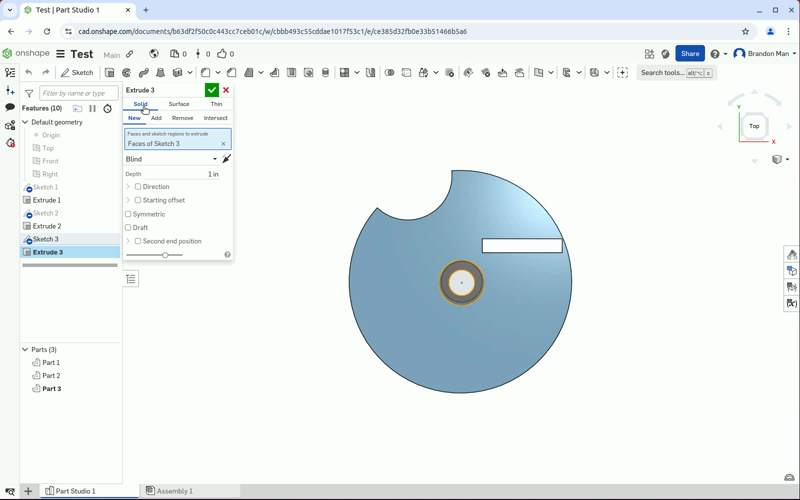
click(143, 106)
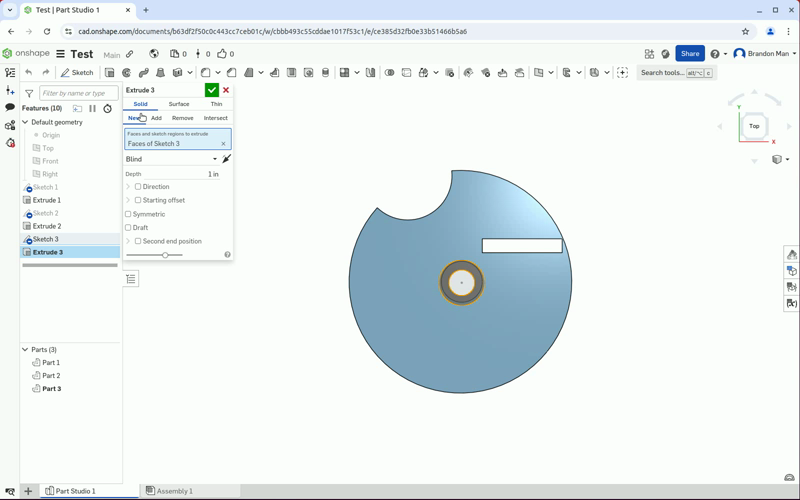
mouse_move(137, 120)
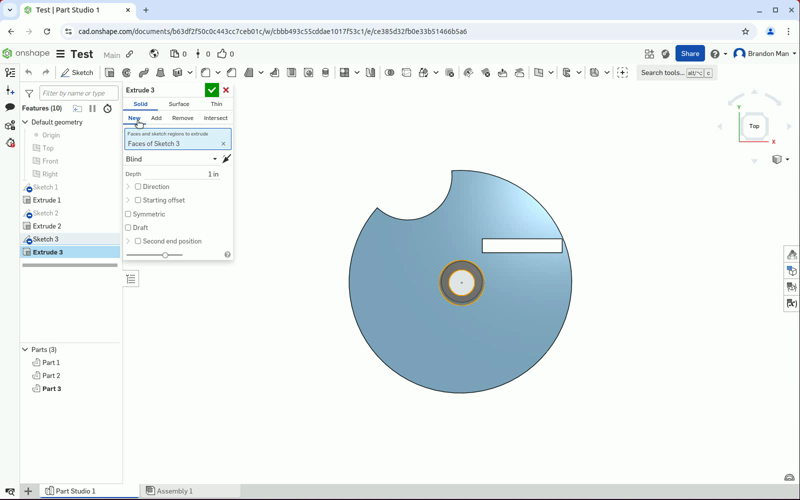
click(137, 120)
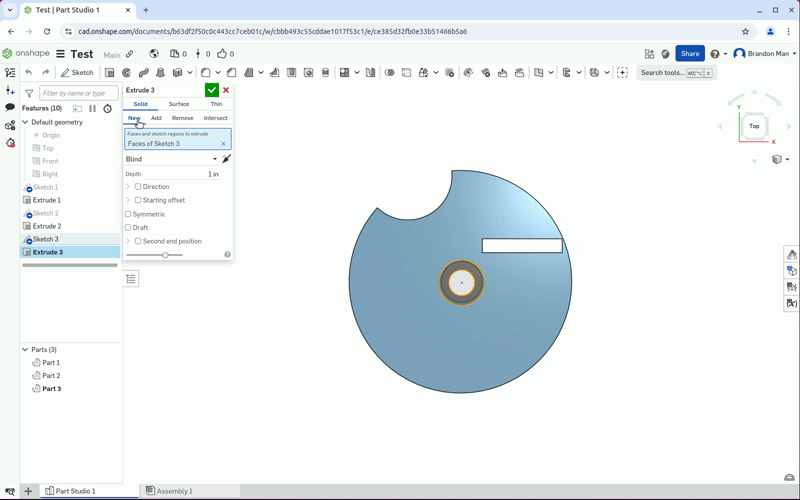
key(tab, 4)
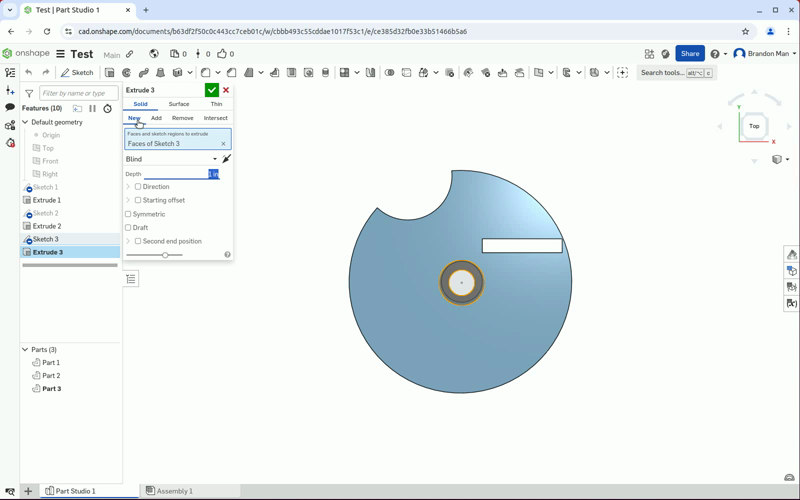
text(-1.685)
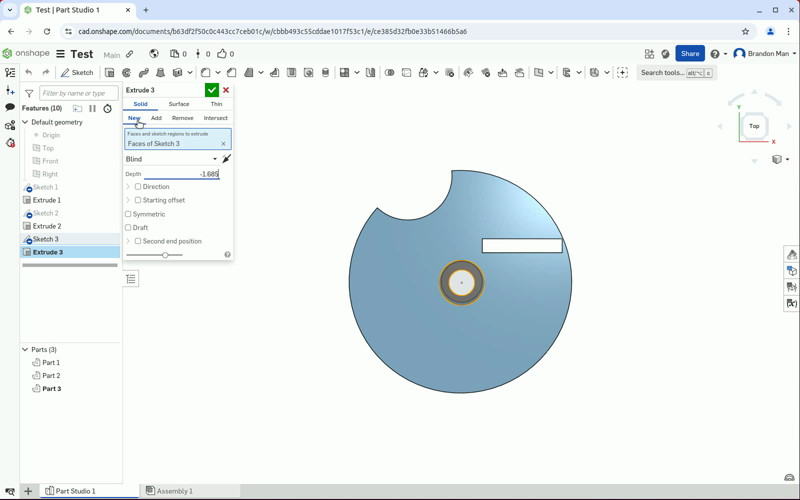
key(enter)
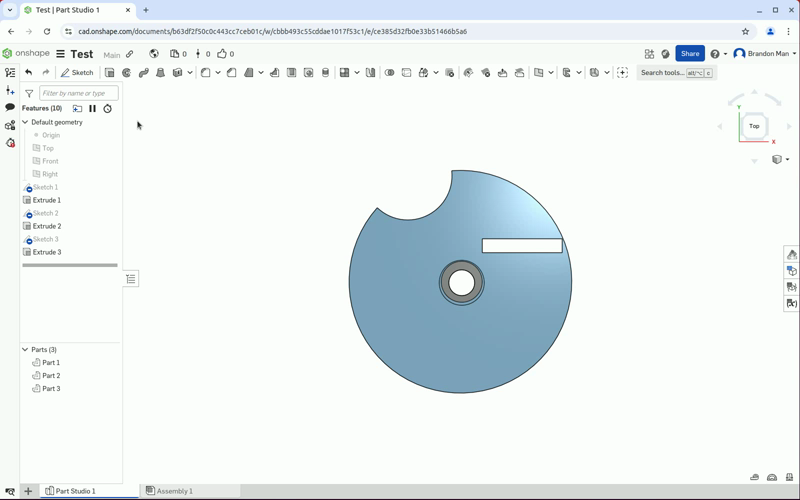
key(shift+h)
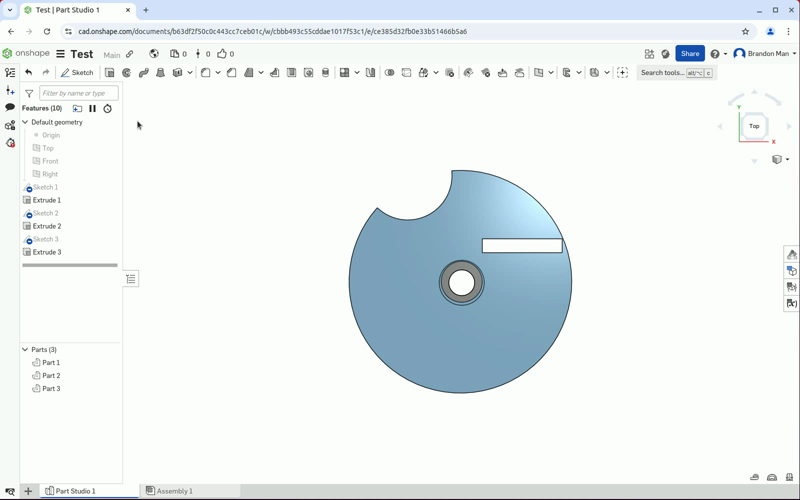
key(shift+h)
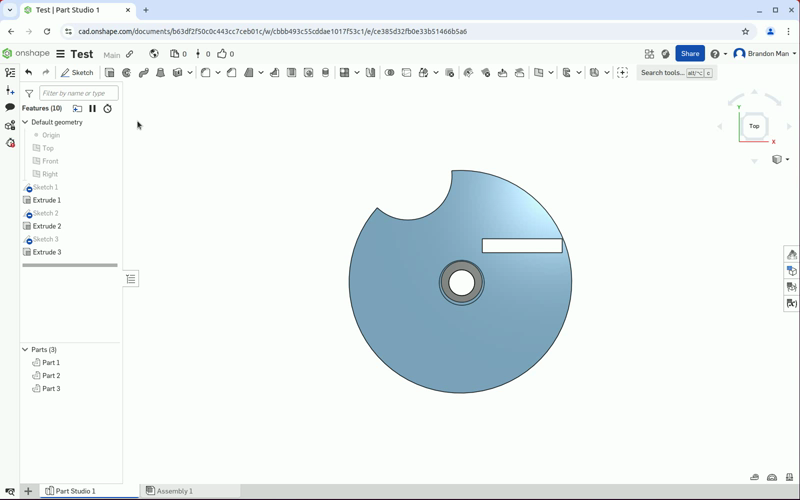
mouse_move(73, 189)
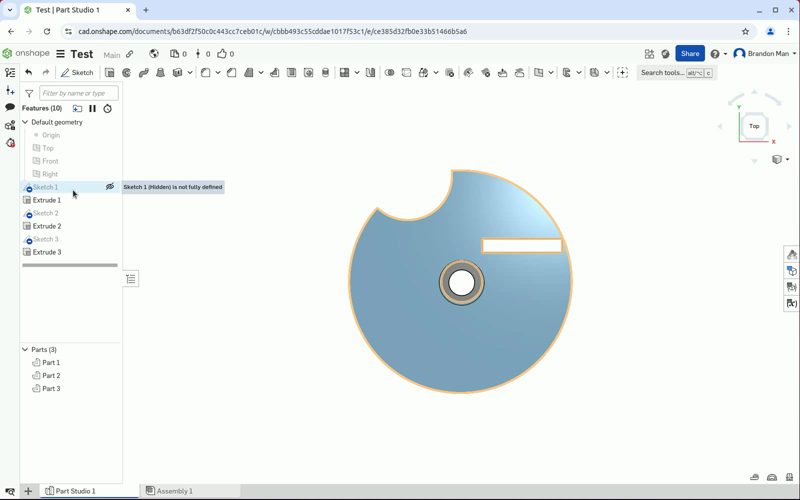
click(73, 189)
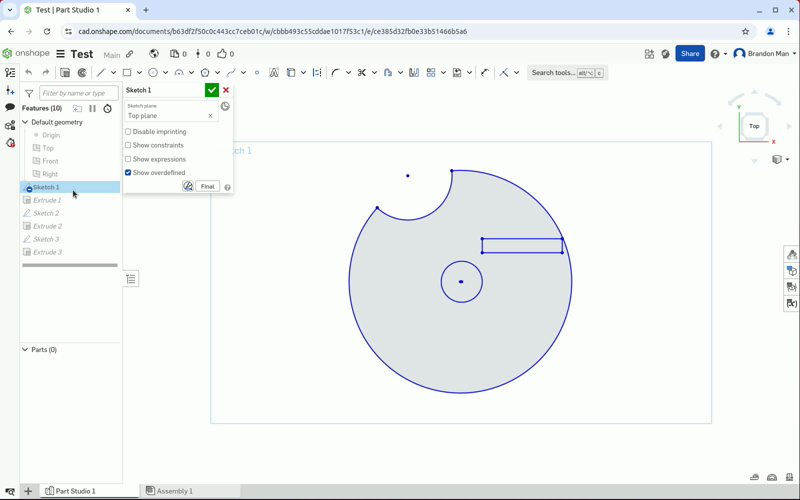
mouse_move(229, 92)
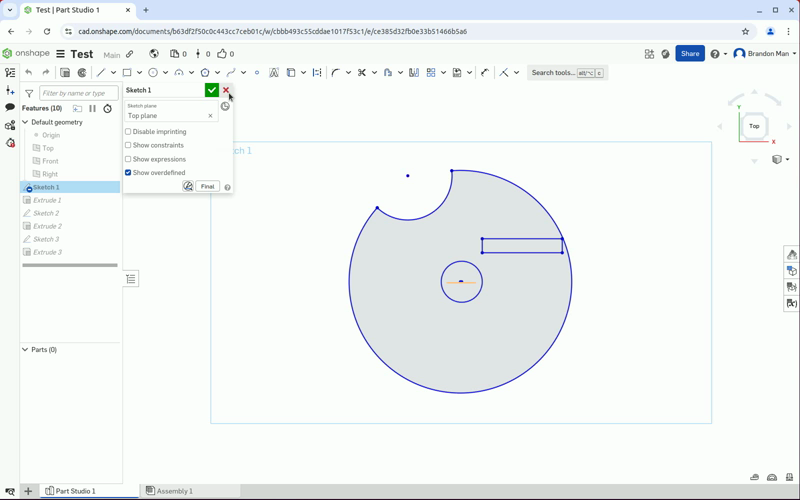
click(229, 92)
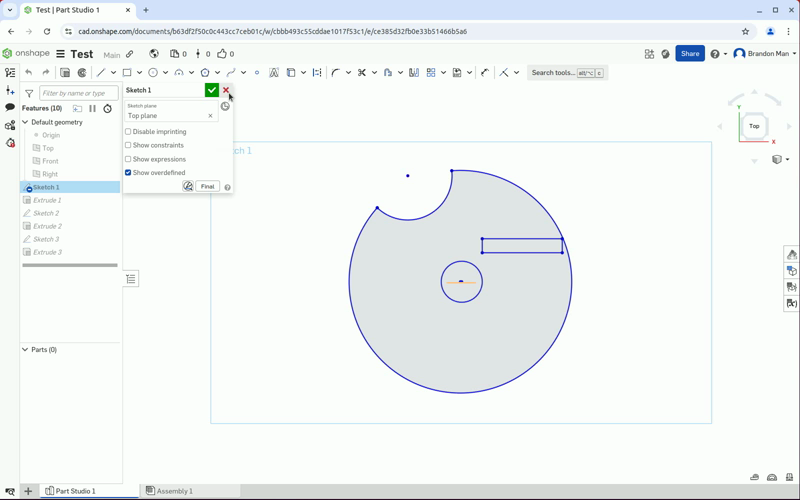
key(shift+s)
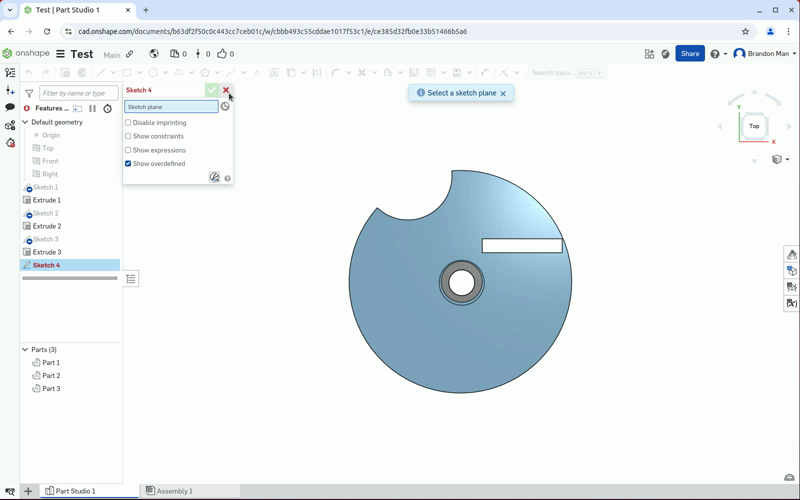
mouse_move(73, 150)
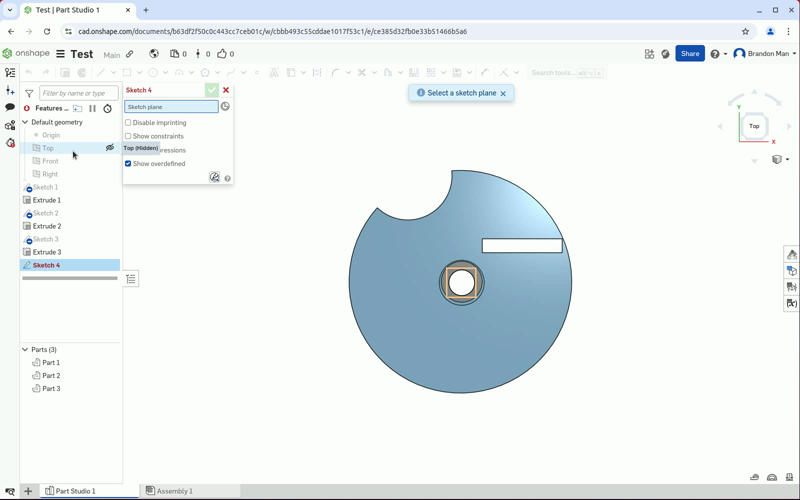
click(73, 150)
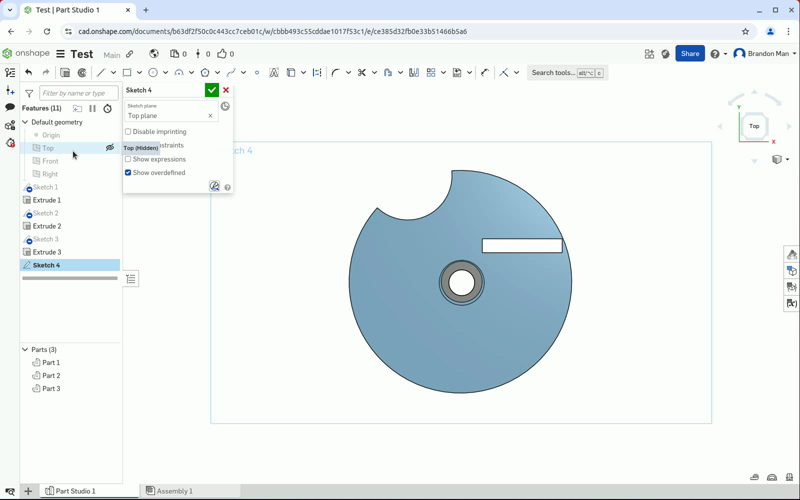
mouse_move(73, 352)
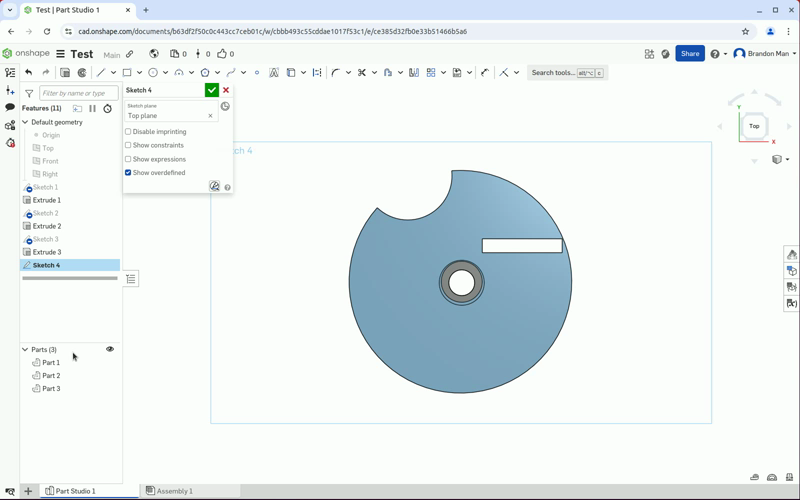
key(y)
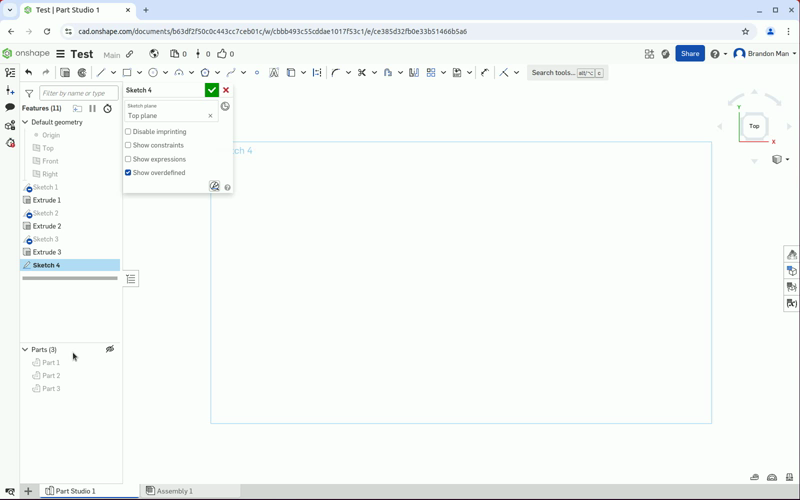
key(l)
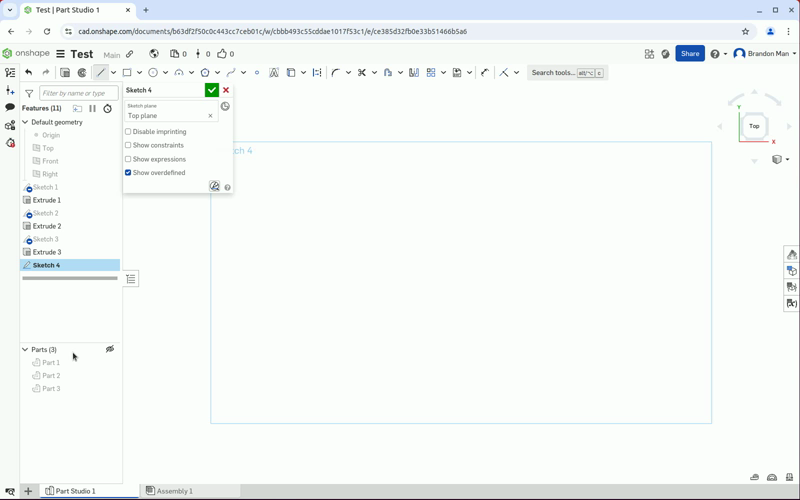
key_down(shift)
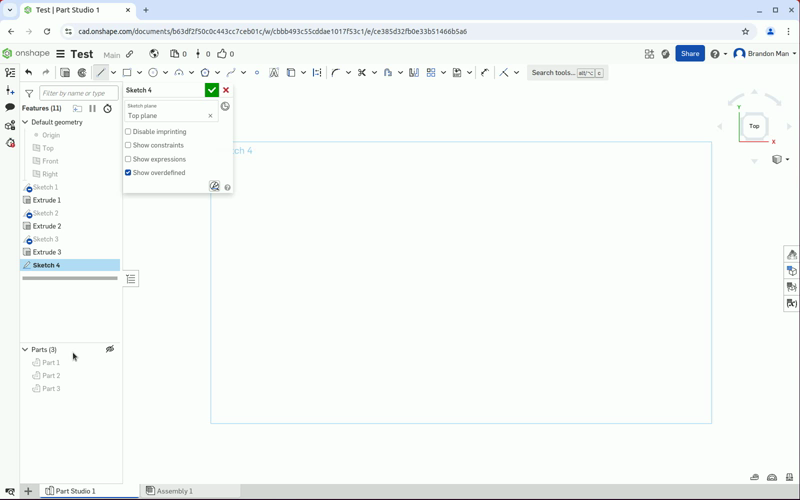
mouse_move(481, 253)
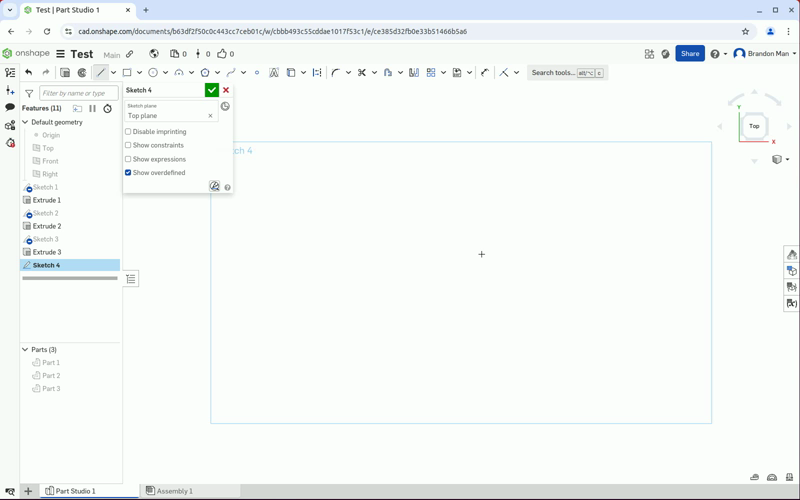
click(481, 253)
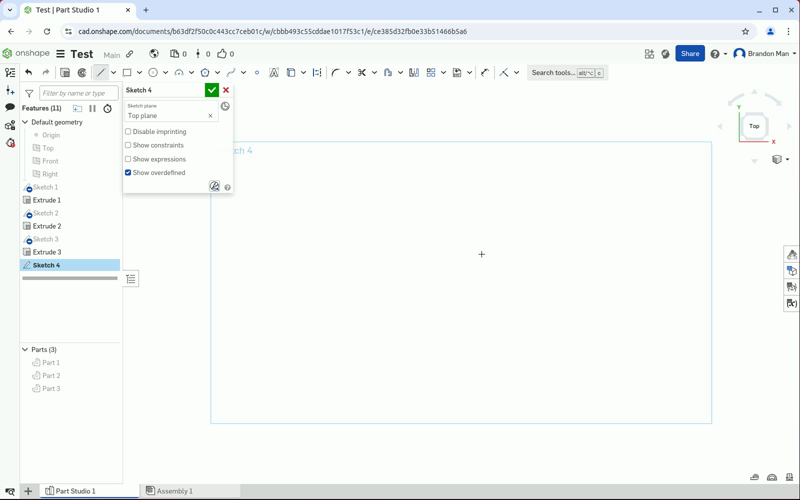
key_up(shift)
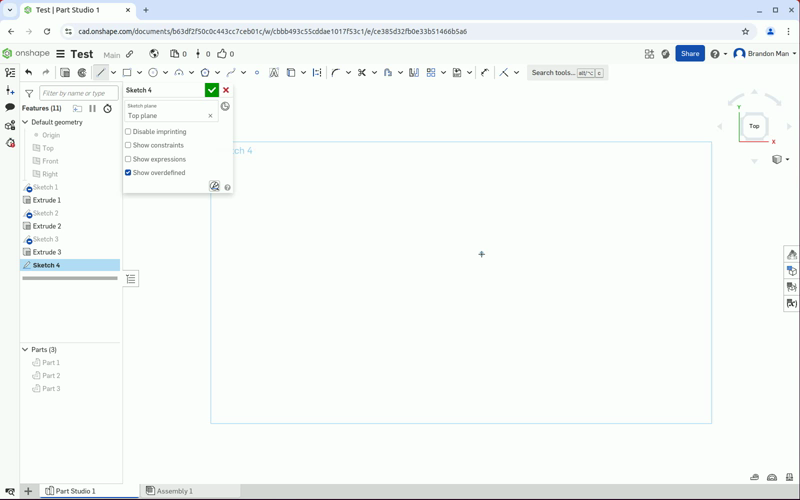
key_down(shift)
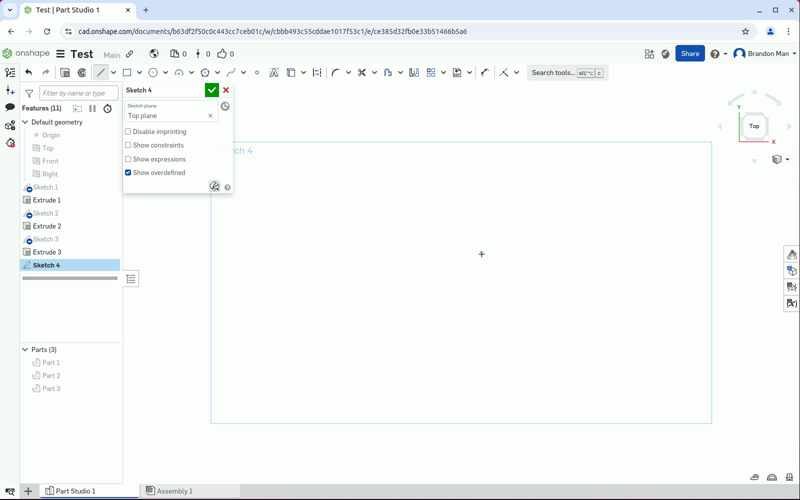
mouse_move(563, 253)
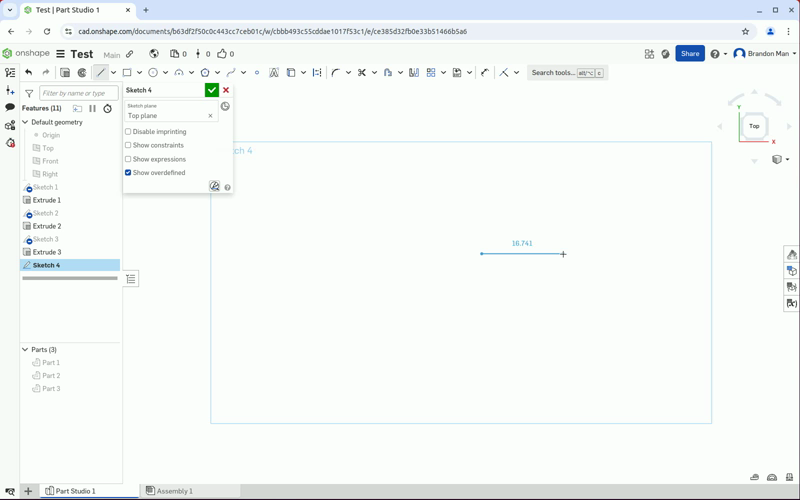
click(563, 253)
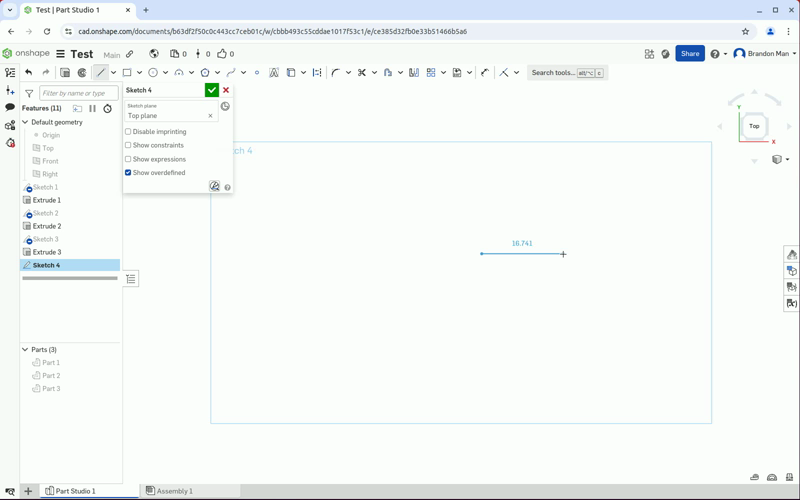
key_up(shift)
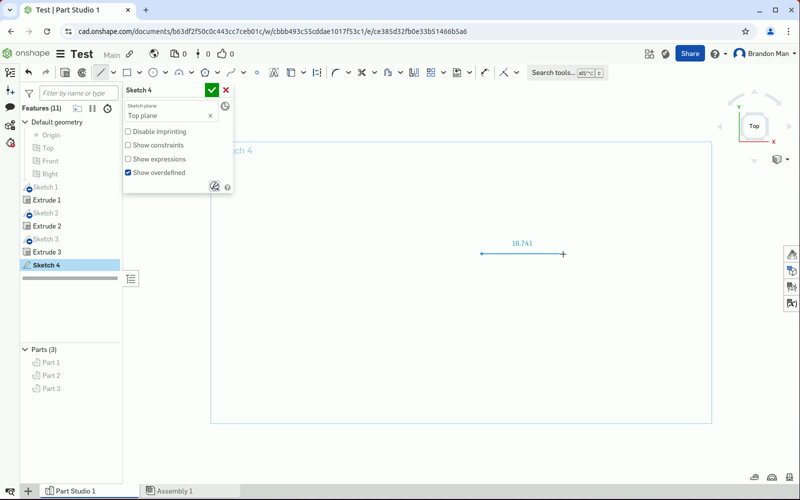
key_down(shift)
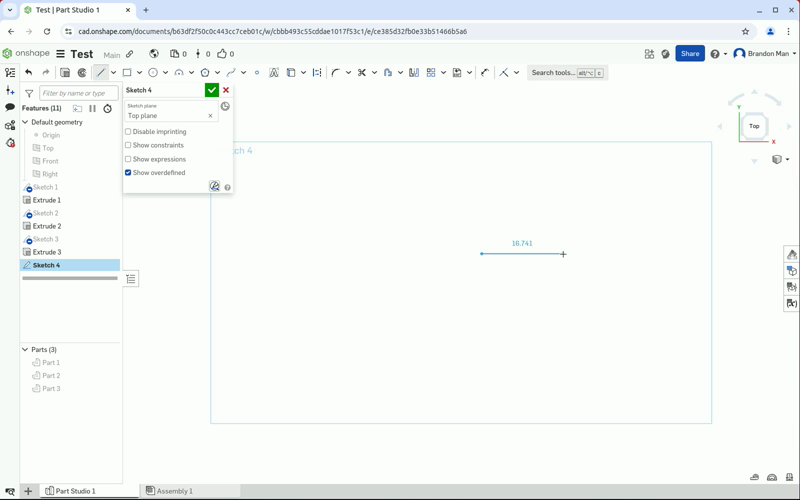
mouse_move(589, 253)
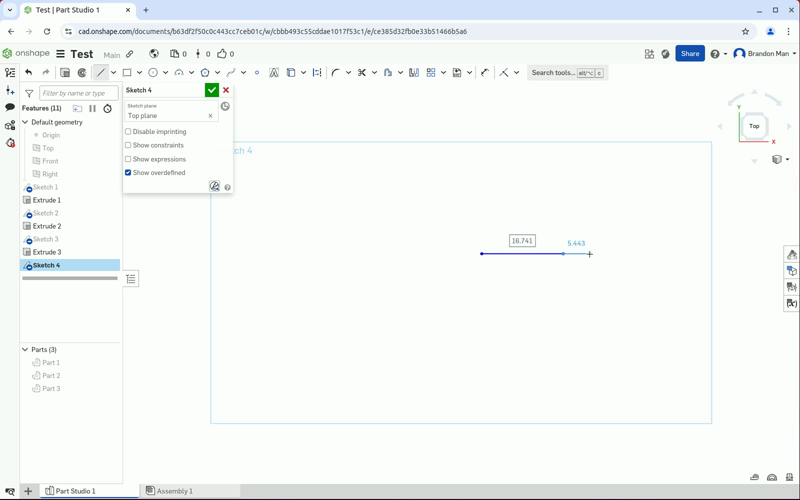
mouse_move(563, 238)
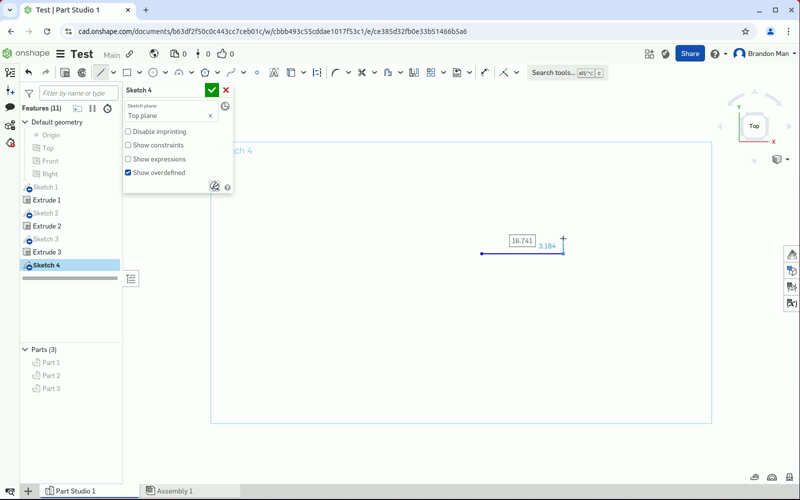
click(563, 238)
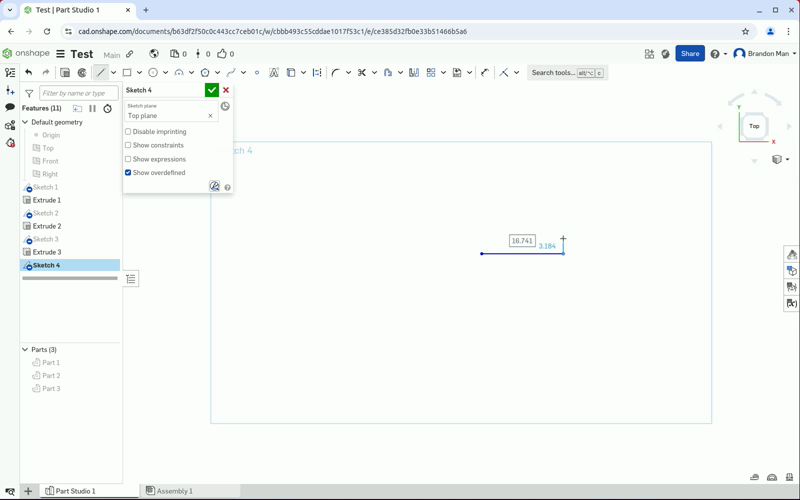
key_up(shift)
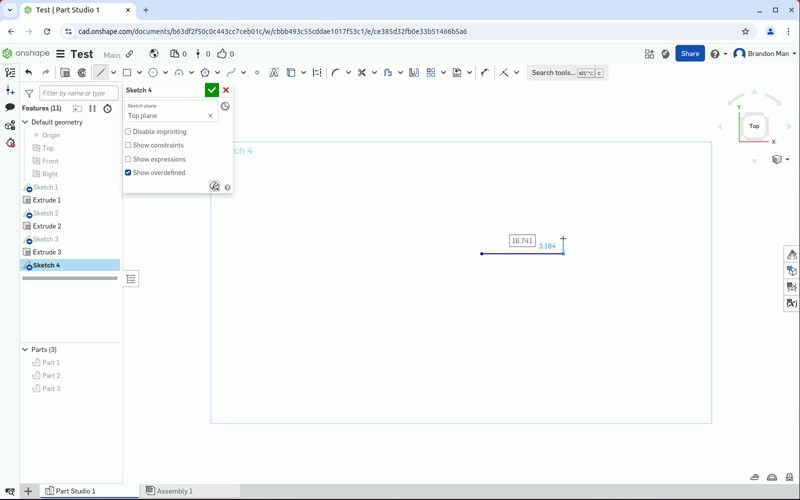
key_down(shift)
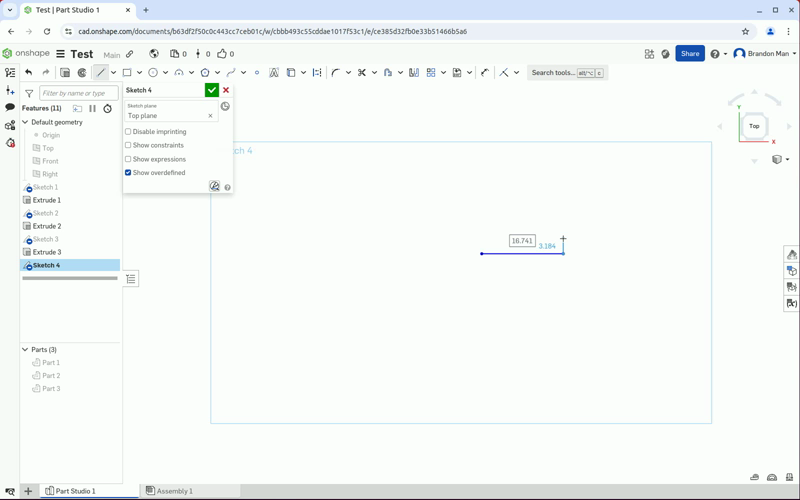
mouse_move(481, 238)
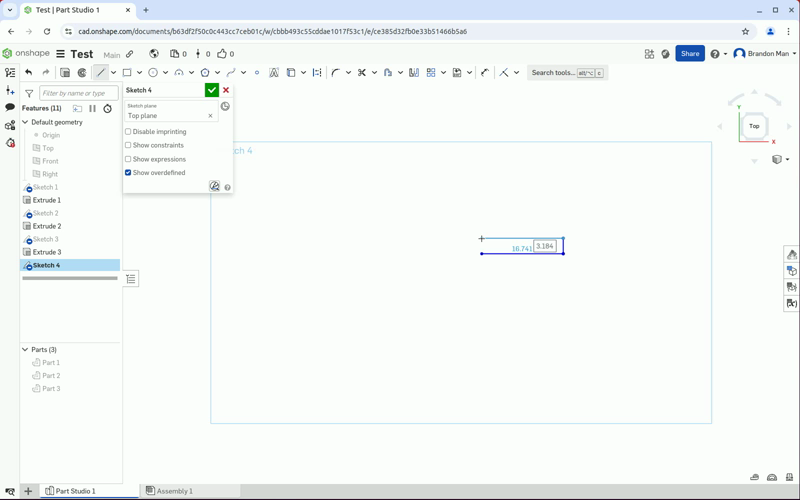
click(481, 238)
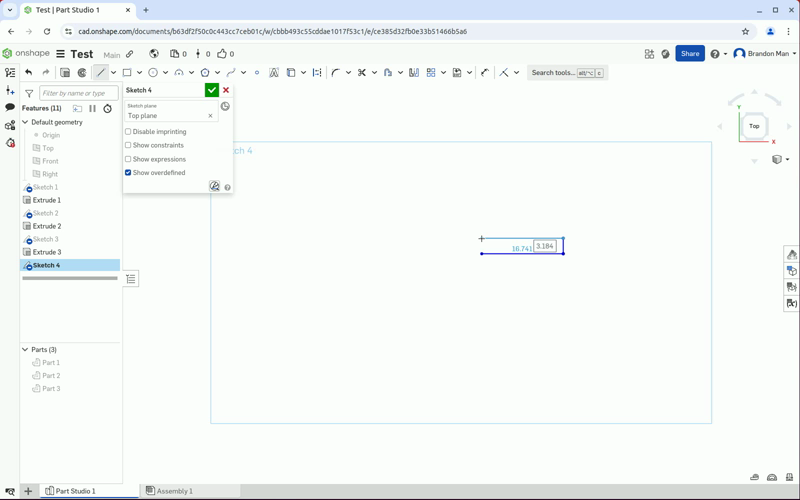
key_up(shift)
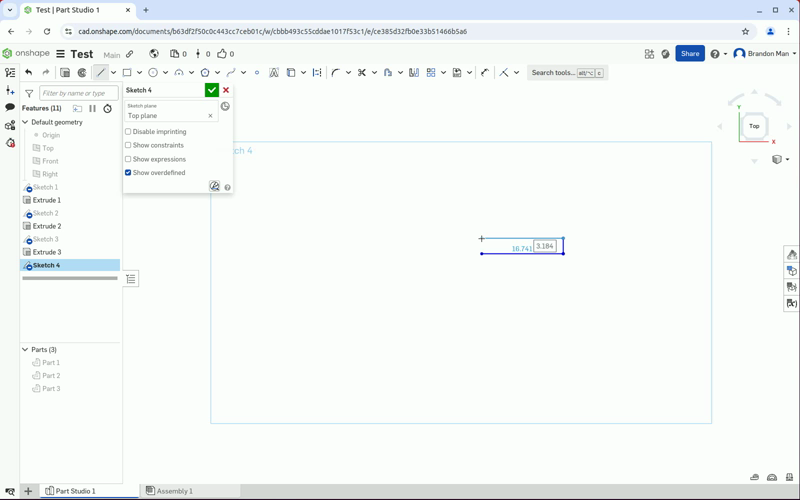
mouse_move(511, 238)
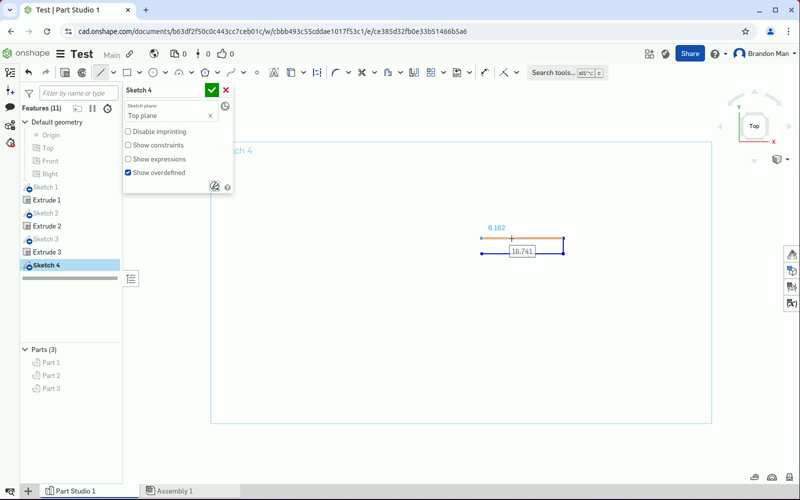
key_down(shift)
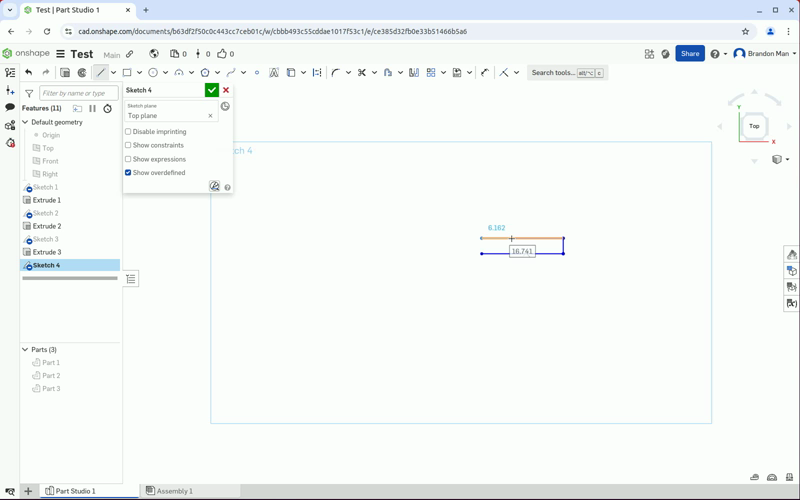
mouse_move(481, 253)
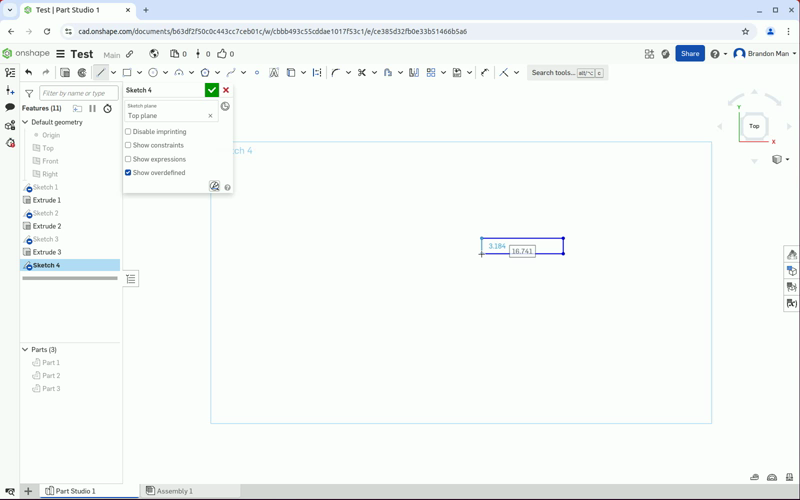
key_up(shift)
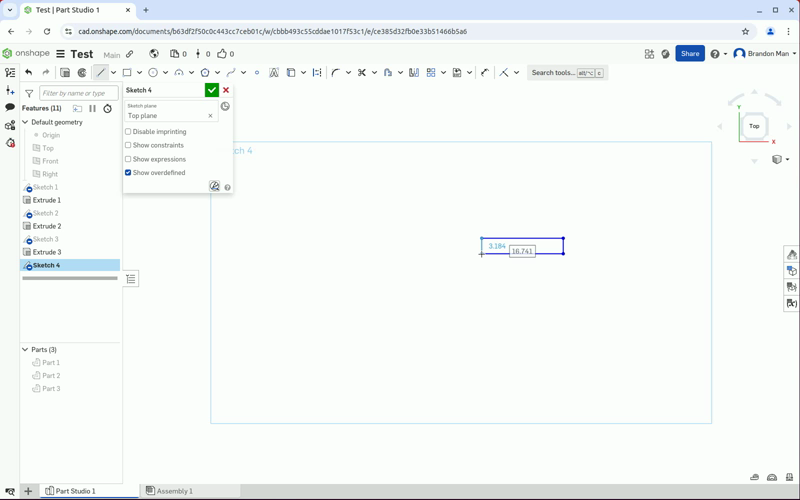
click(481, 253)
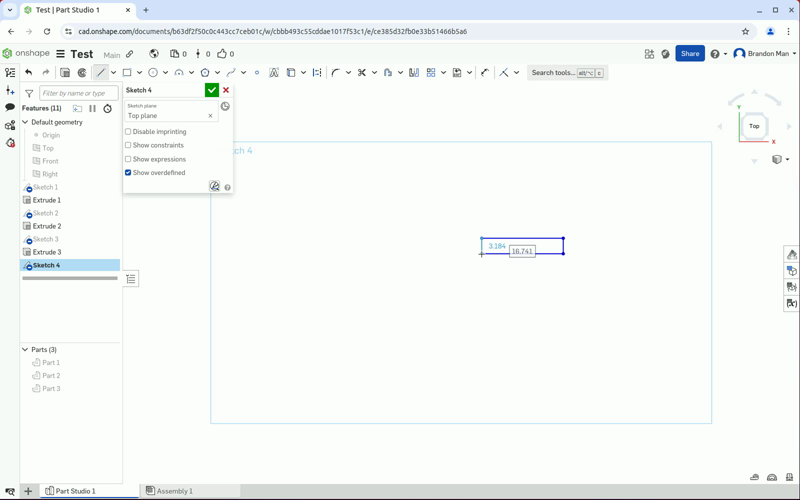
key(esc)
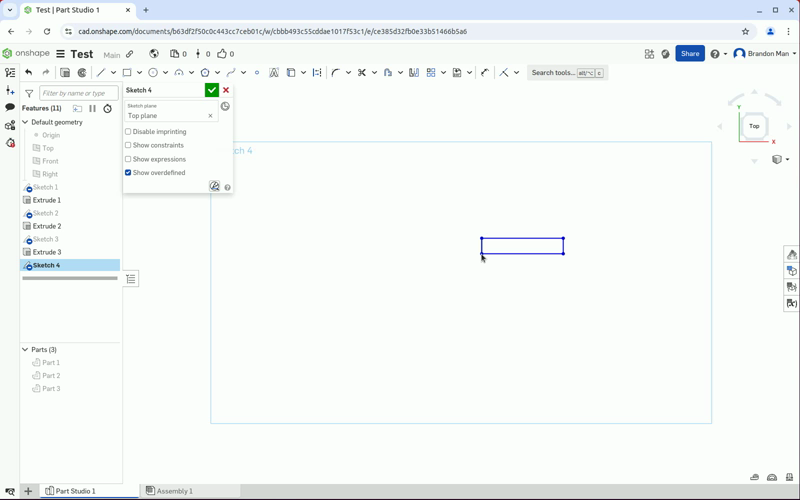
mouse_move(490, 247)
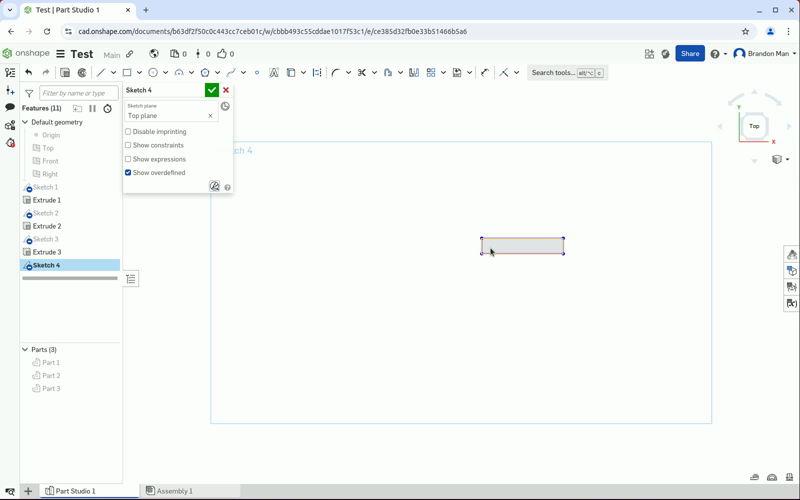
scroll(6)
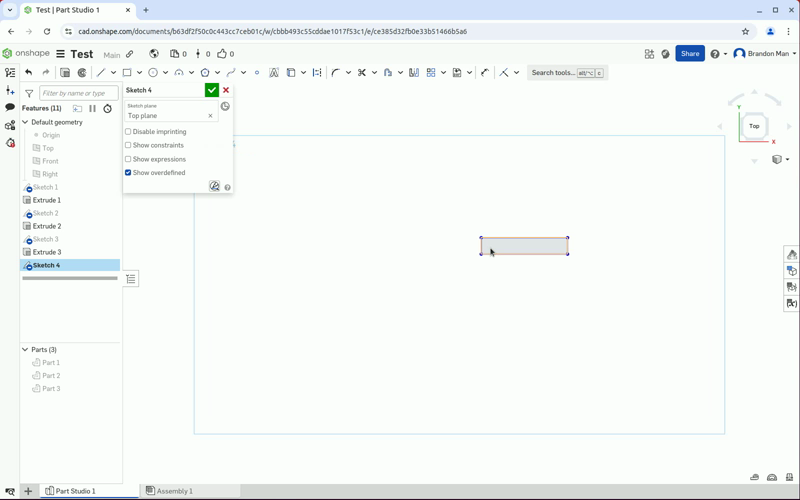
scroll(6)
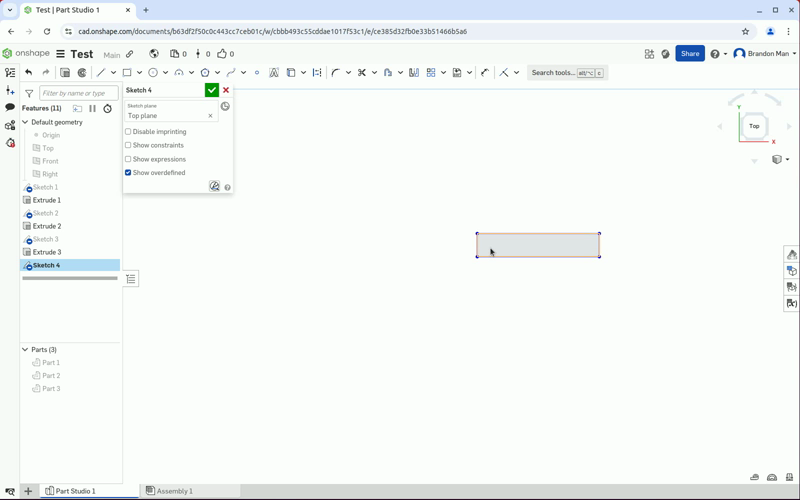
scroll(6)
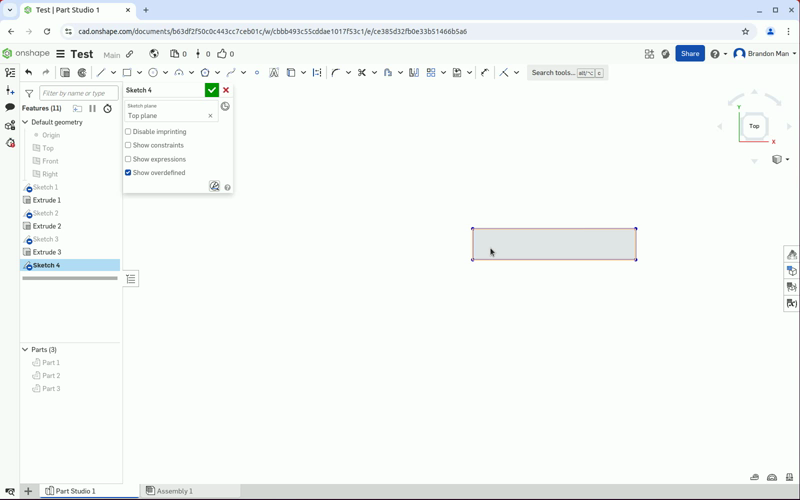
scroll(6)
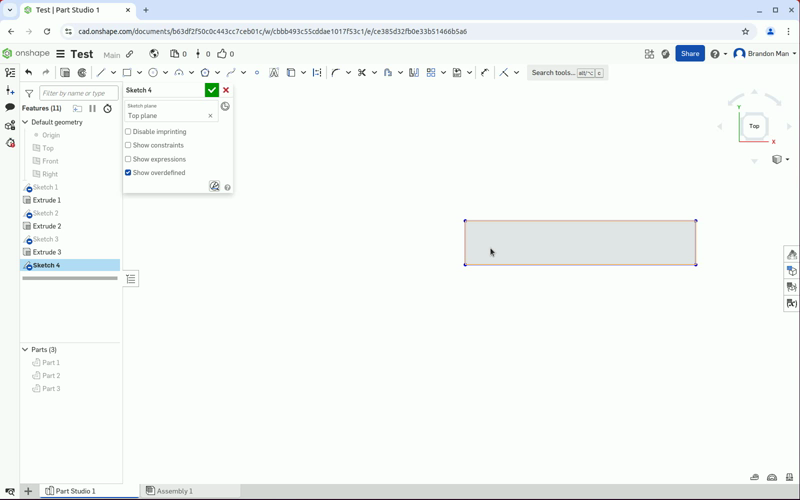
scroll(6)
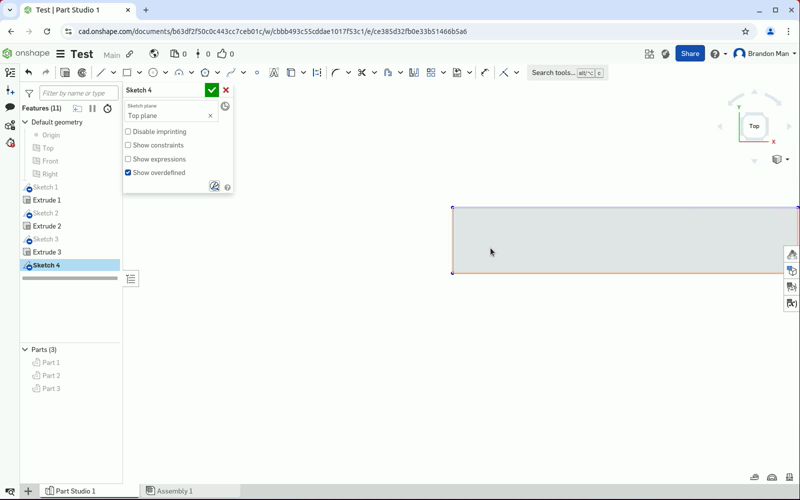
scroll(6)
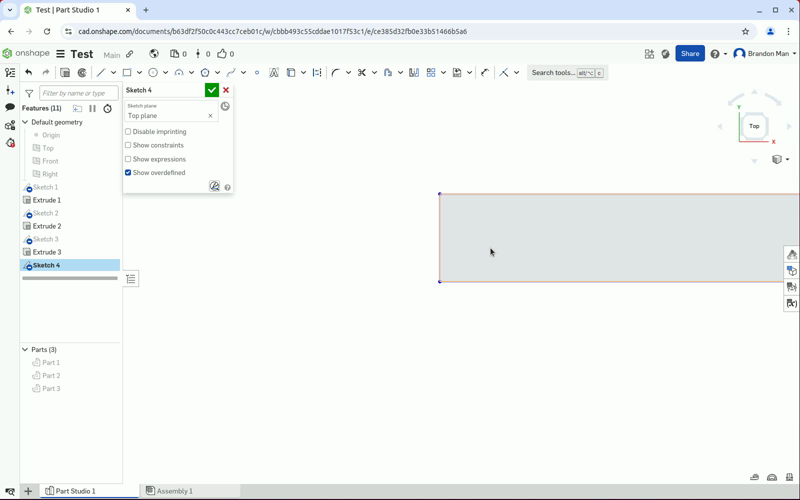
scroll(6)
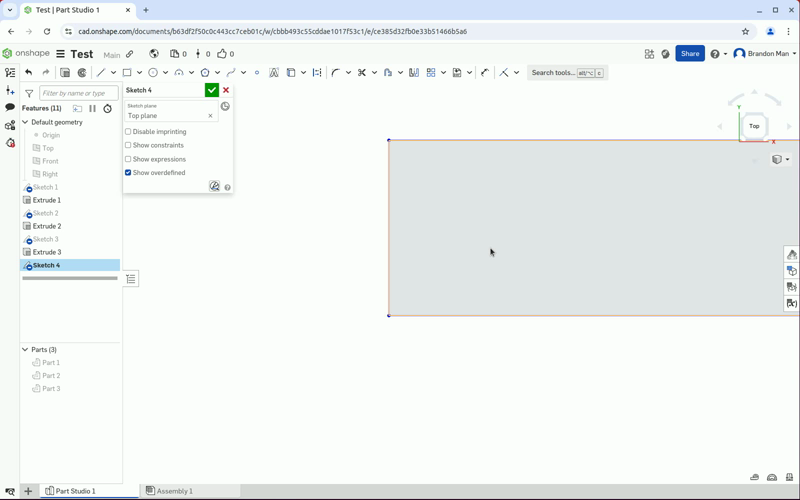
click(490, 247)
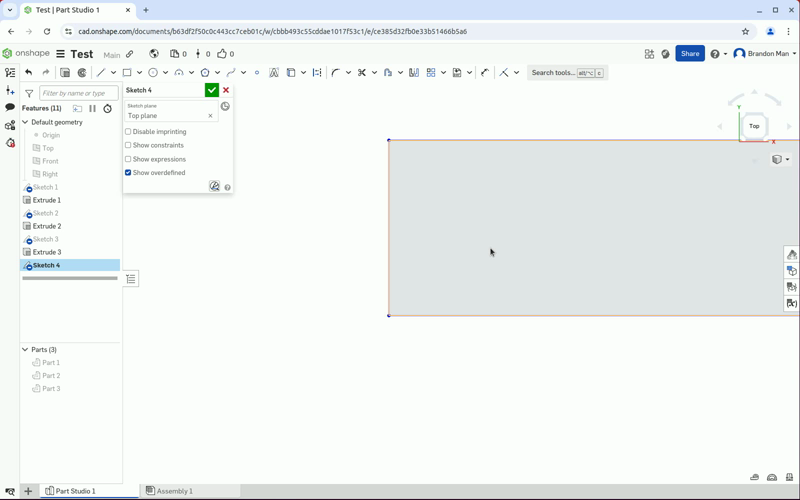
scroll(-6)
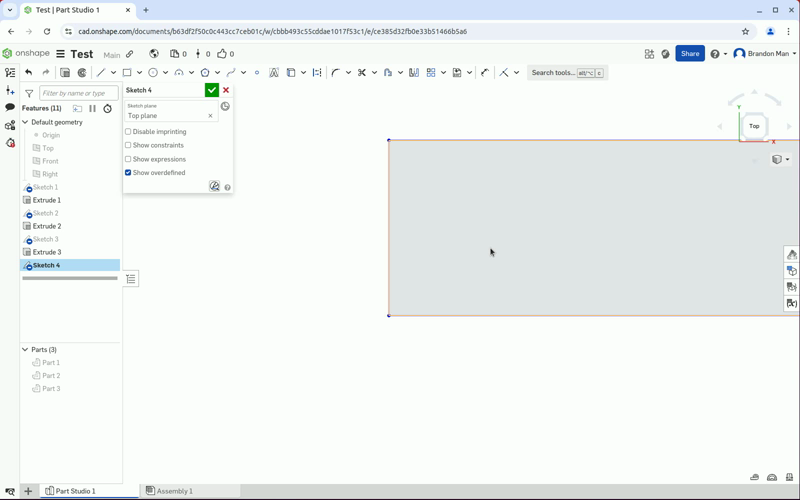
scroll(-6)
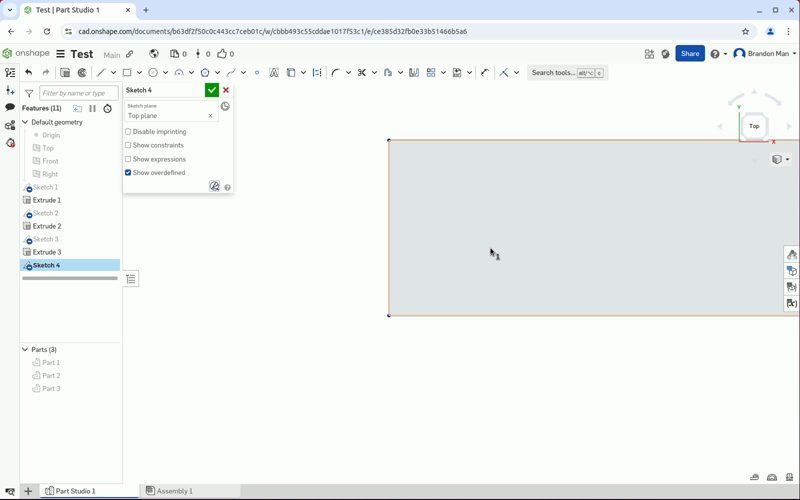
scroll(-6)
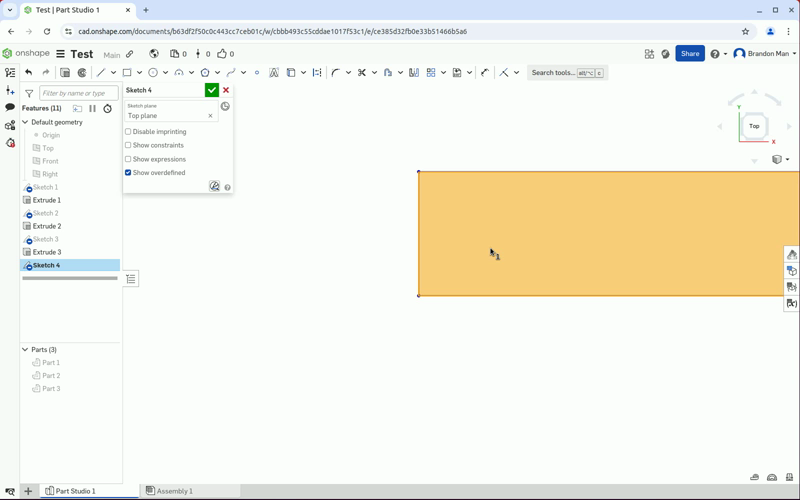
scroll(-6)
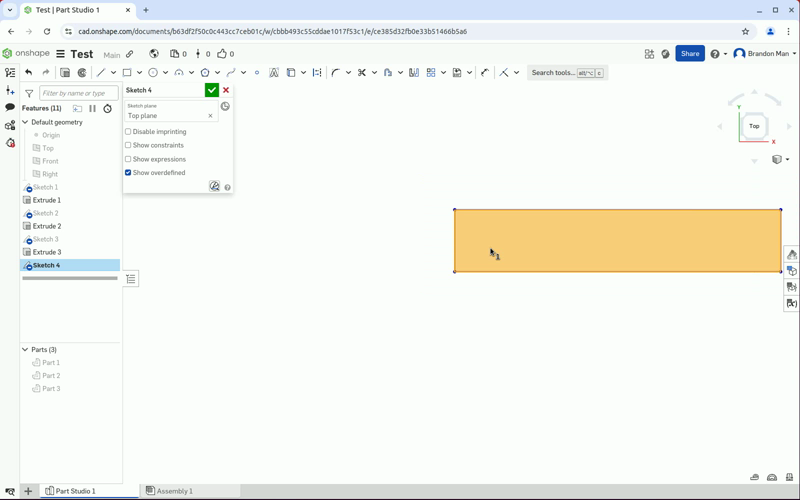
scroll(-6)
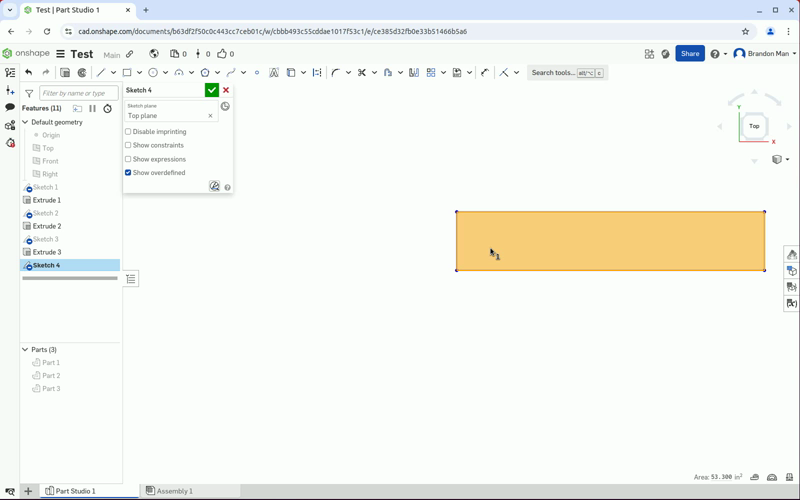
scroll(-6)
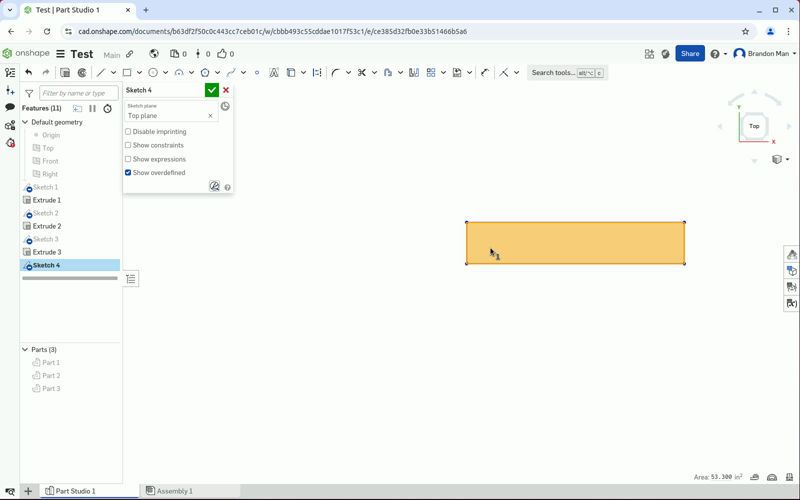
scroll(-6)
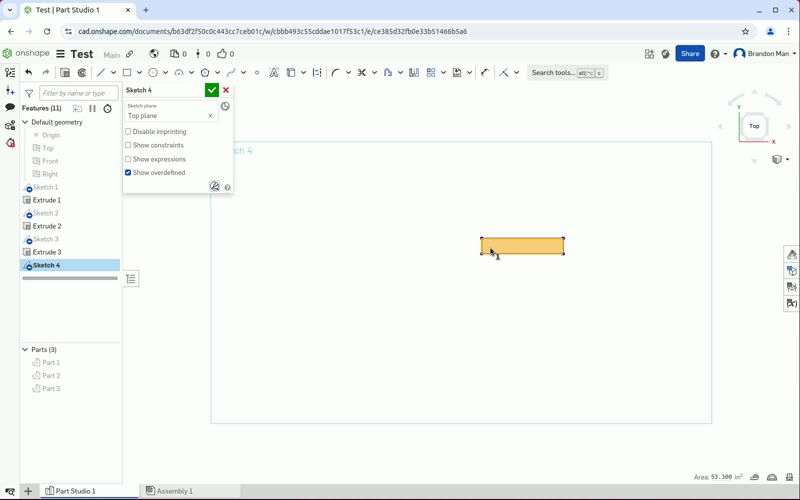
mouse_move(73, 352)
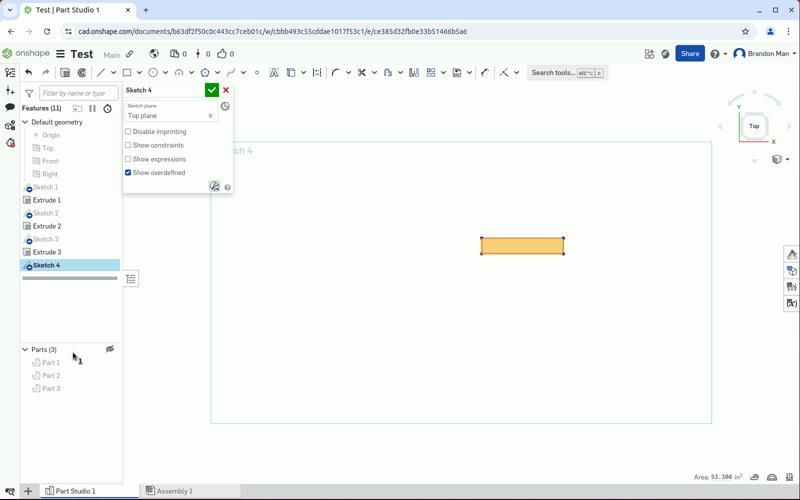
key(shift+y)
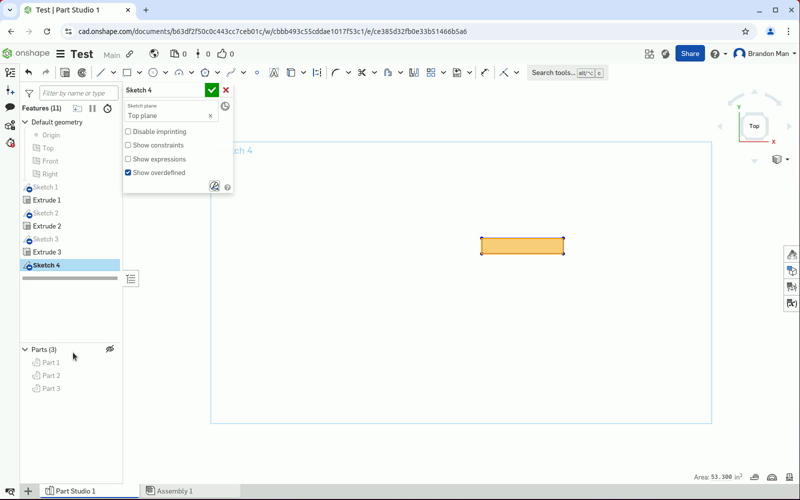
key(shift+e)
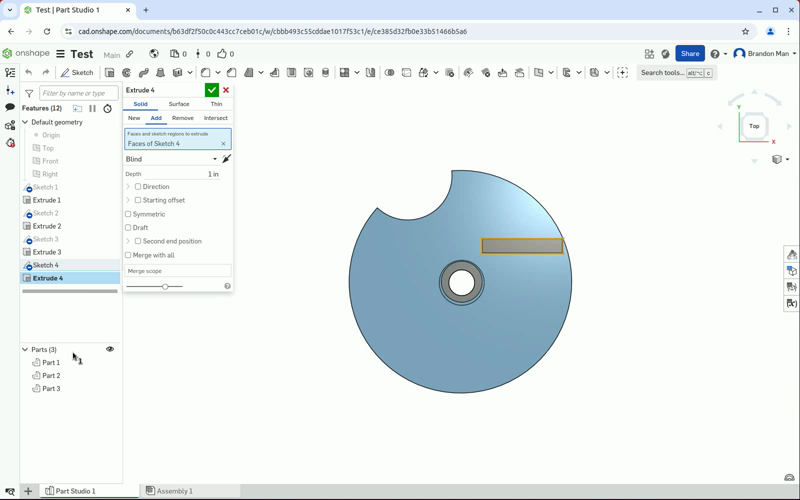
mouse_move(143, 106)
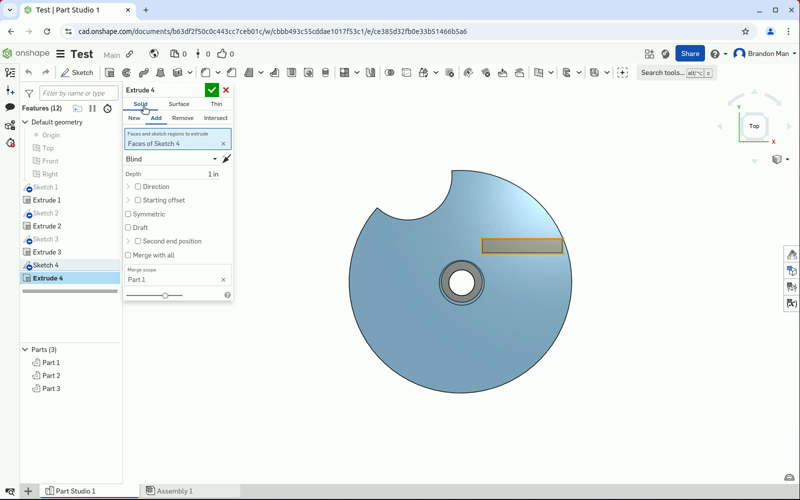
click(143, 106)
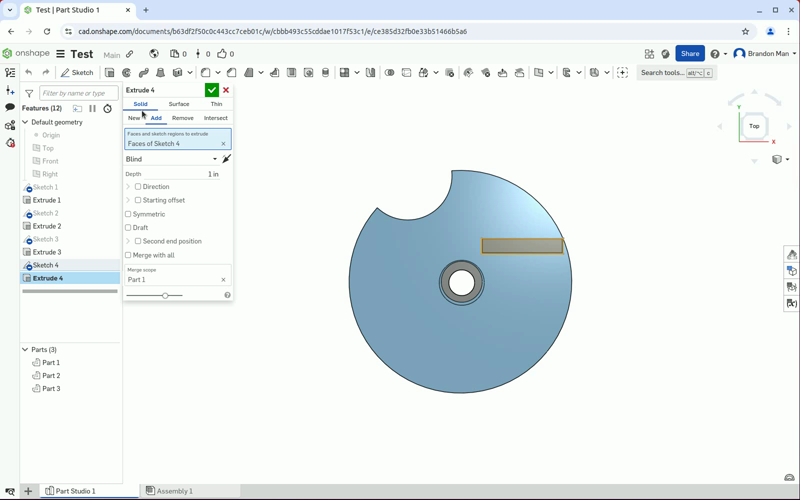
mouse_move(137, 120)
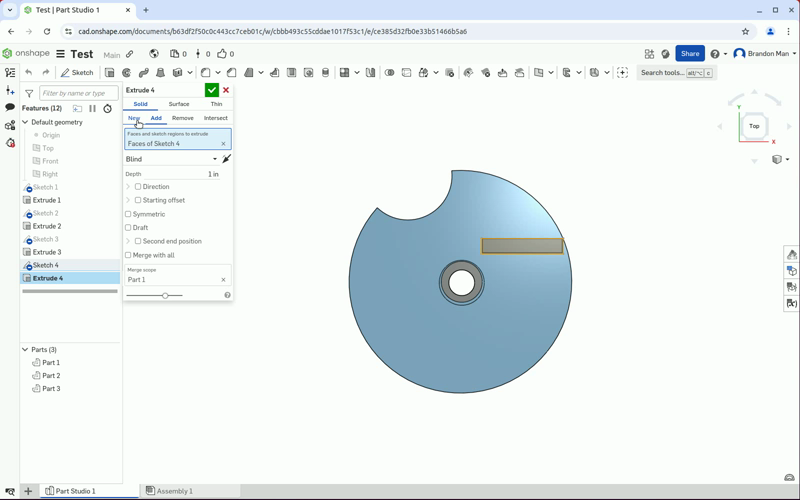
click(137, 120)
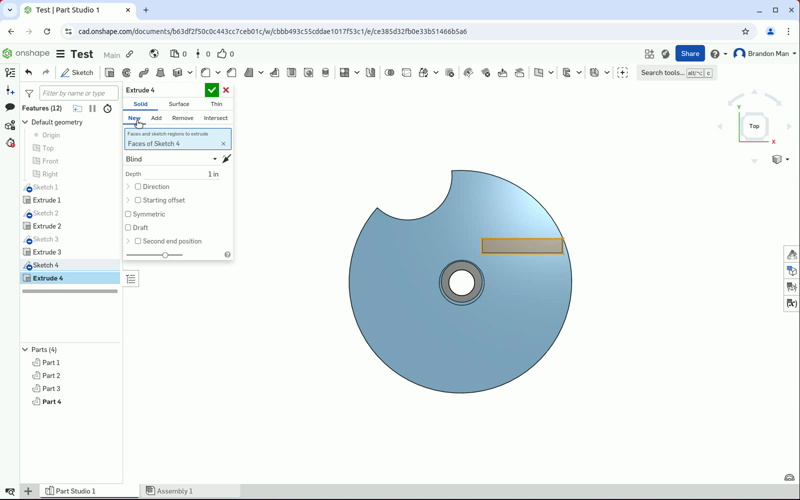
key(tab, 4)
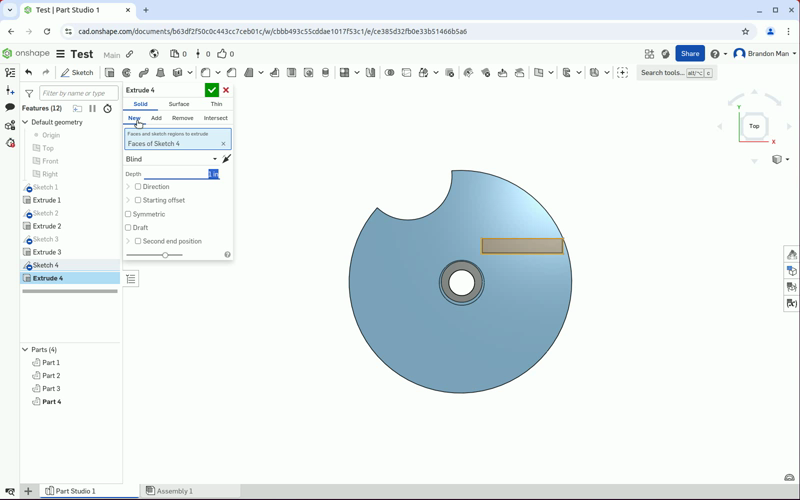
text(0.722)
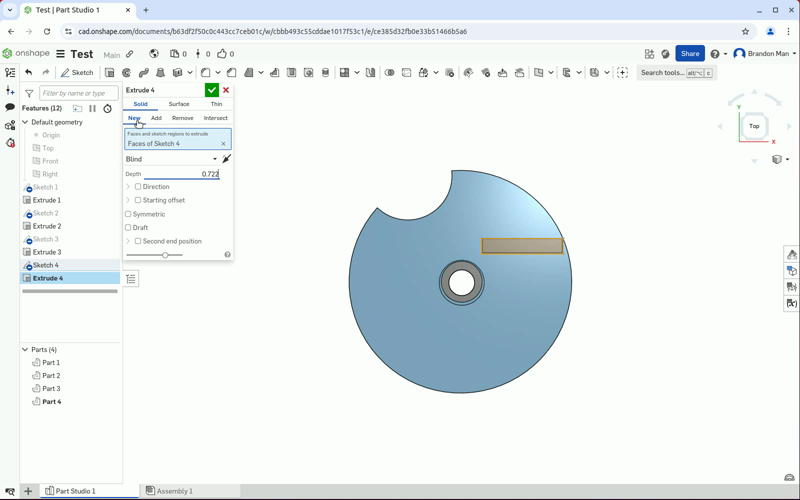
key(enter)
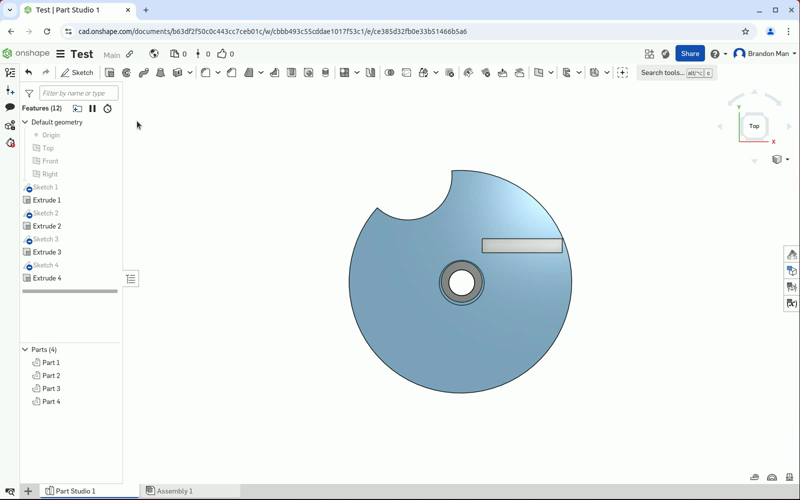
key(shift+h)
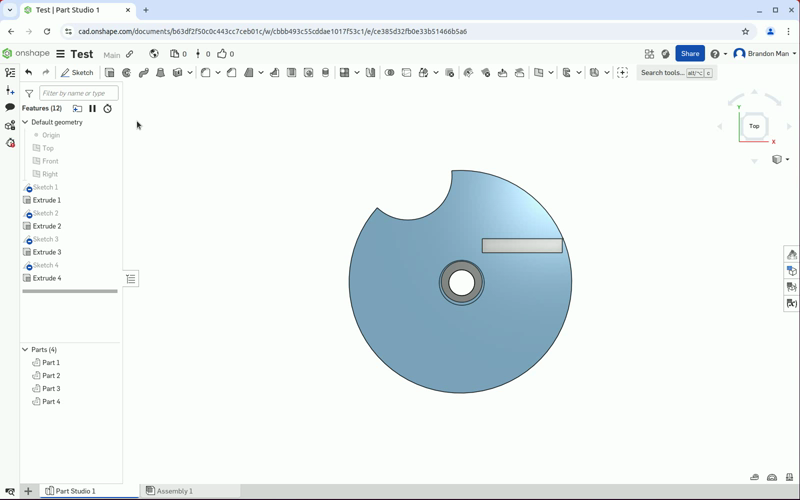
key(shift+h)
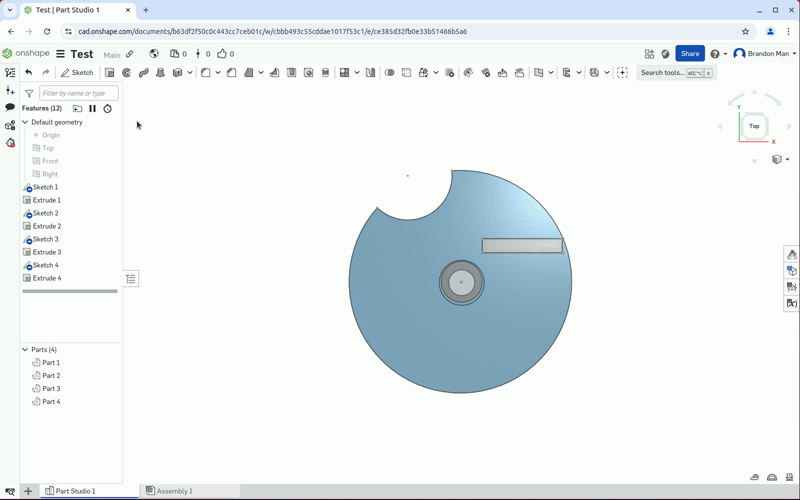
key(shift+7)
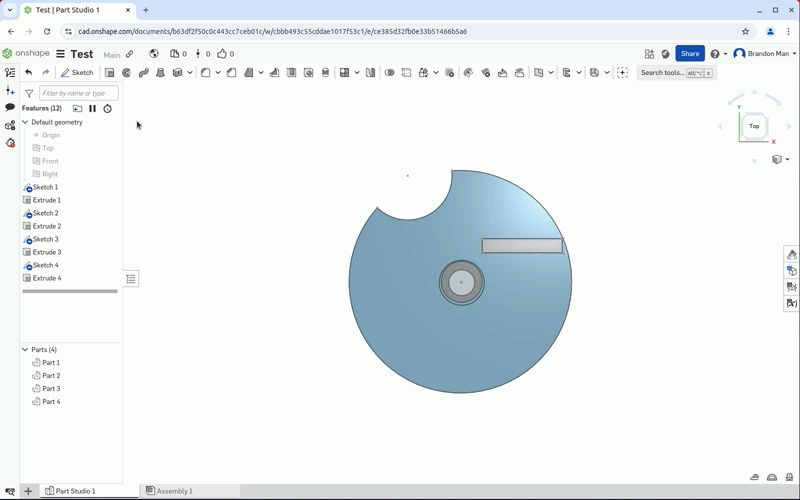
key(up, 3)
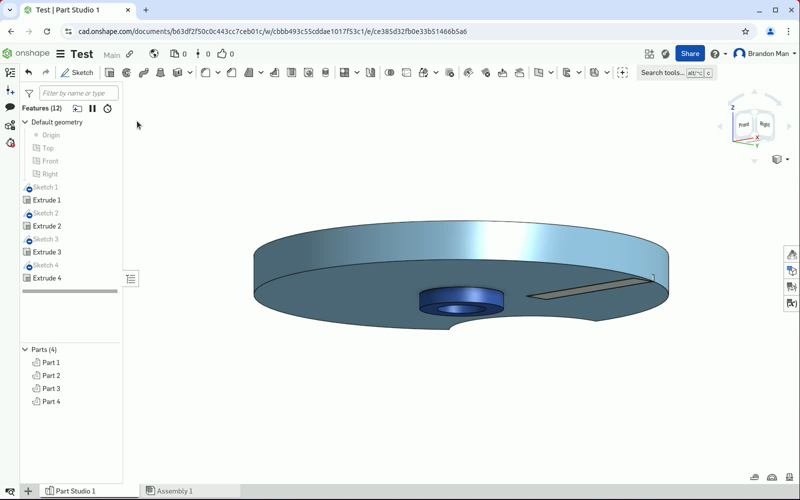
key(left, 3)
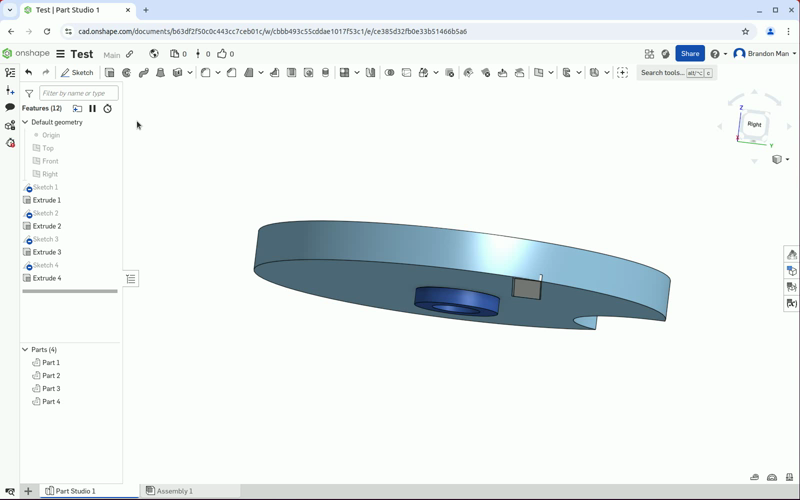
key(right, 3)
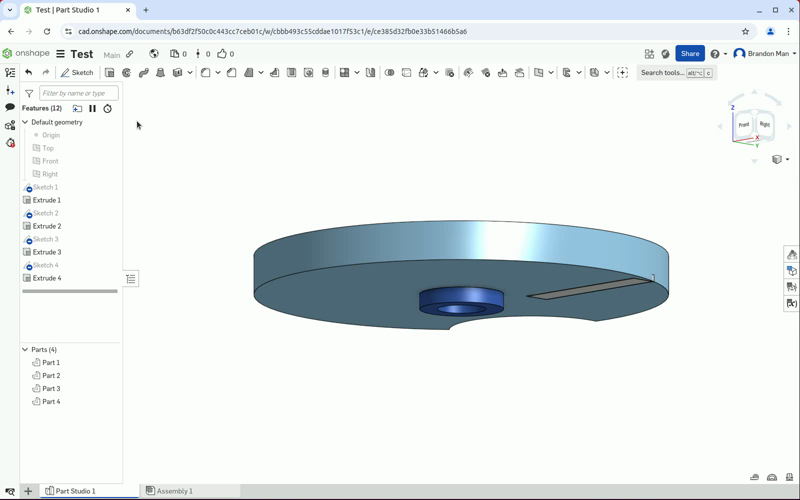
key(down, 3)
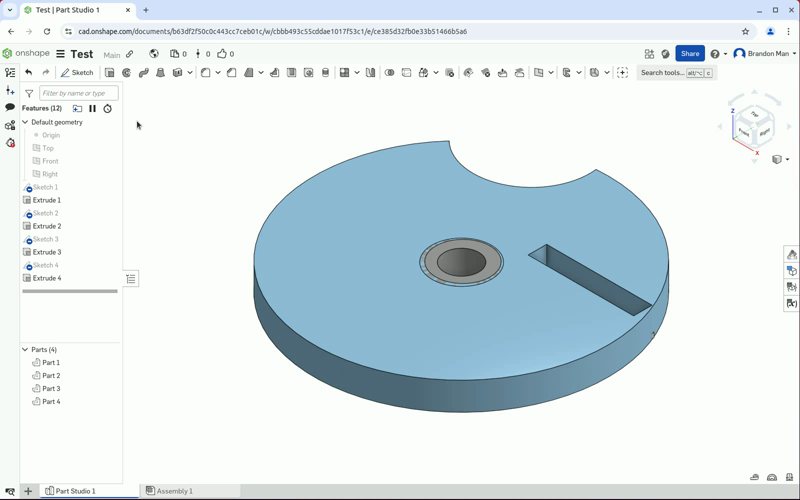
mouse_move(73, 189)
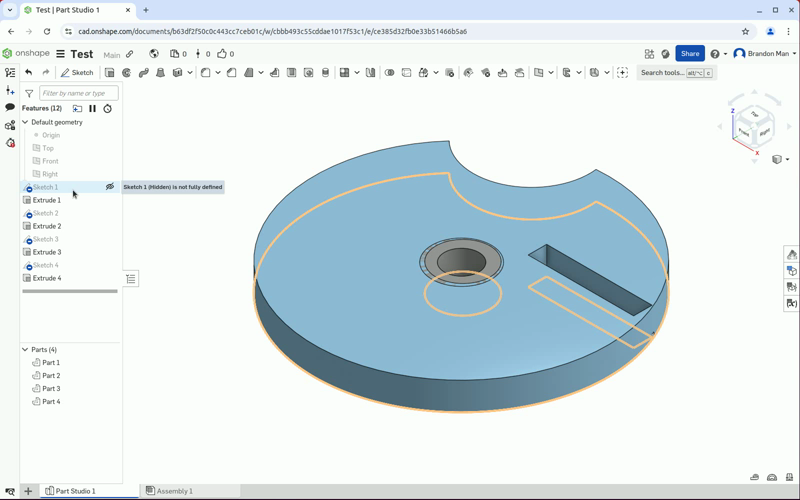
click(73, 189)